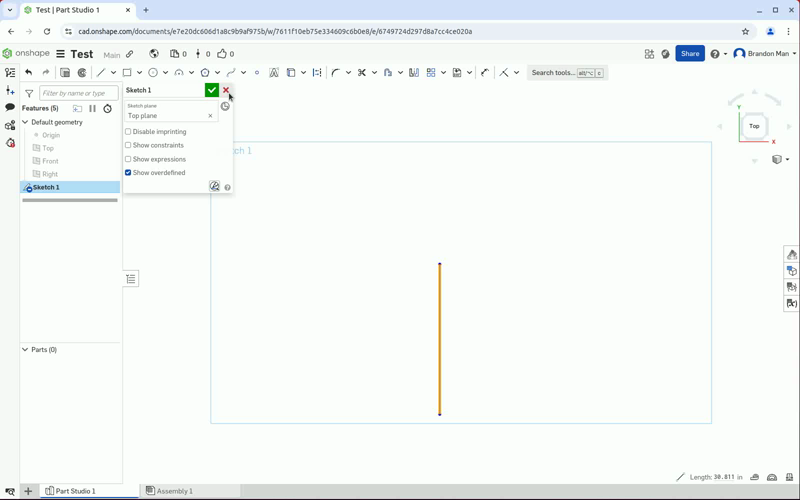
key(shift+h)
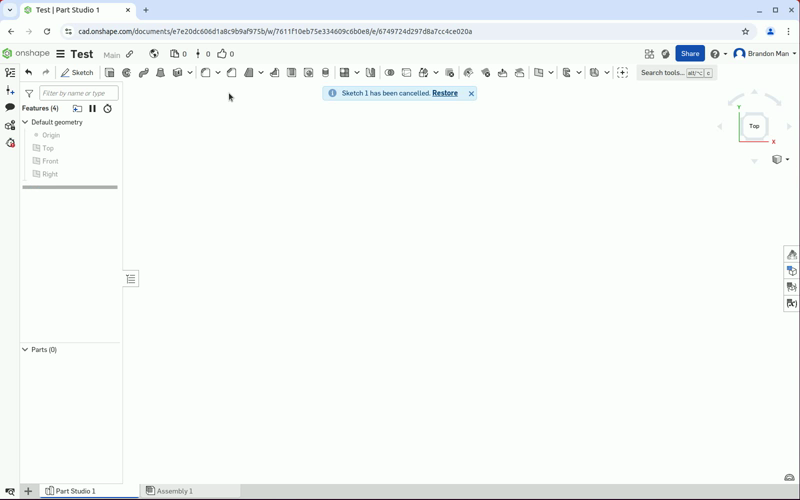
mouse_move(73, 352)
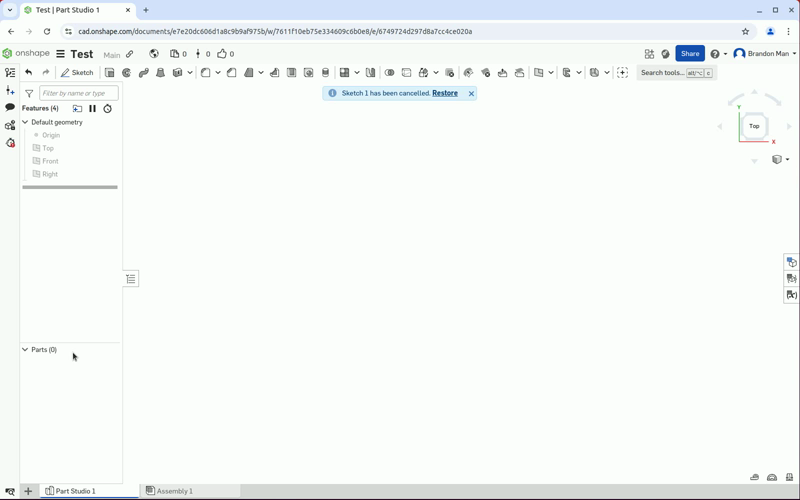
key(y)
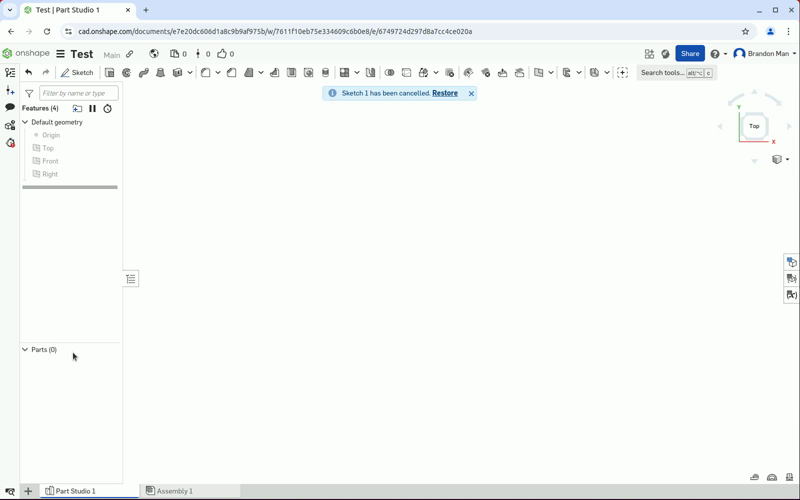
key(shift+p)
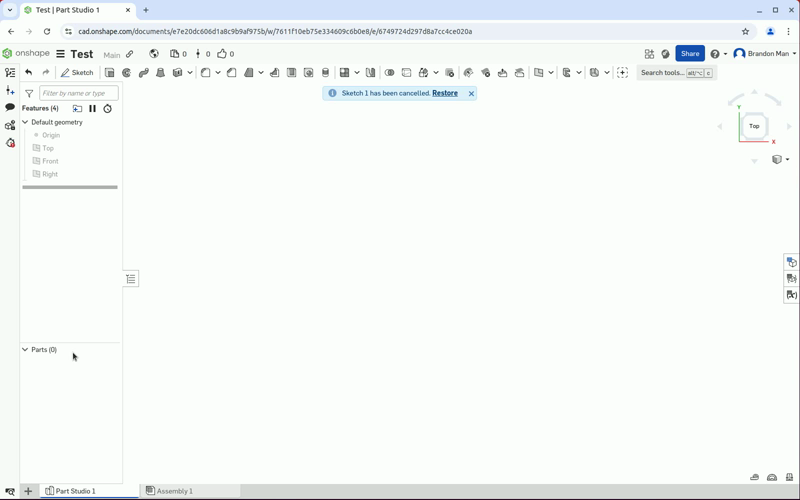
key(space)
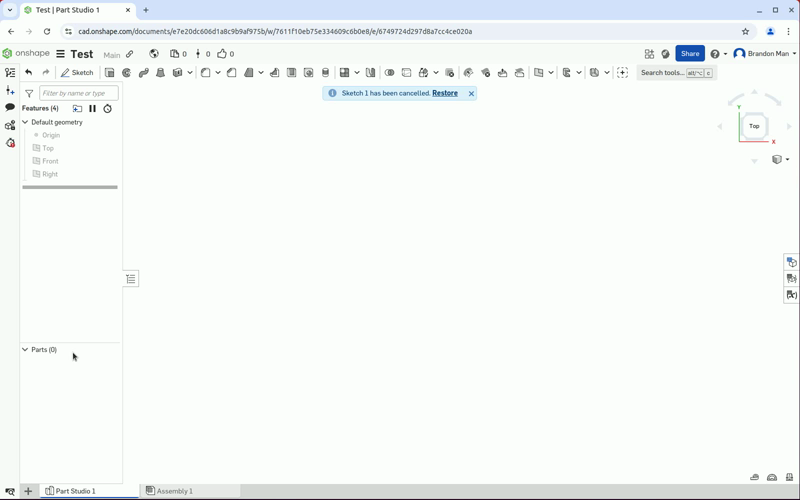
key_down(shift)
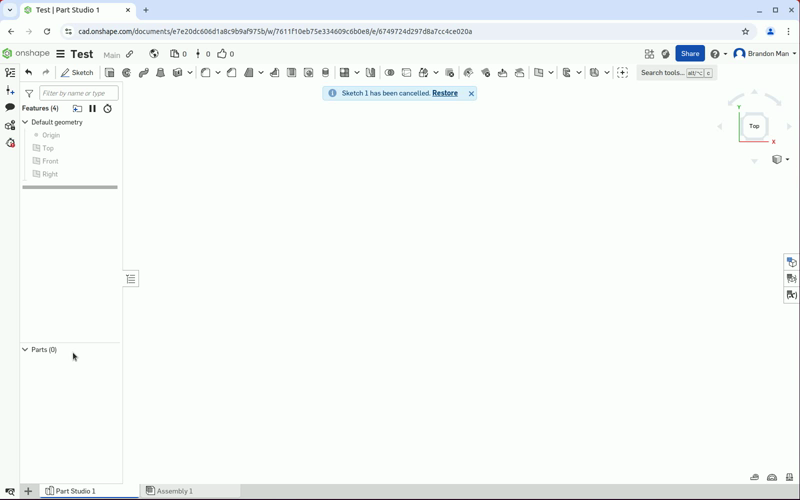
key(up)
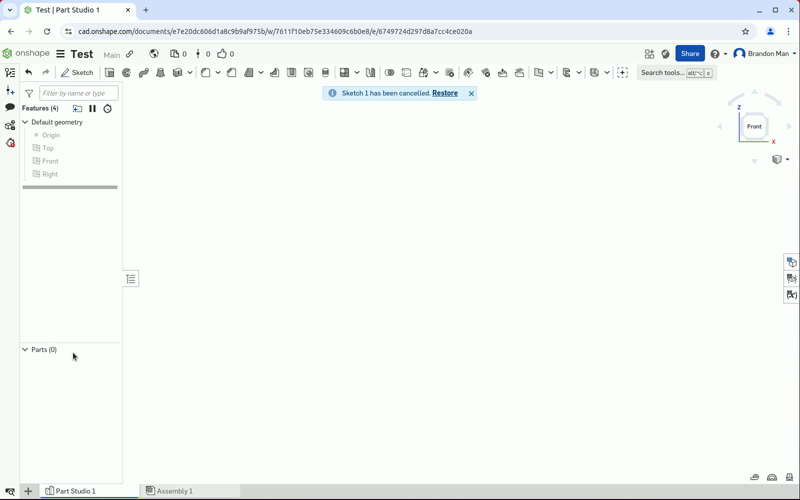
key_up(shift)
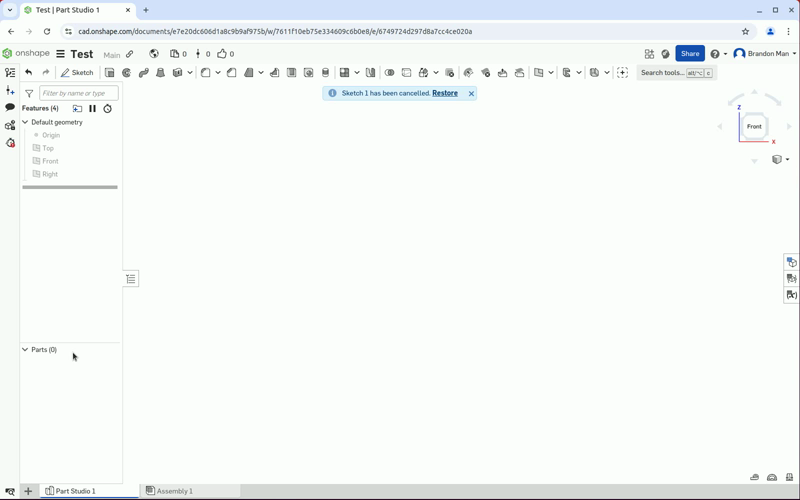
mouse_move(73, 352)
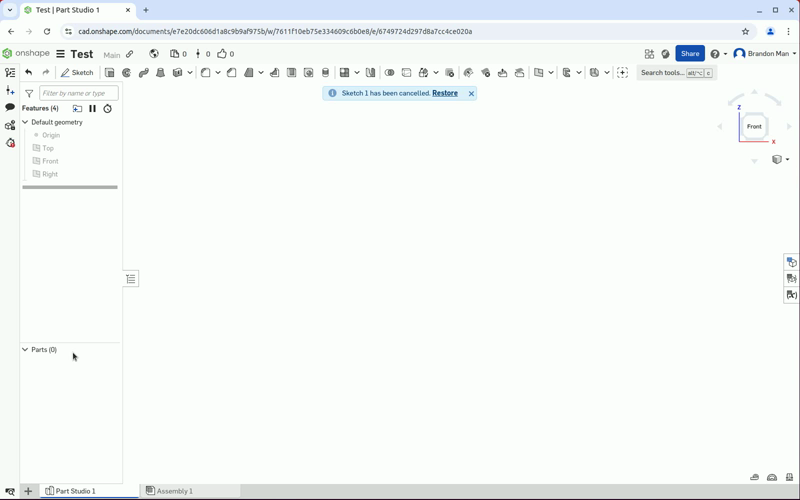
key(shift+y)
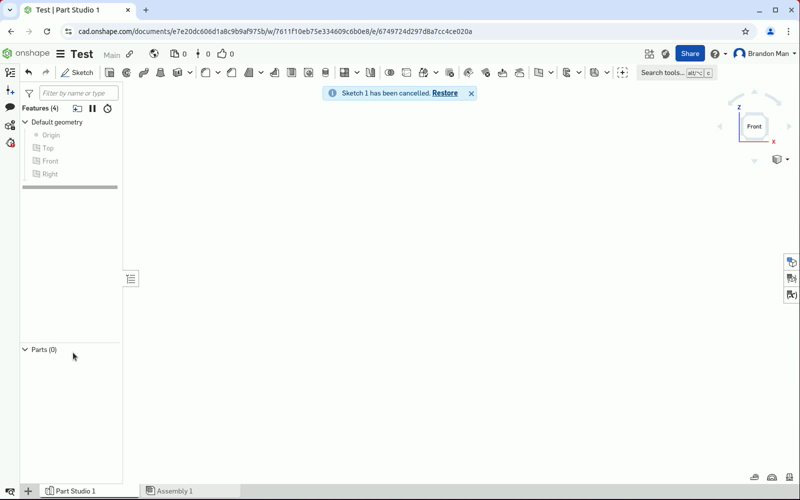
key(shift+s)
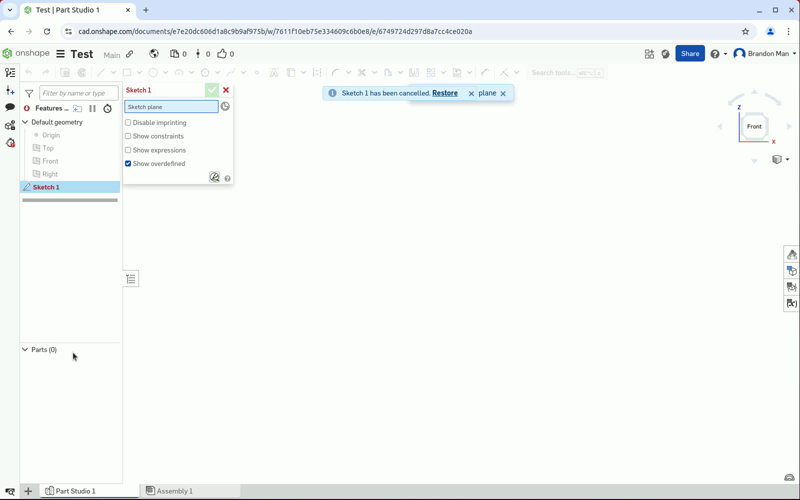
mouse_move(73, 163)
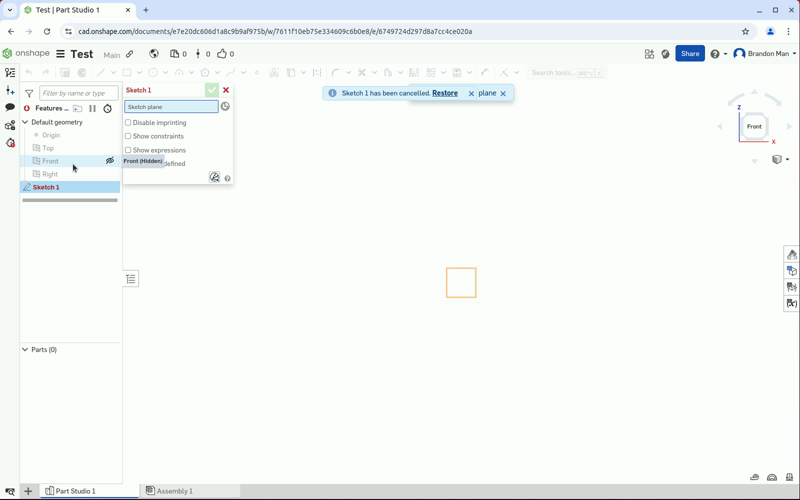
click(73, 163)
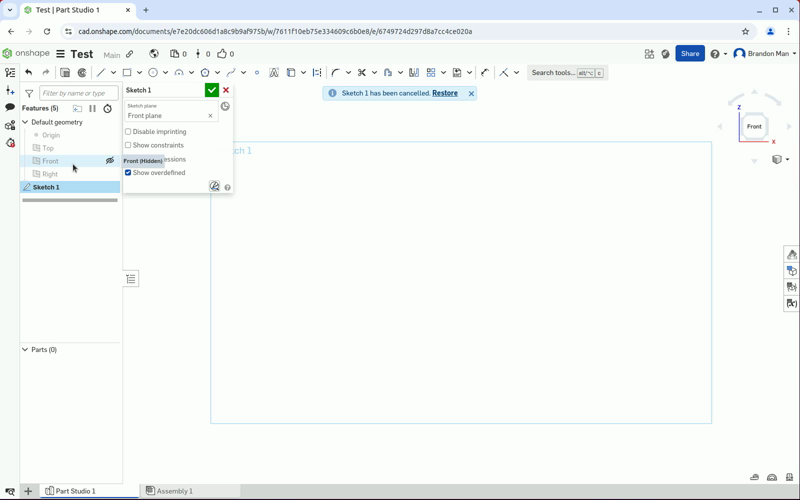
mouse_move(73, 352)
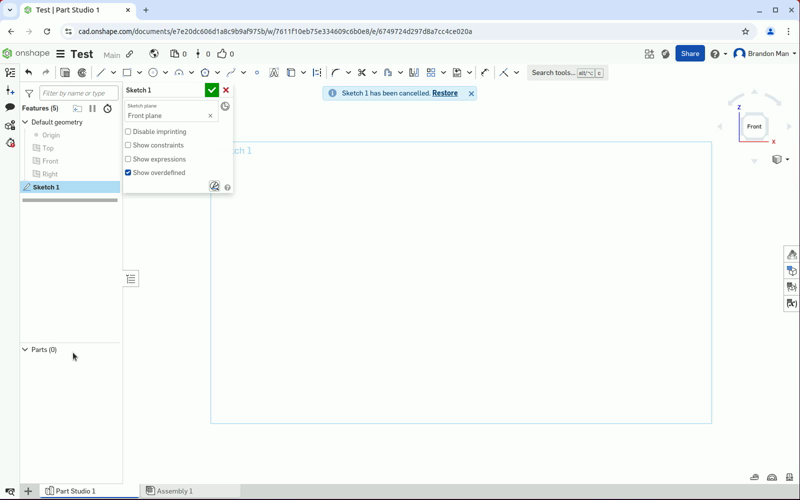
key(y)
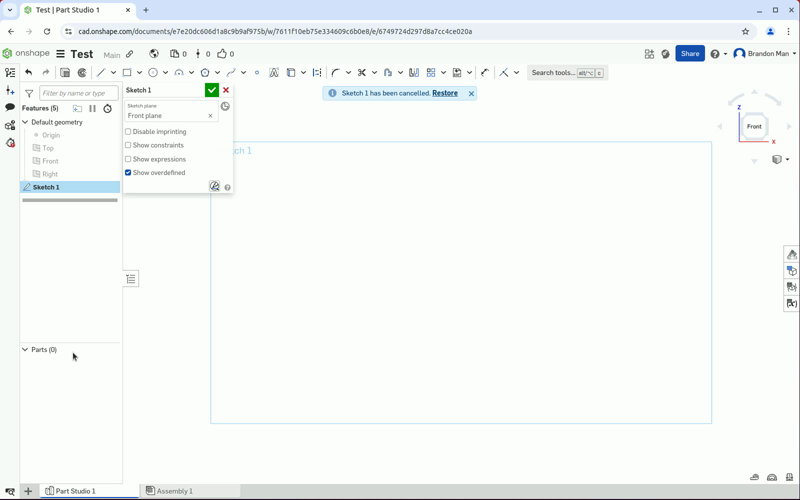
key(l)
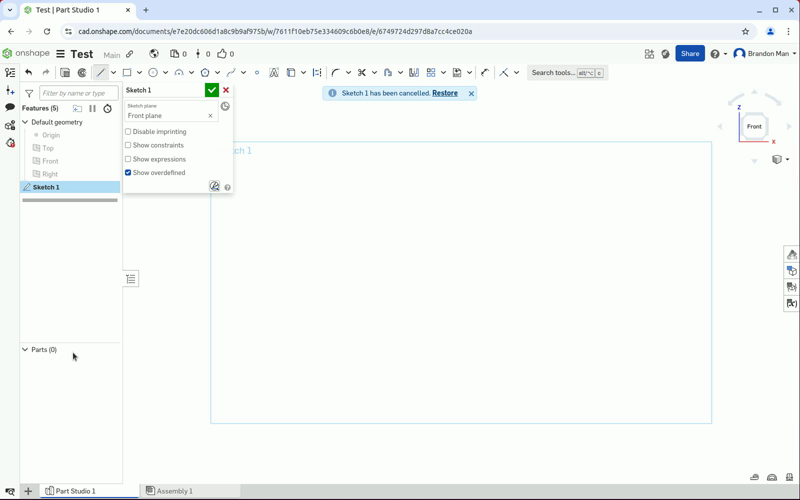
key_down(shift)
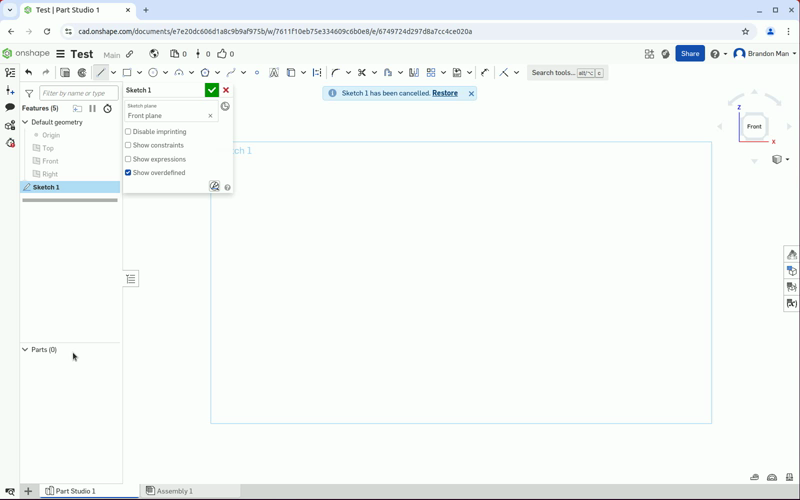
mouse_move(359, 368)
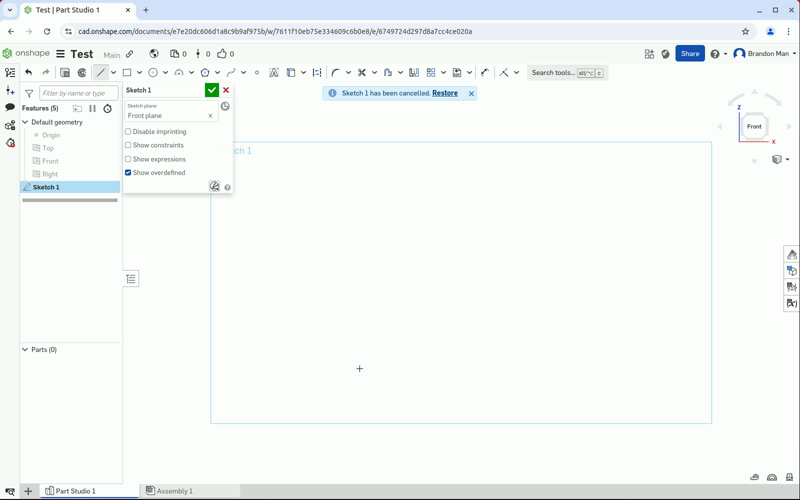
click(359, 368)
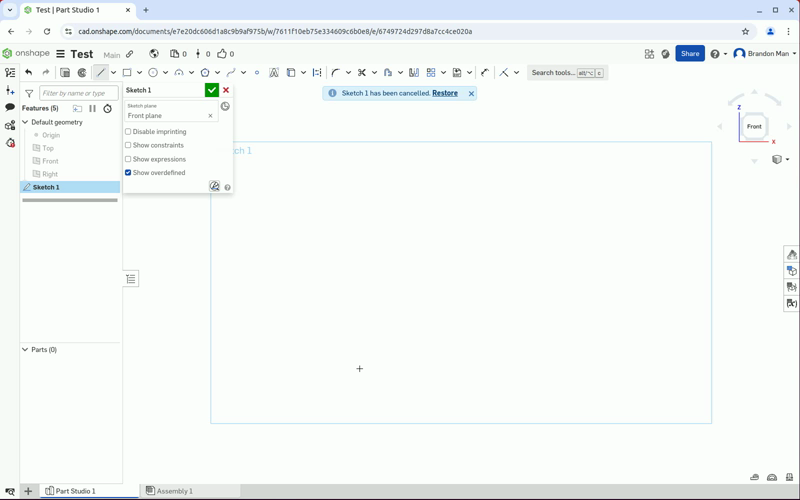
key_up(shift)
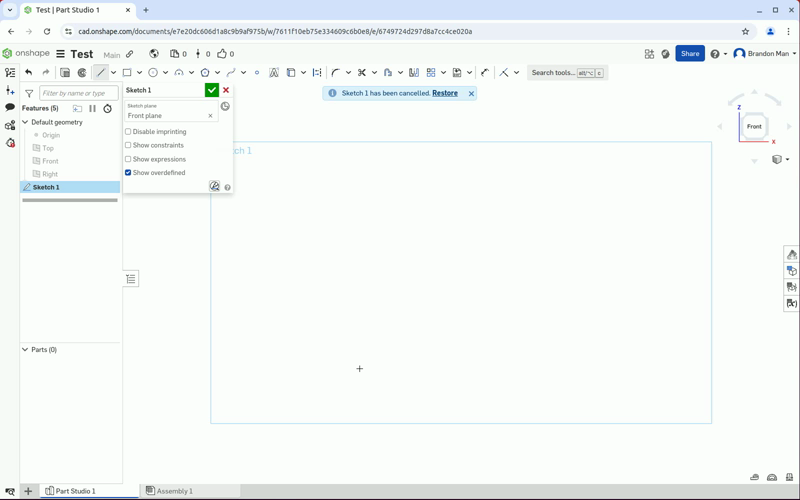
key_down(shift)
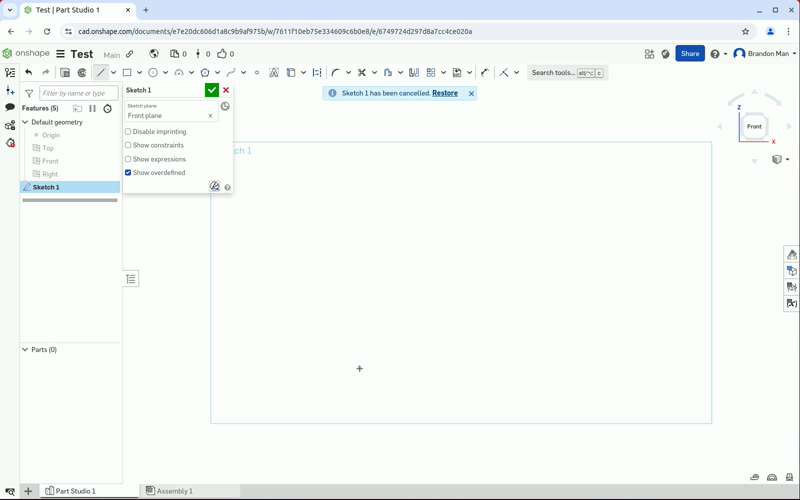
mouse_move(389, 368)
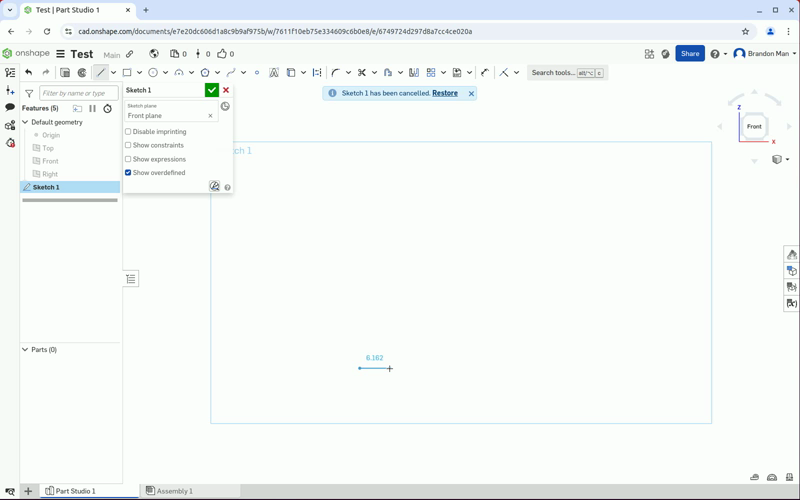
mouse_move(385, 368)
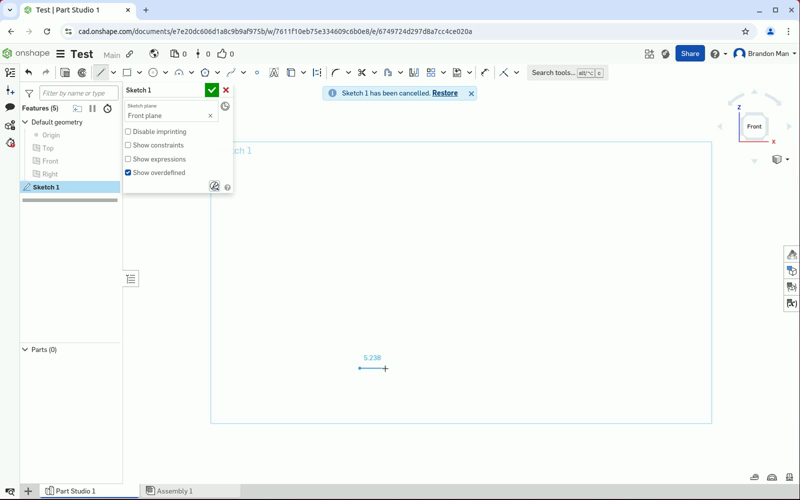
click(385, 368)
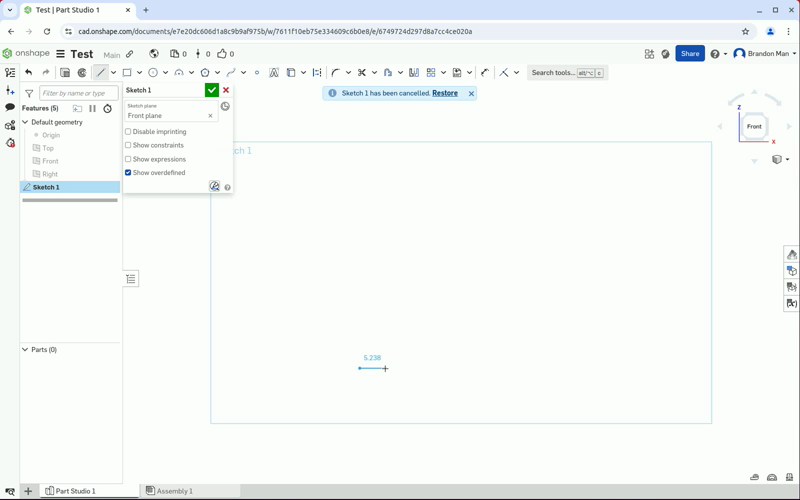
key_up(shift)
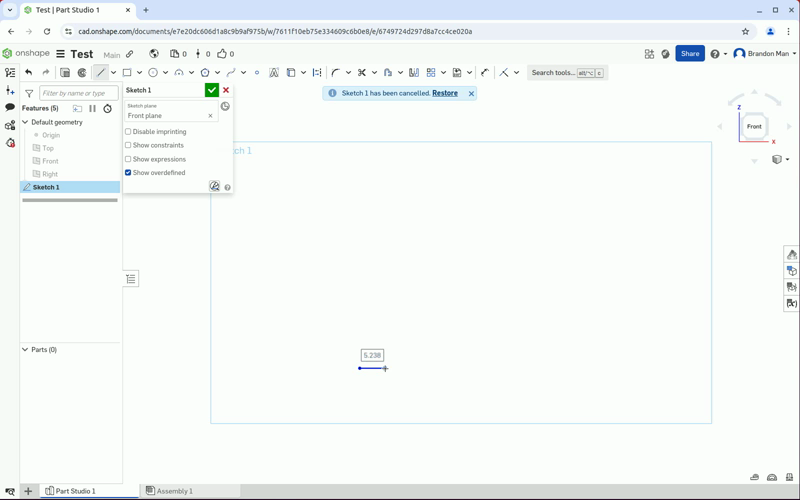
key_down(shift)
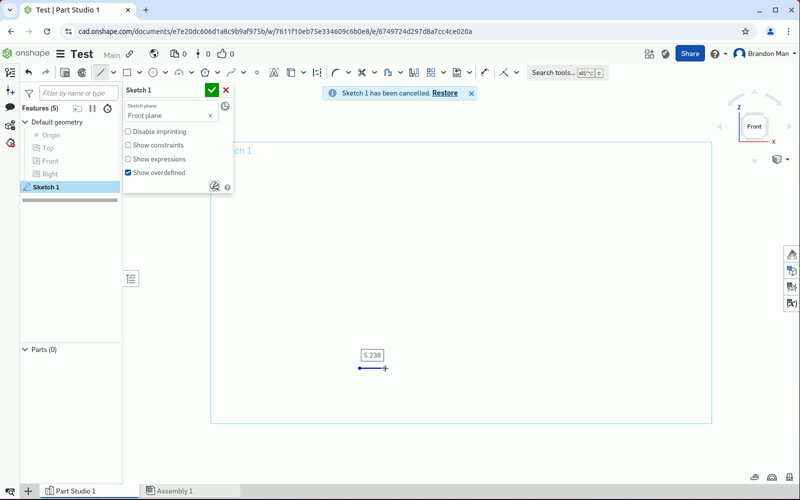
mouse_move(385, 208)
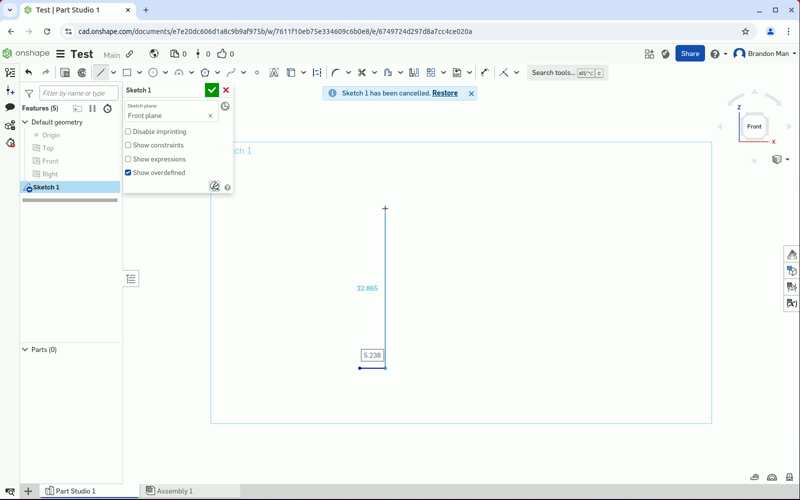
click(385, 208)
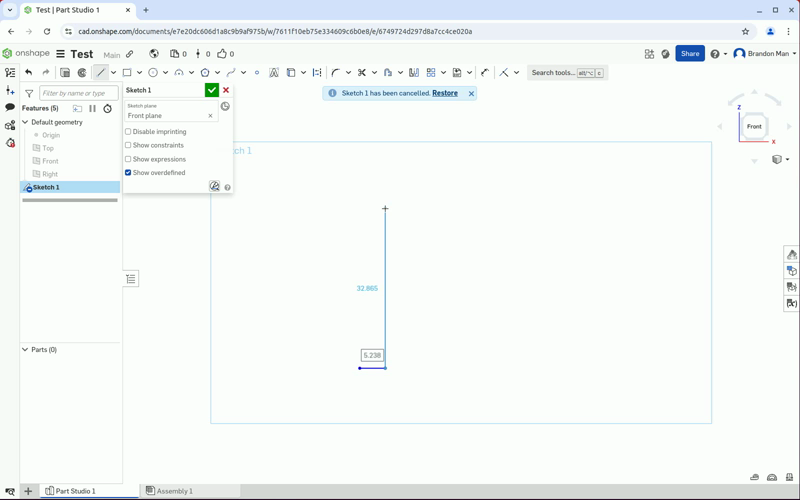
key_up(shift)
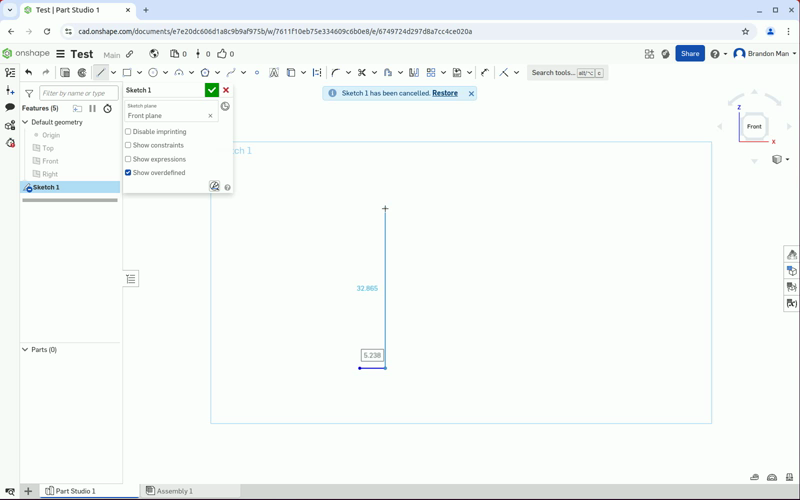
key_down(shift)
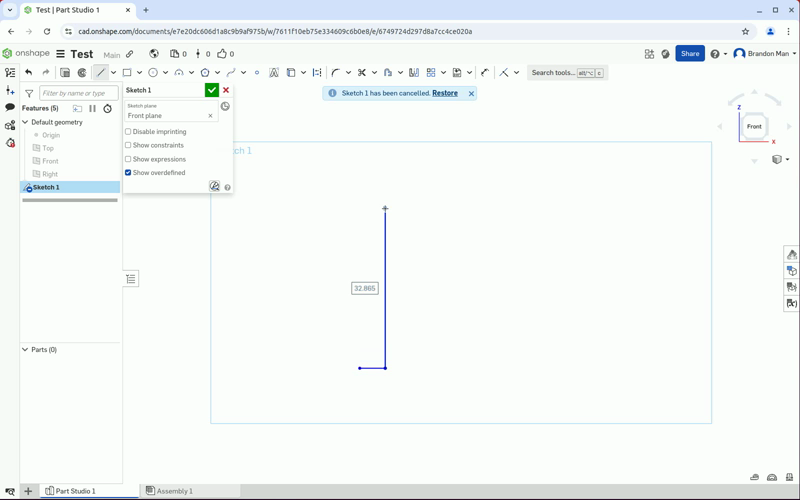
mouse_move(415, 208)
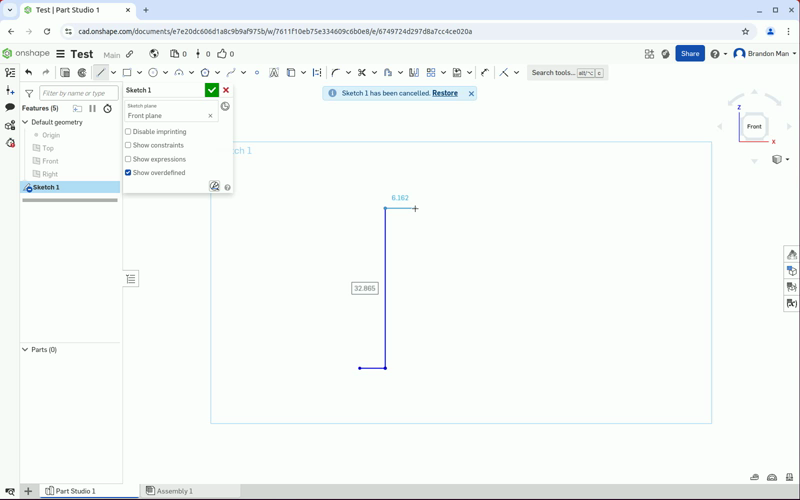
mouse_move(359, 208)
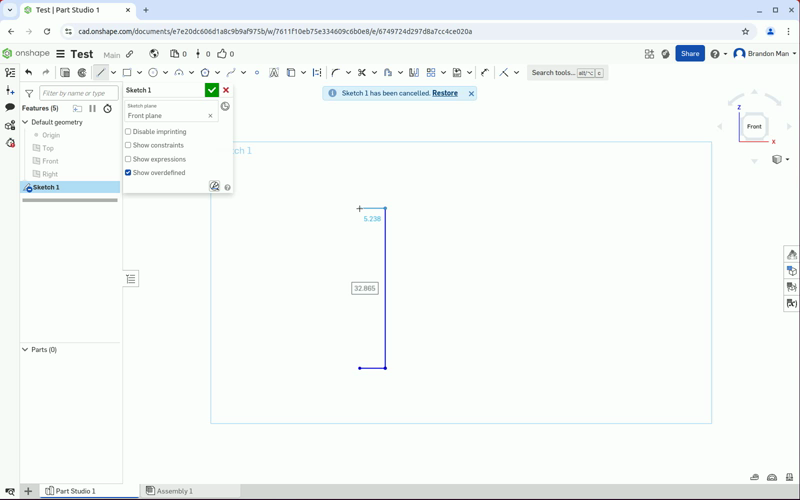
click(359, 208)
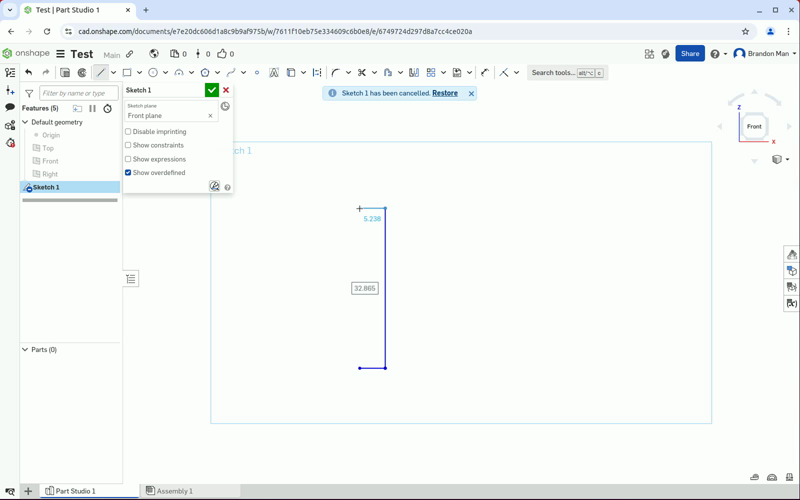
key_up(shift)
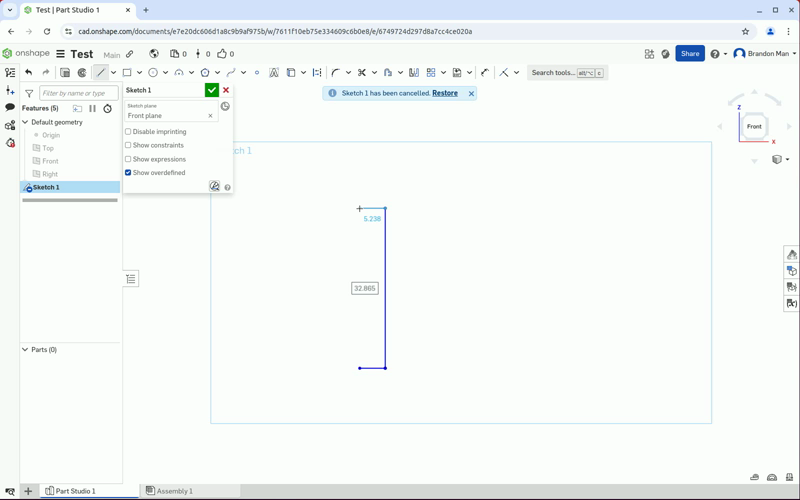
key_down(shift)
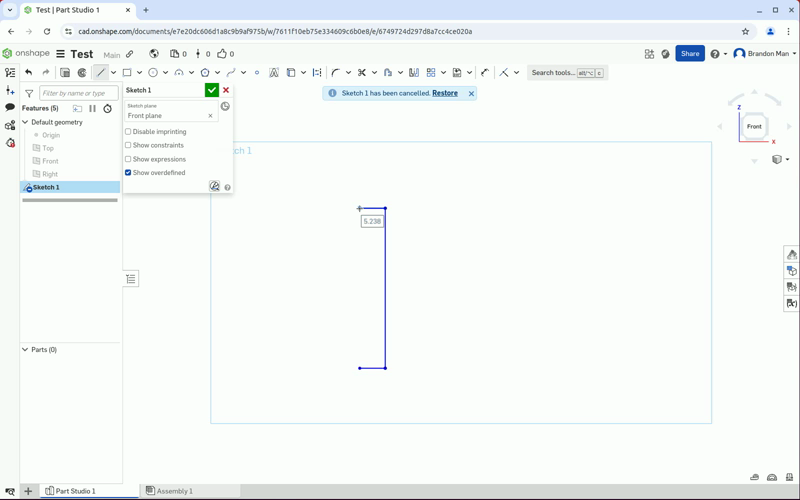
mouse_move(359, 368)
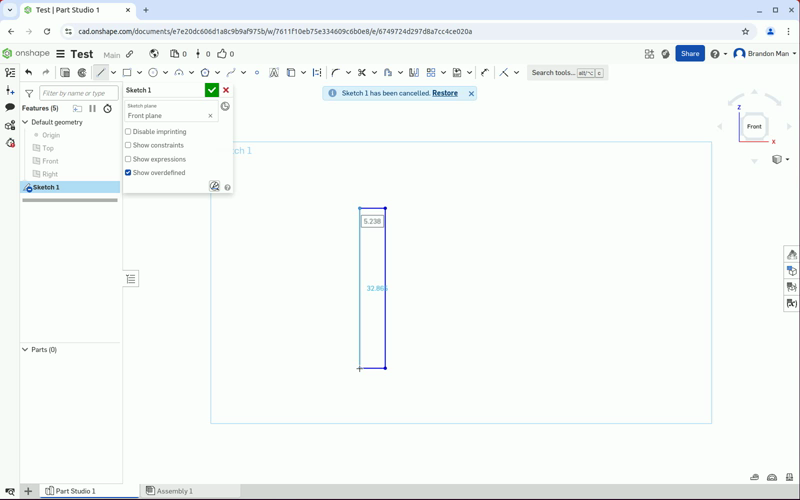
key_up(shift)
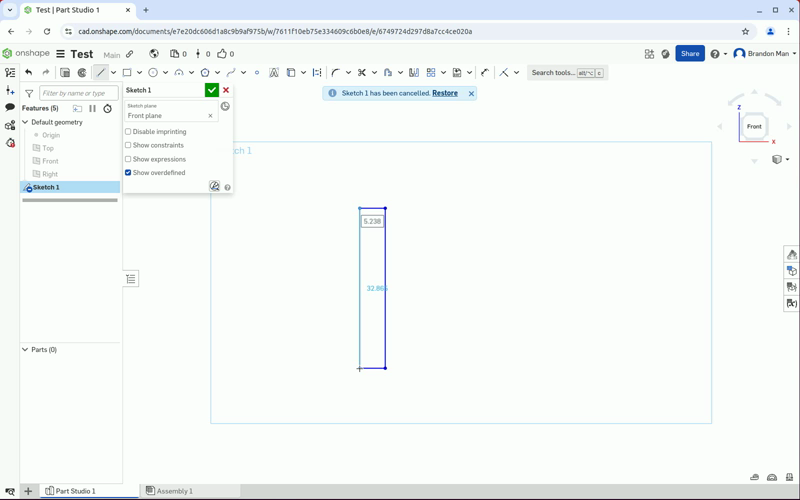
click(359, 368)
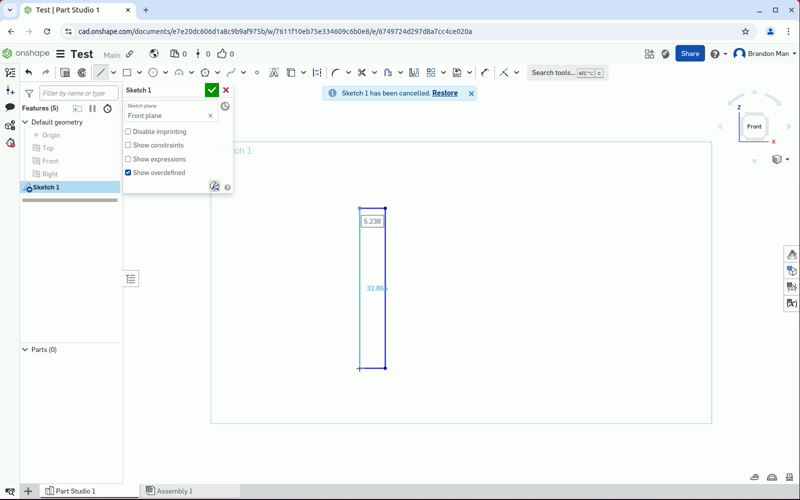
key(esc)
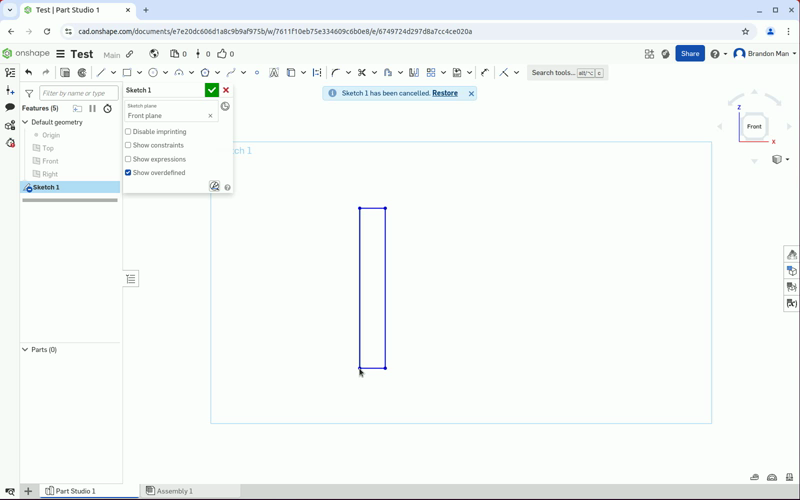
mouse_move(379, 241)
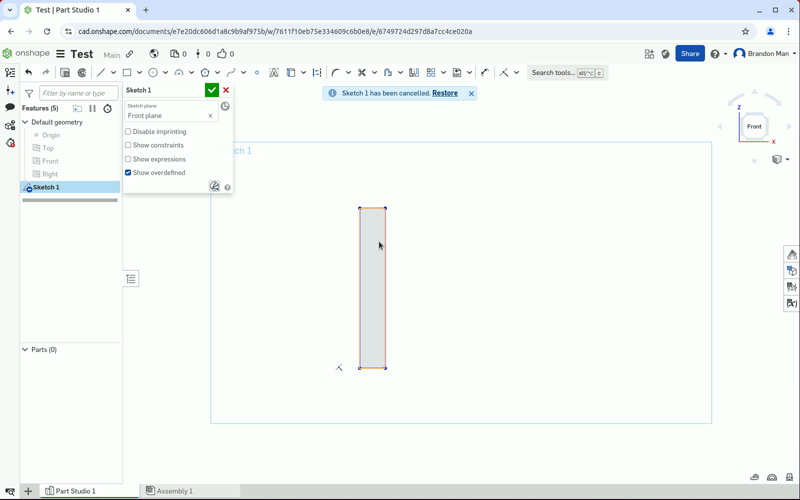
click(379, 241)
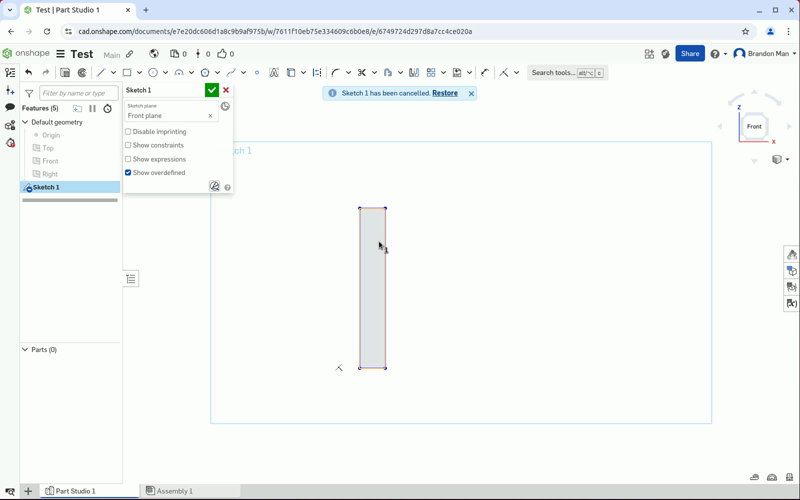
mouse_move(73, 352)
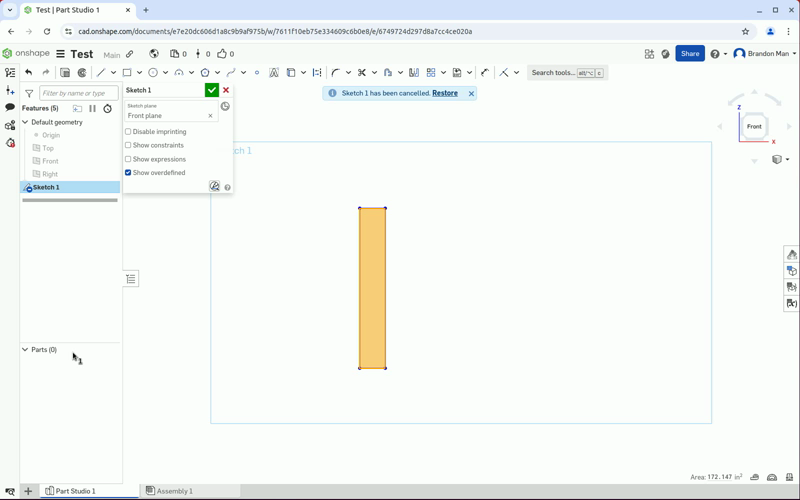
key(shift+y)
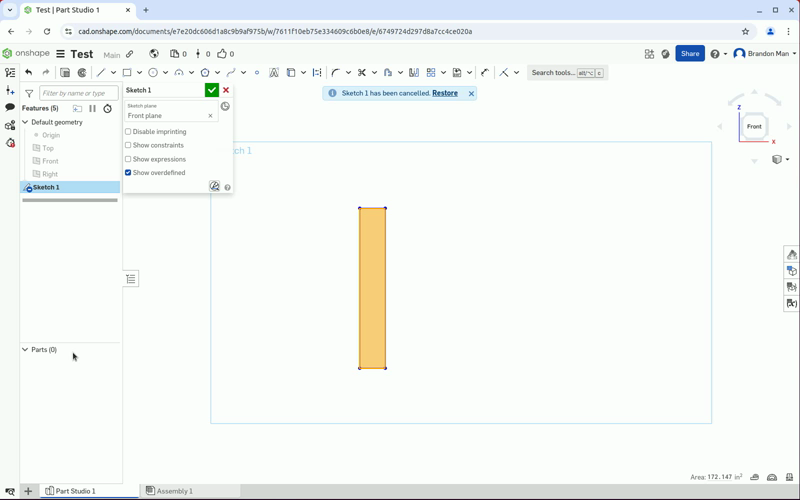
key(shift+e)
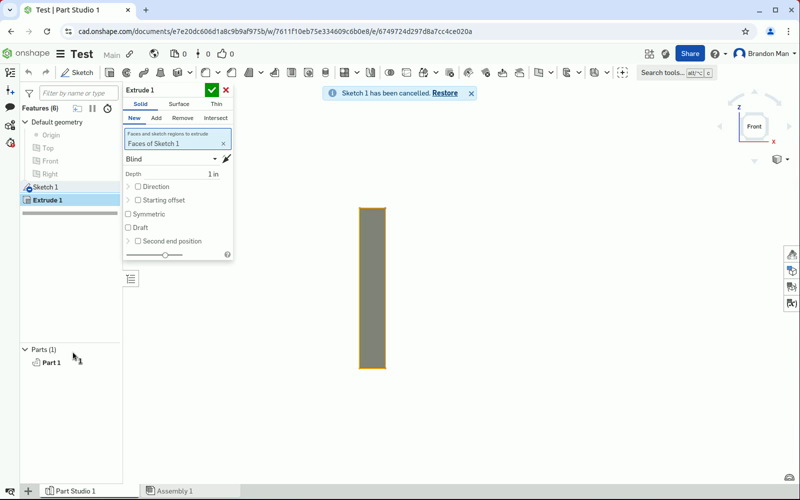
mouse_move(143, 106)
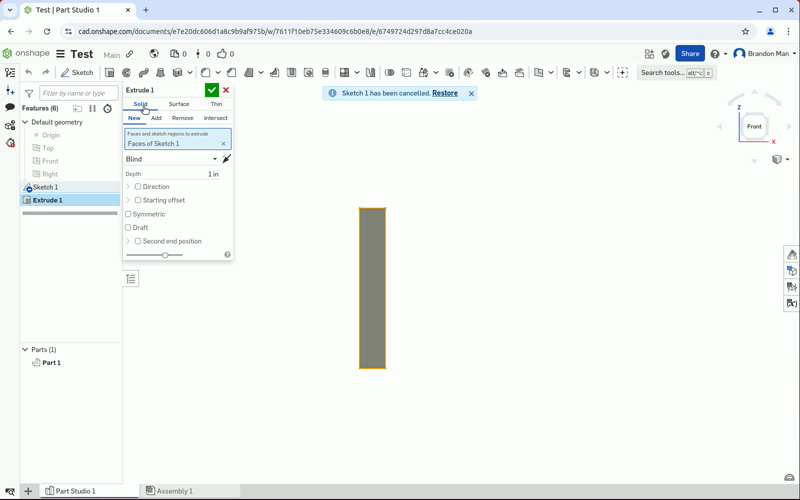
click(143, 106)
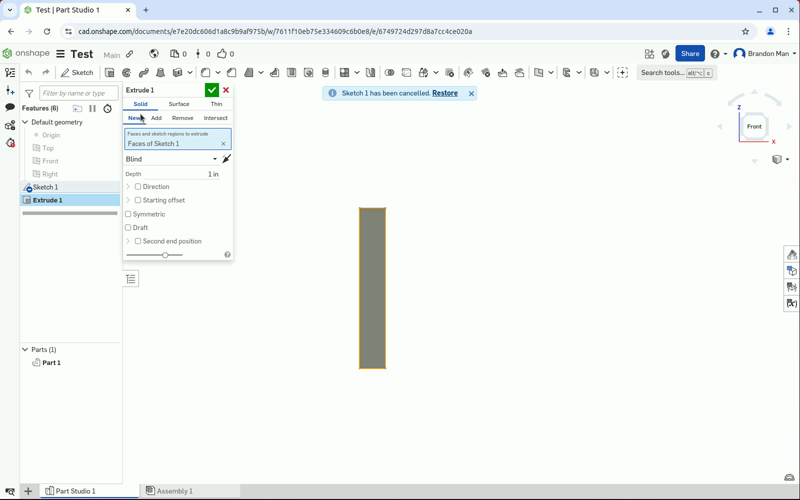
mouse_move(137, 120)
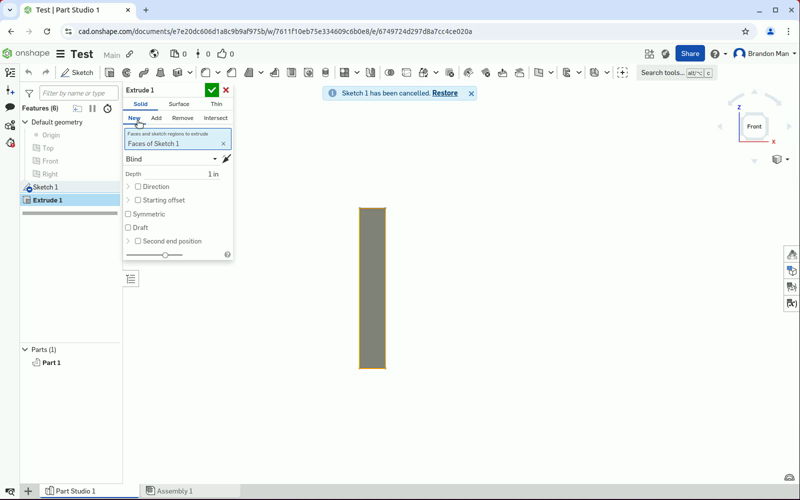
click(137, 120)
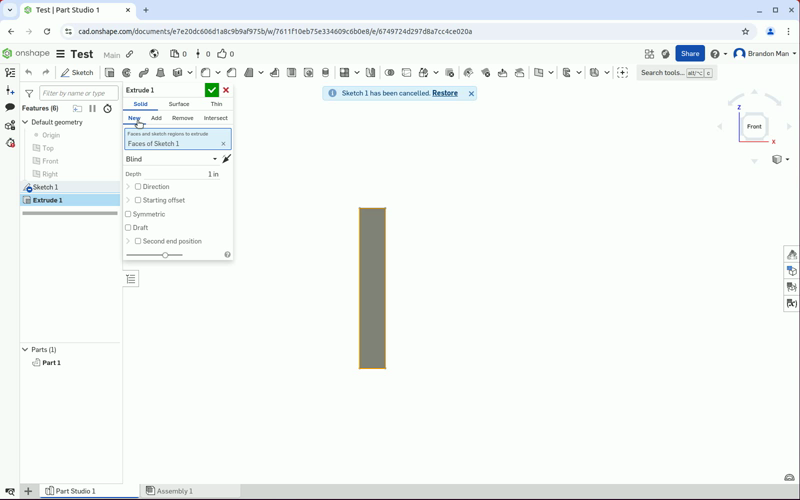
key(tab, 4)
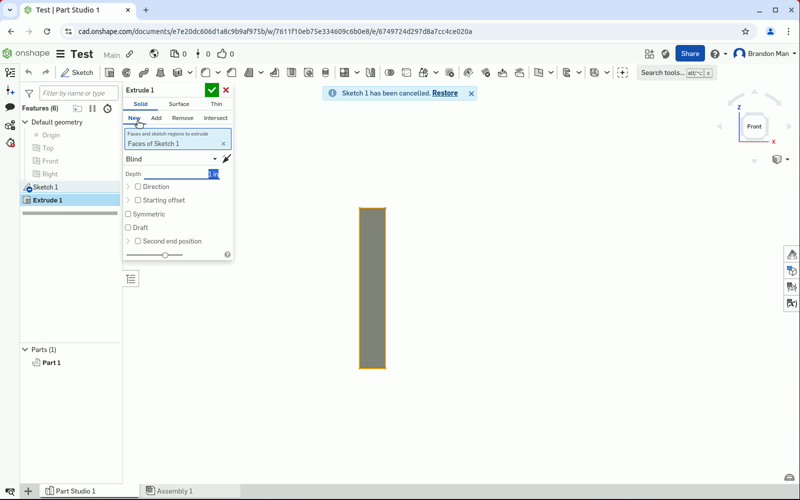
text(17.09)
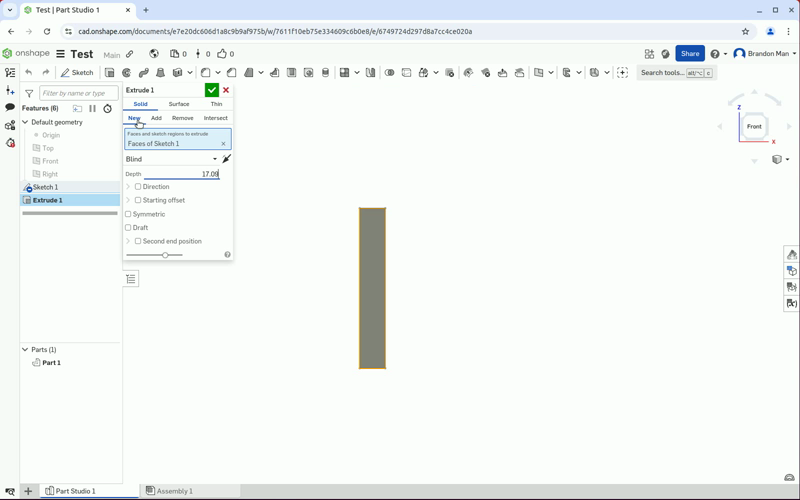
key(enter)
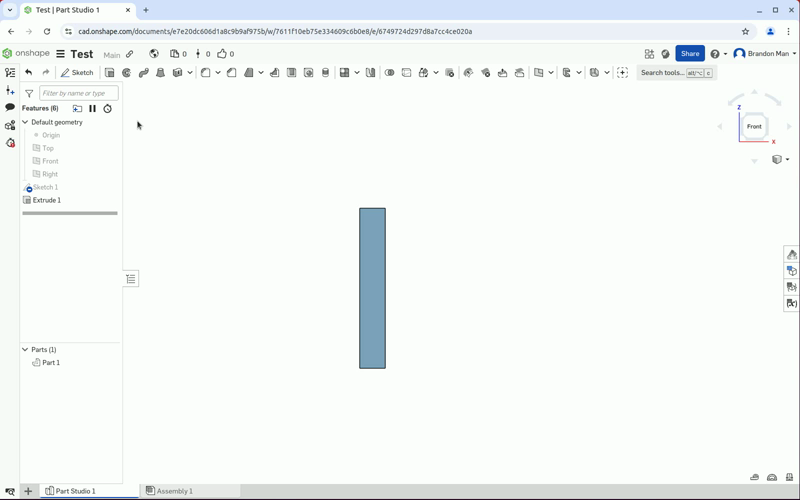
key(shift+h)
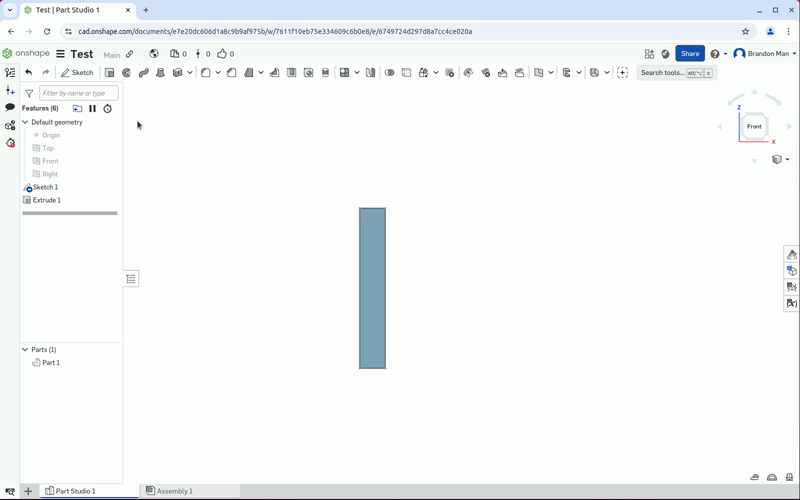
key(shift+h)
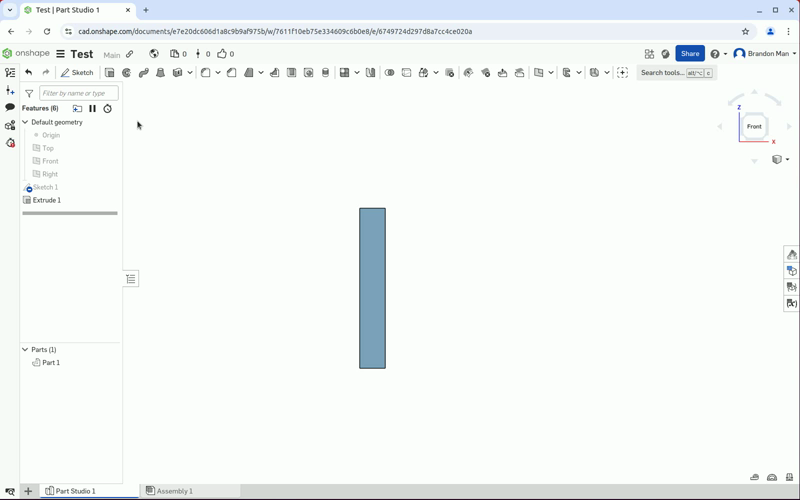
mouse_move(73, 189)
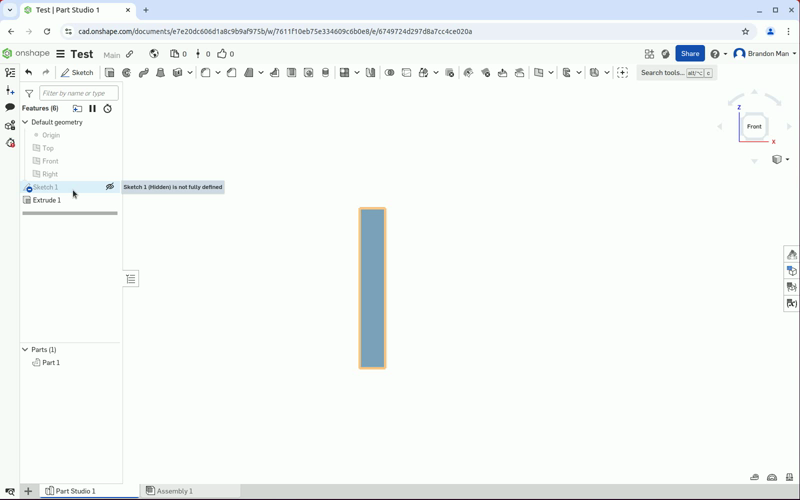
click(73, 189)
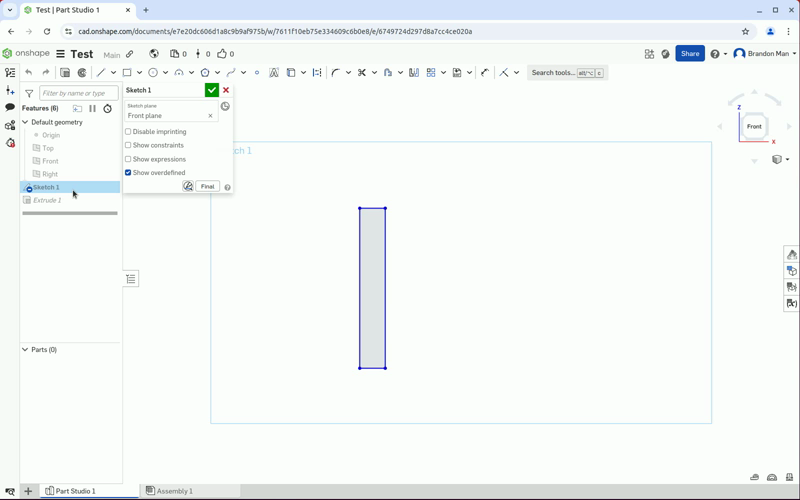
mouse_move(229, 92)
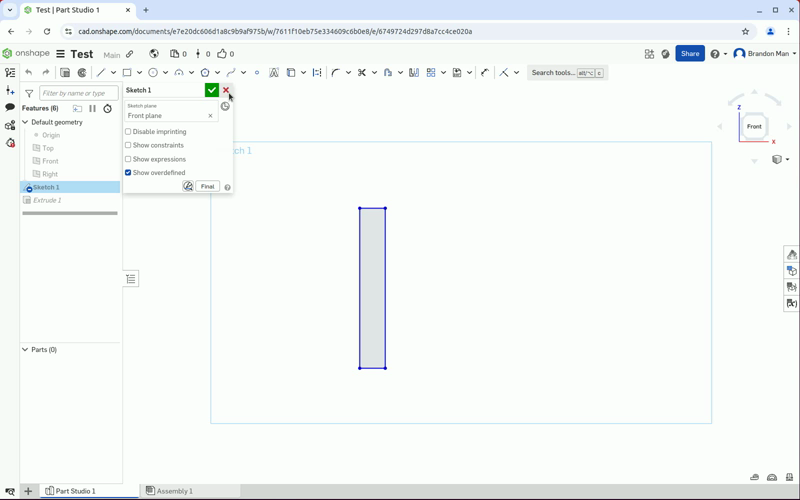
click(229, 92)
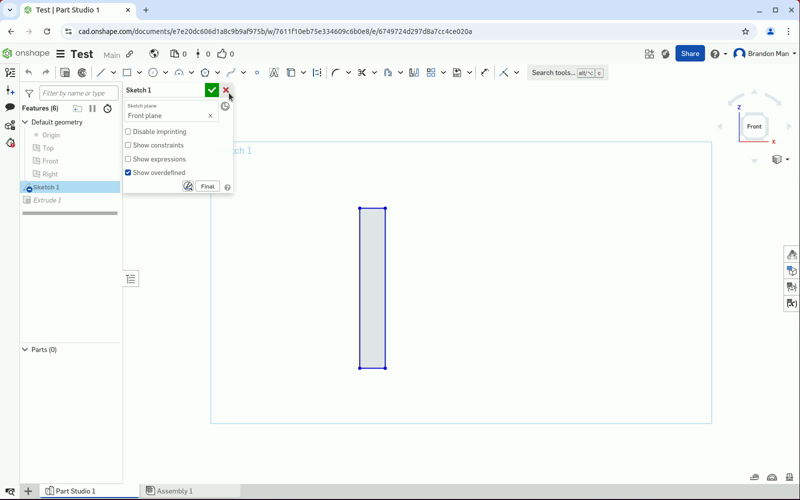
key(shift+s)
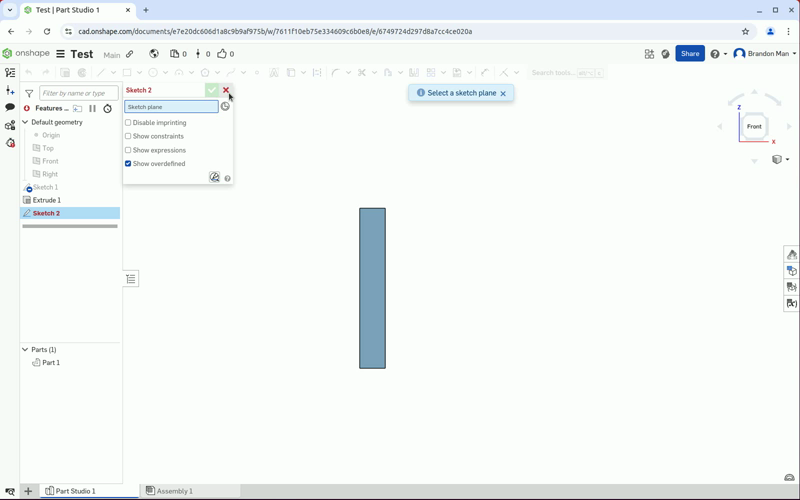
mouse_move(73, 163)
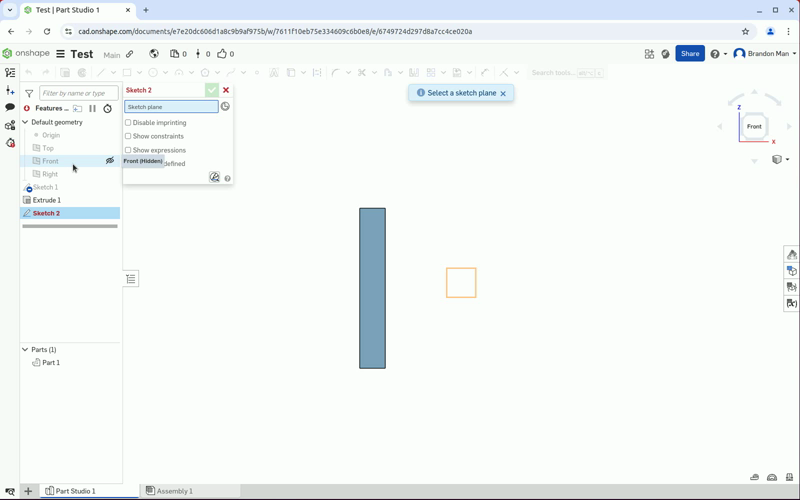
click(73, 163)
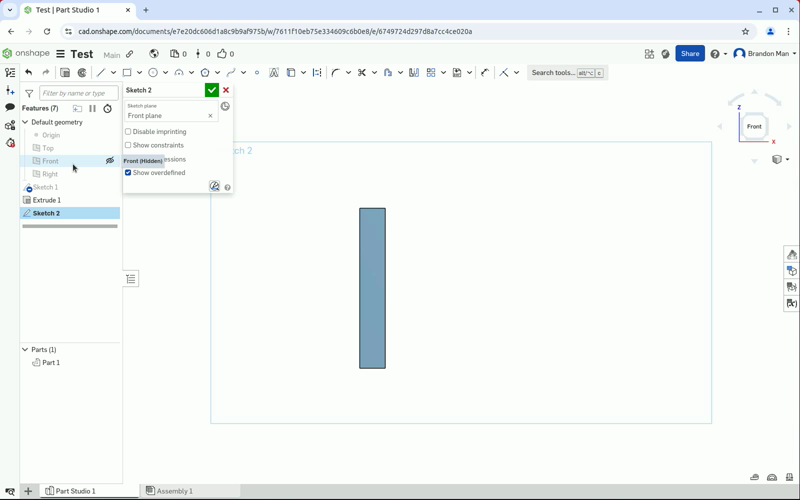
mouse_move(73, 352)
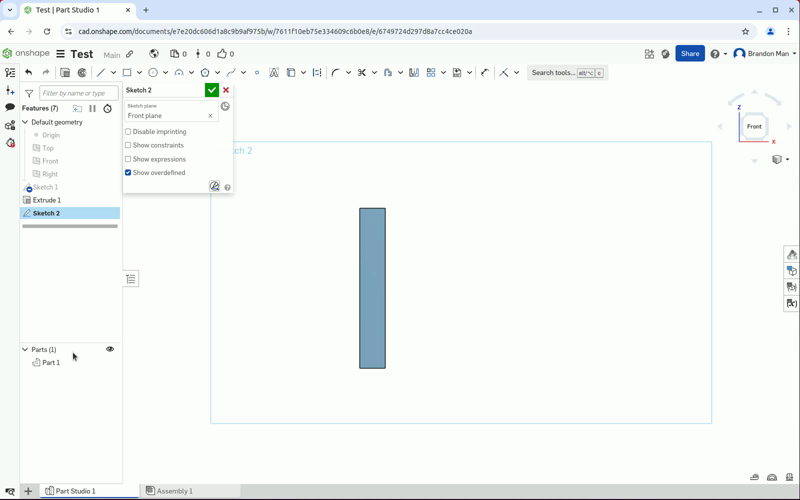
key(y)
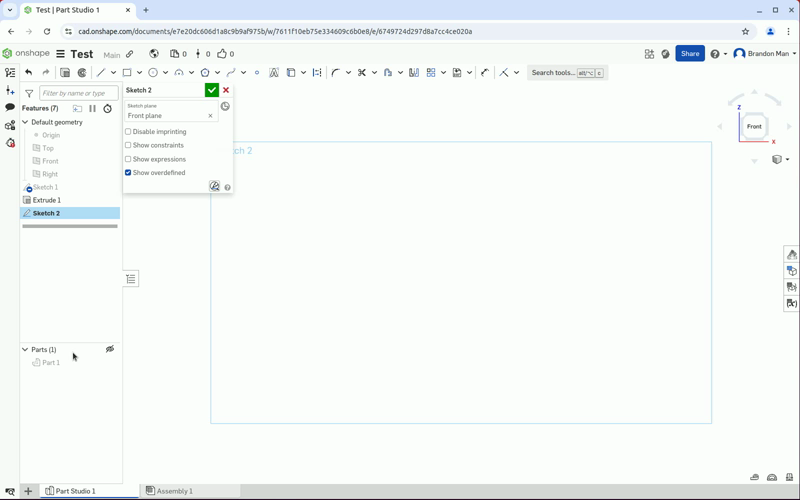
key(l)
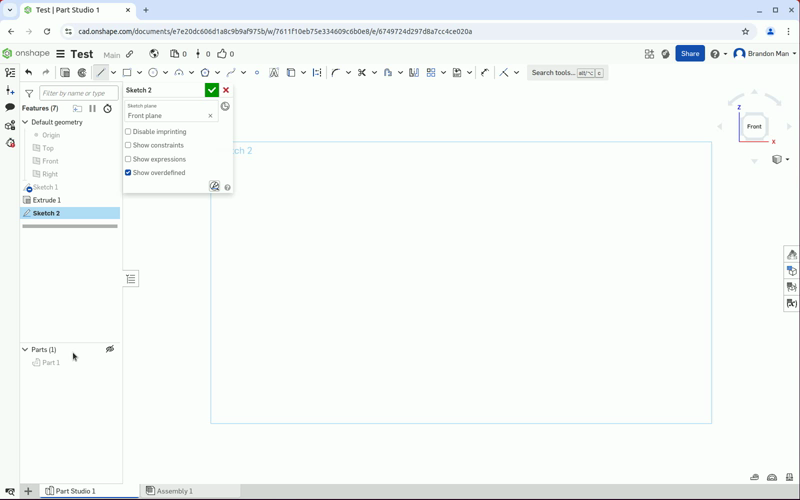
key_down(shift)
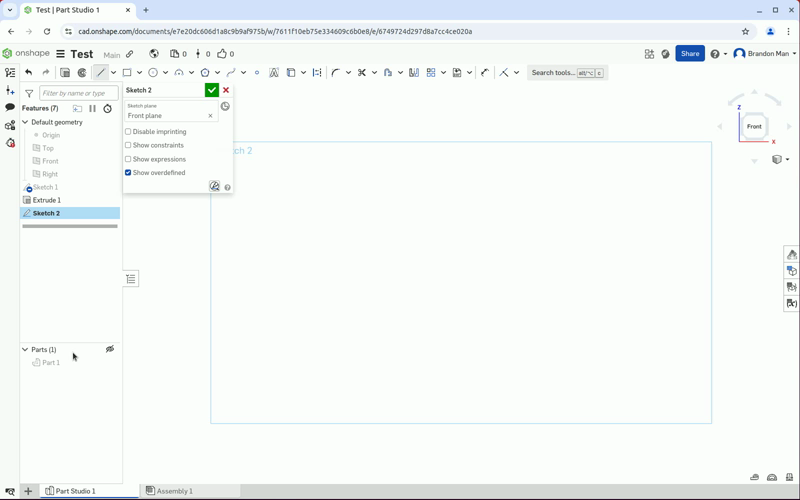
mouse_move(548, 266)
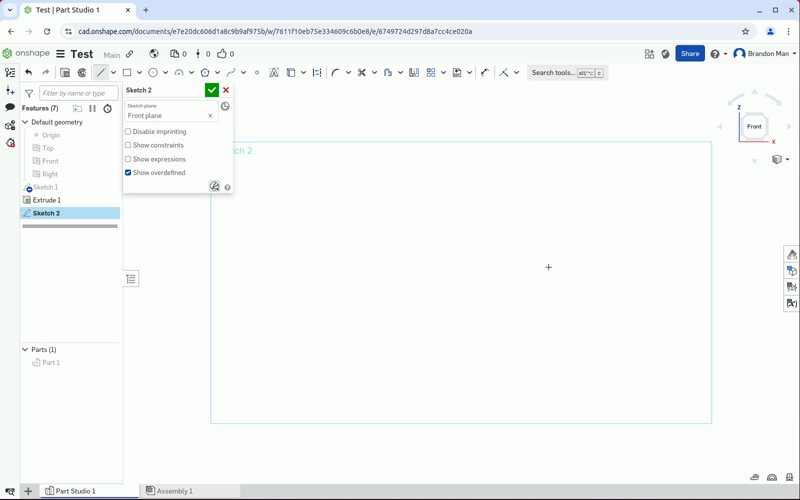
click(548, 266)
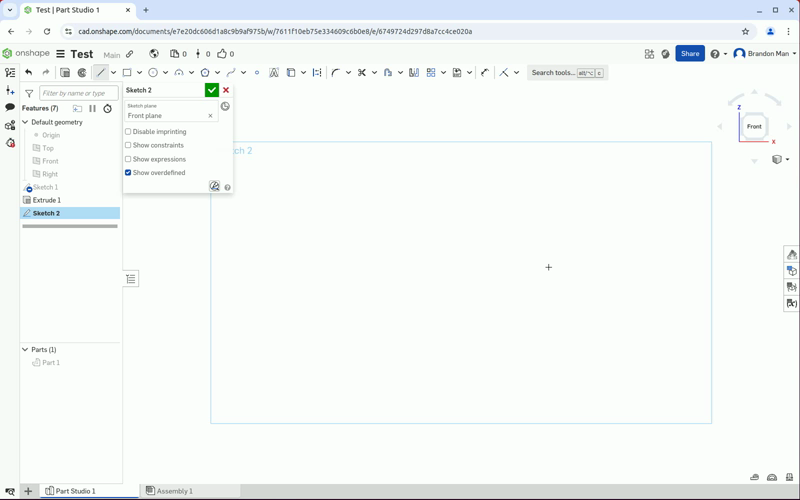
key_up(shift)
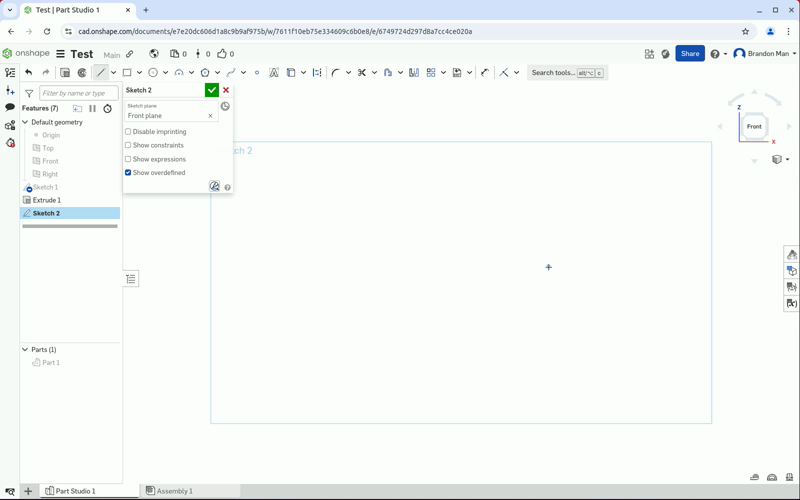
key_down(shift)
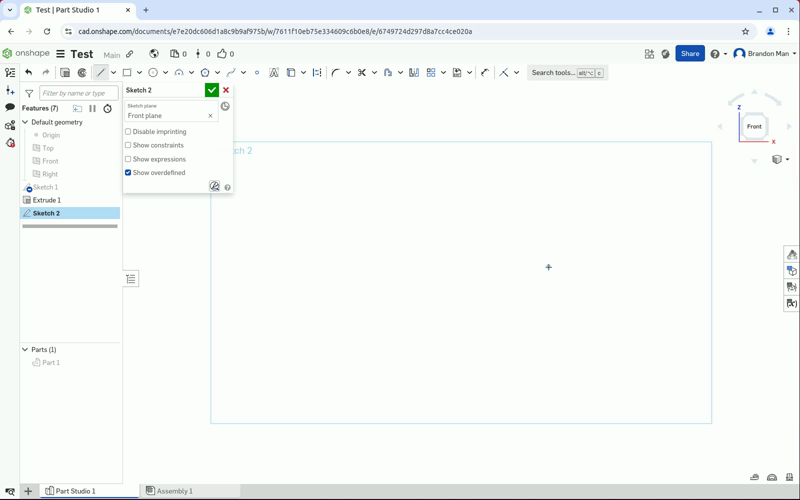
mouse_move(578, 266)
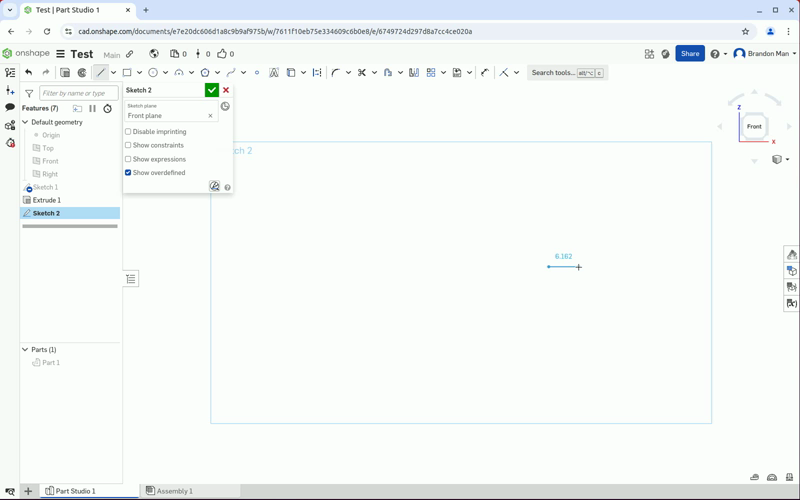
mouse_move(573, 266)
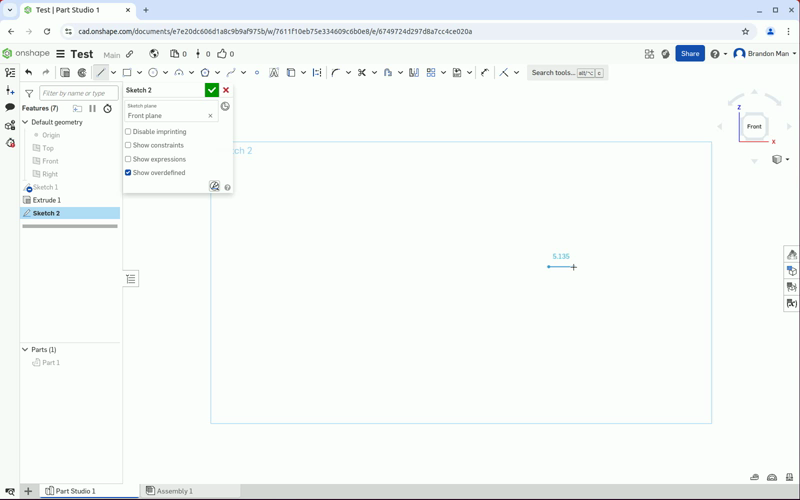
click(573, 266)
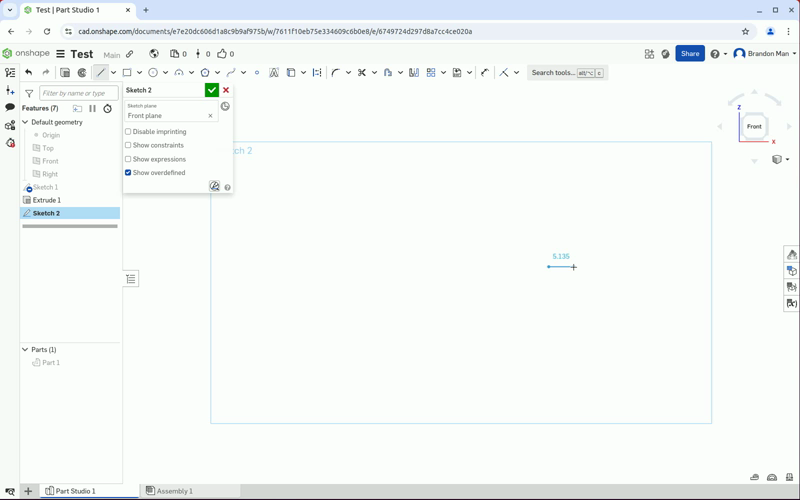
key_up(shift)
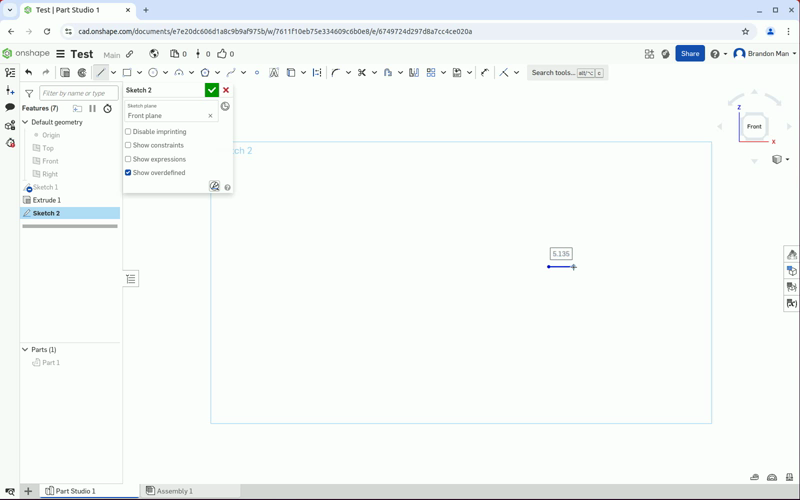
key_down(shift)
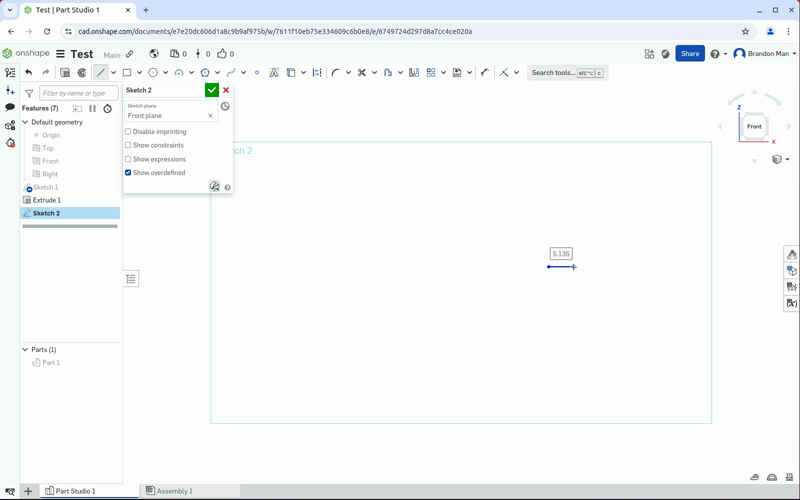
mouse_move(589, 266)
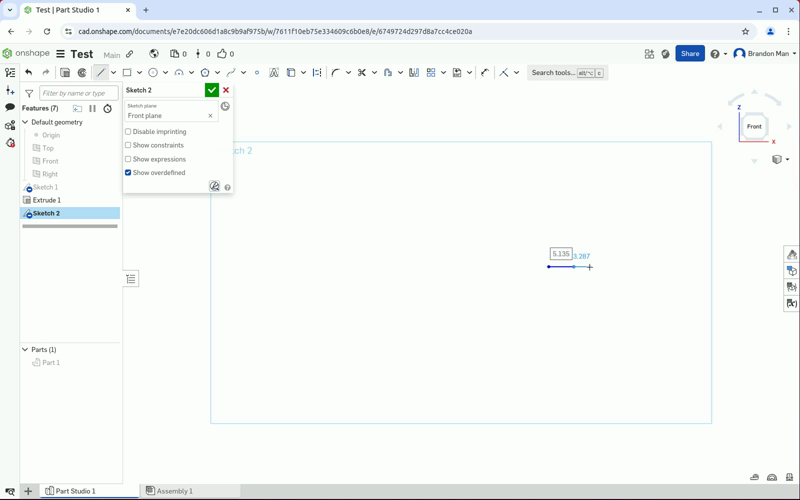
mouse_move(573, 207)
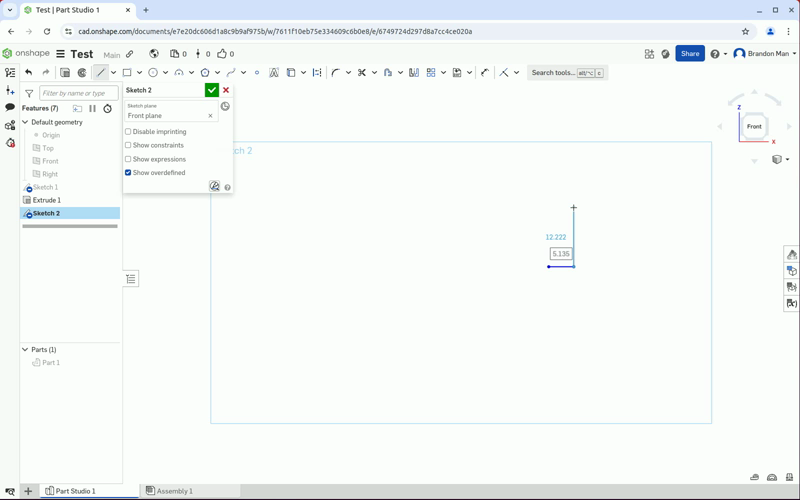
click(573, 207)
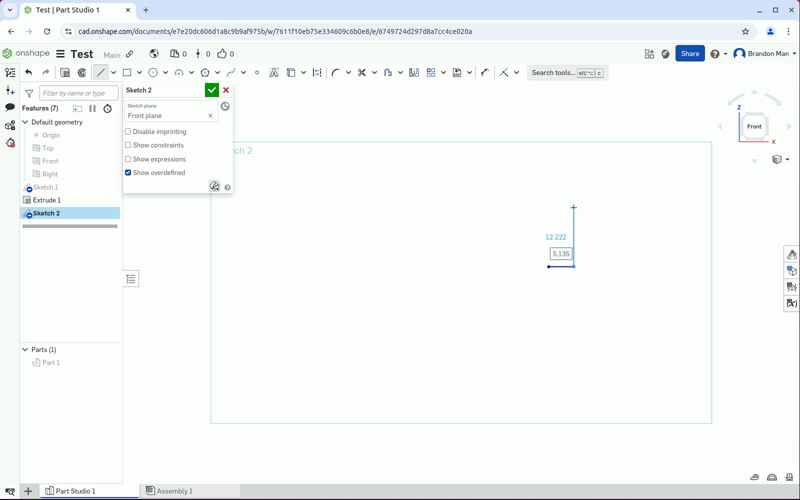
key_up(shift)
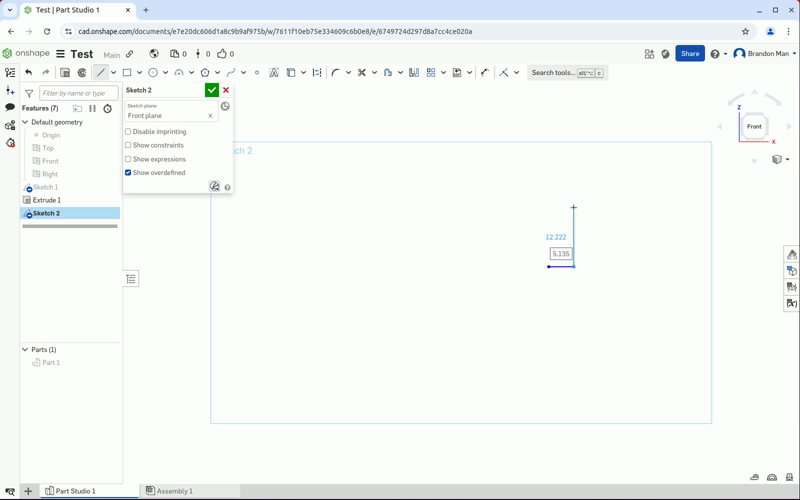
key_down(shift)
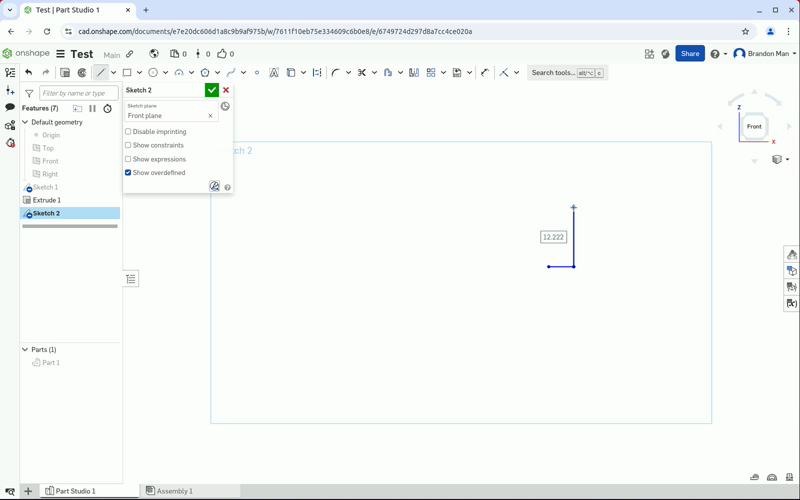
mouse_move(589, 207)
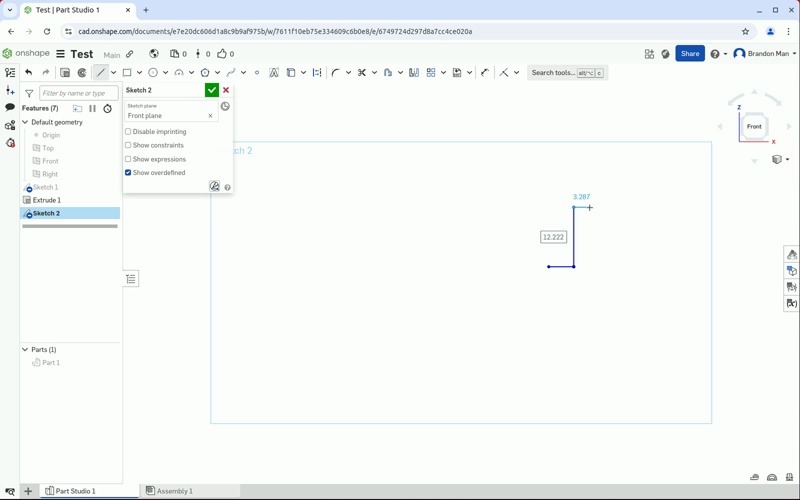
mouse_move(548, 207)
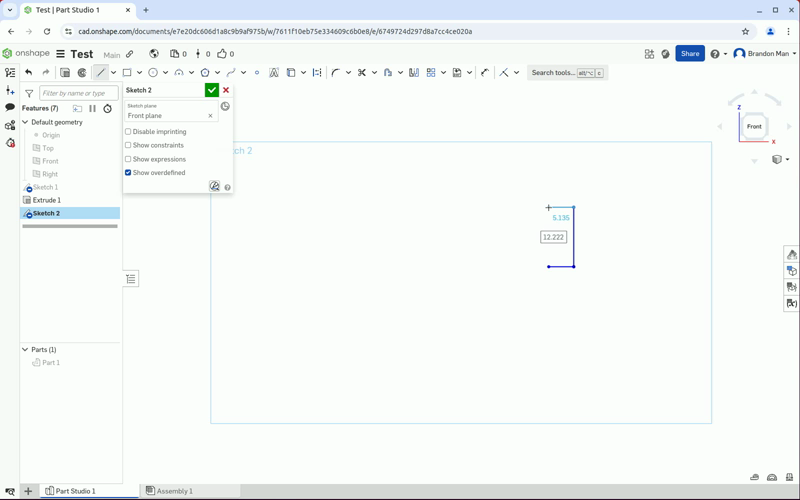
click(548, 207)
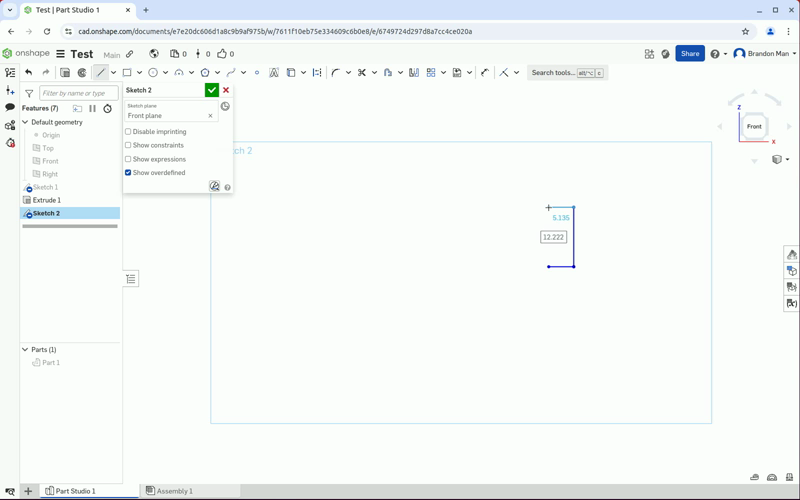
key_up(shift)
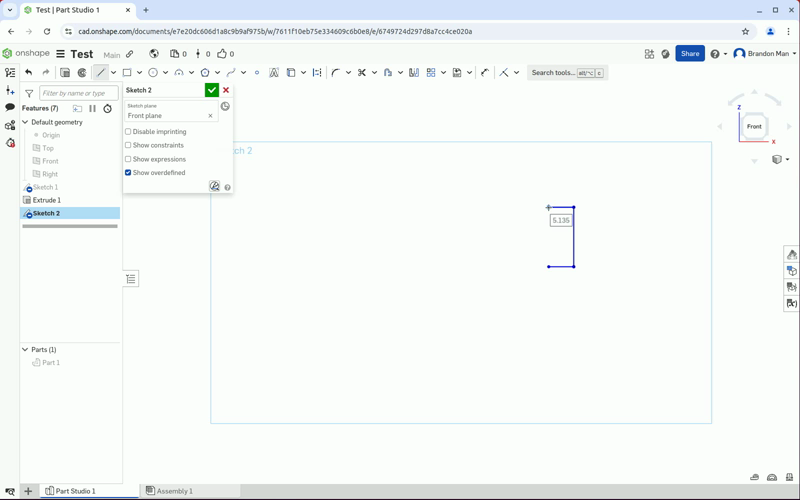
mouse_move(578, 207)
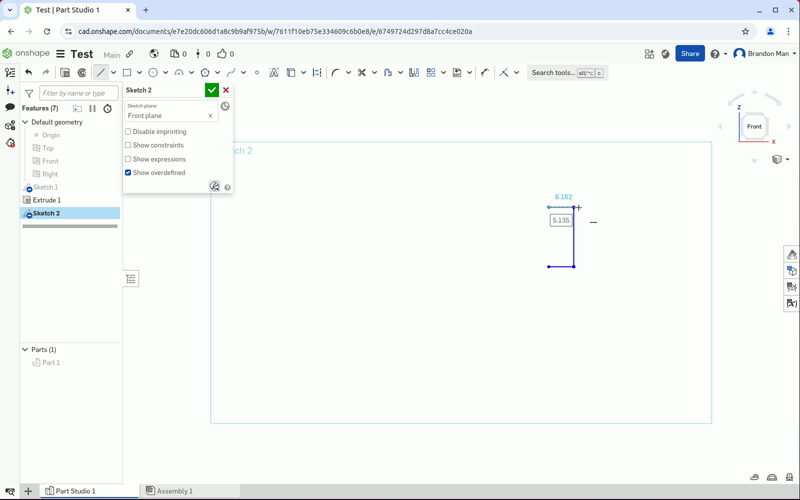
key_down(shift)
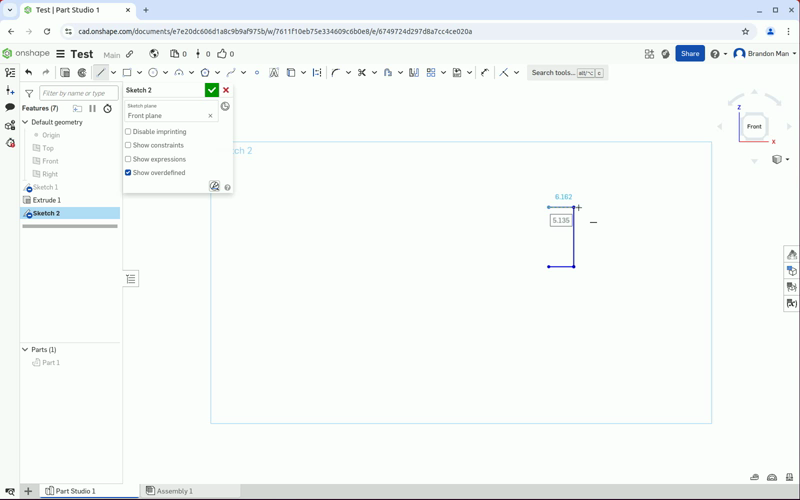
mouse_move(548, 266)
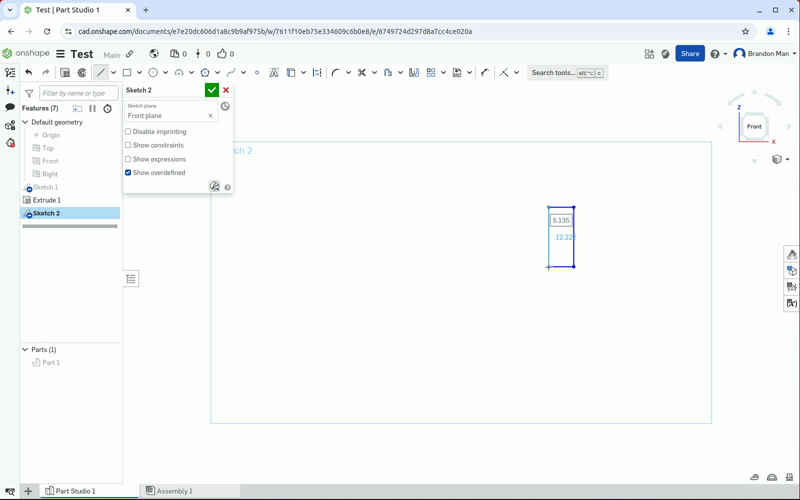
key_up(shift)
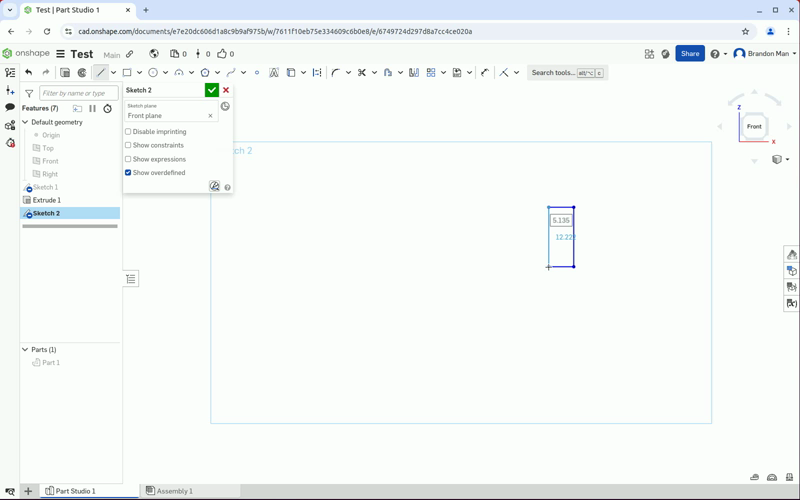
click(548, 266)
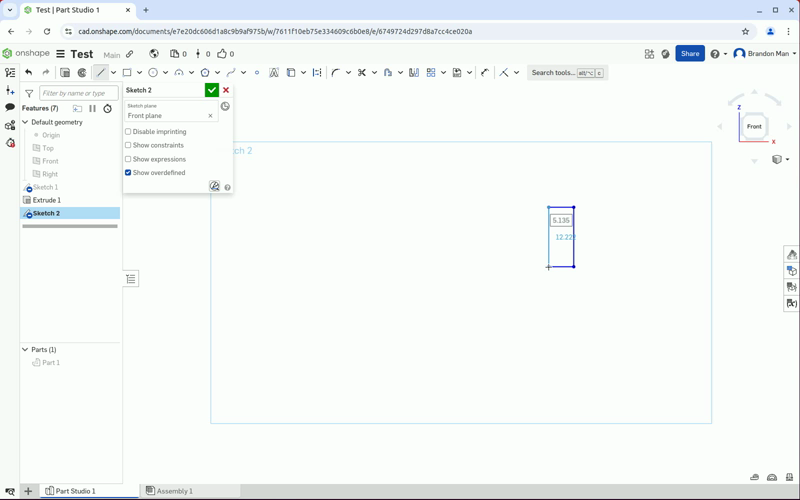
key(esc)
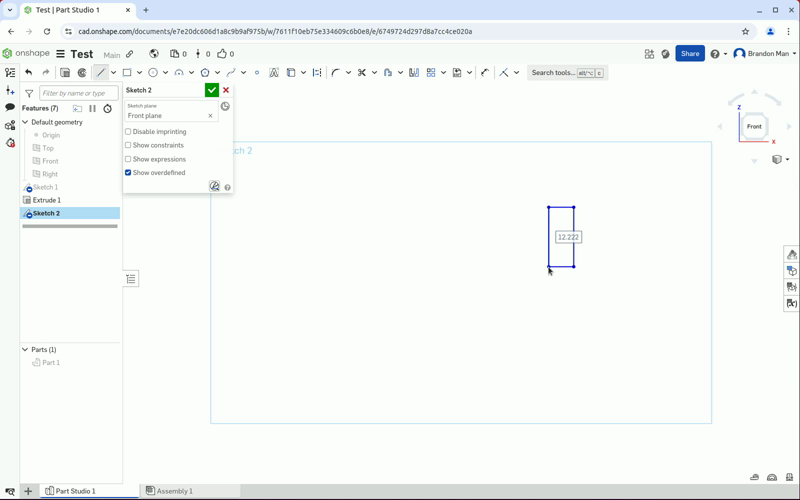
mouse_move(558, 233)
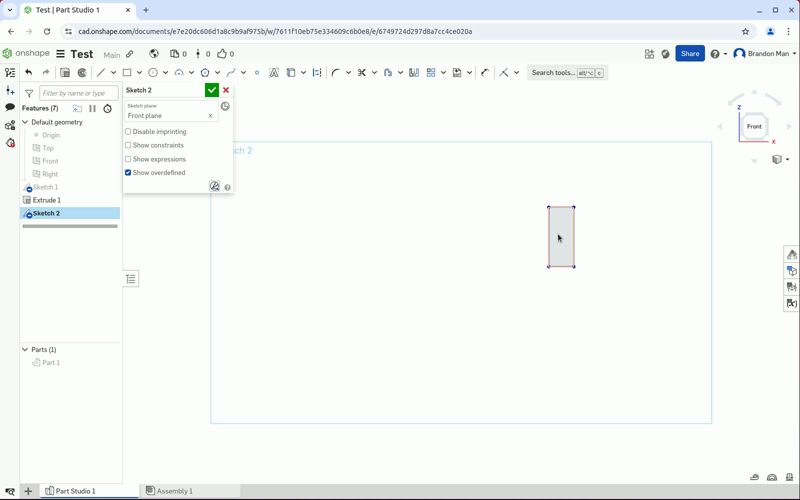
scroll(6)
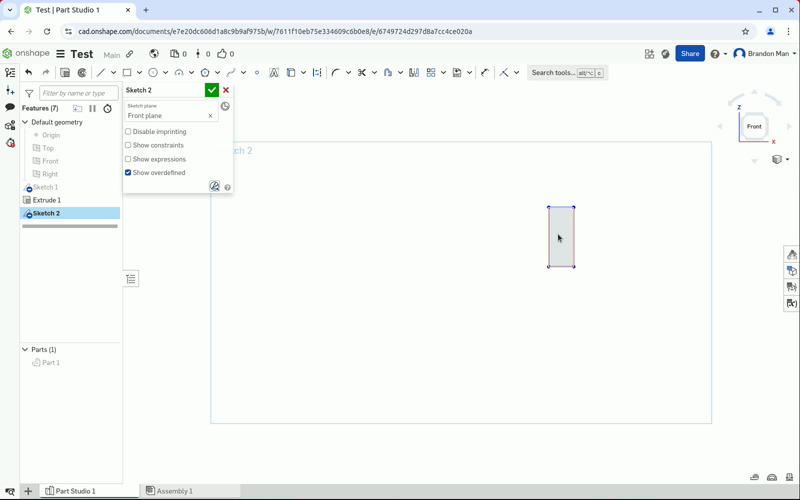
scroll(6)
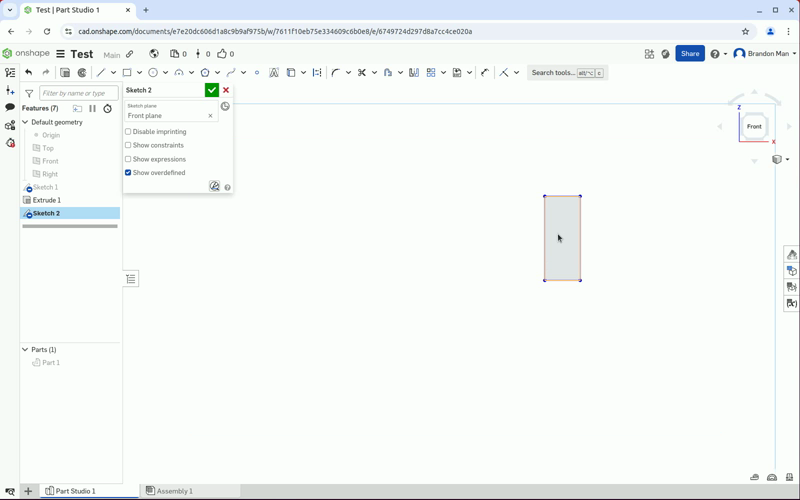
scroll(6)
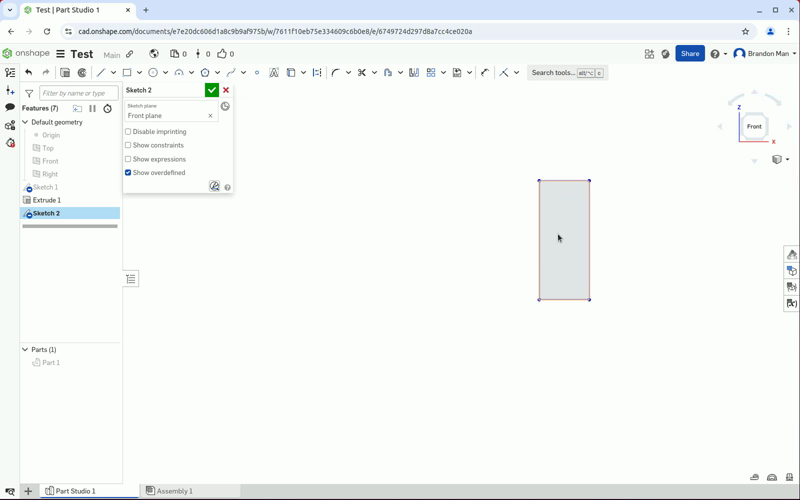
scroll(6)
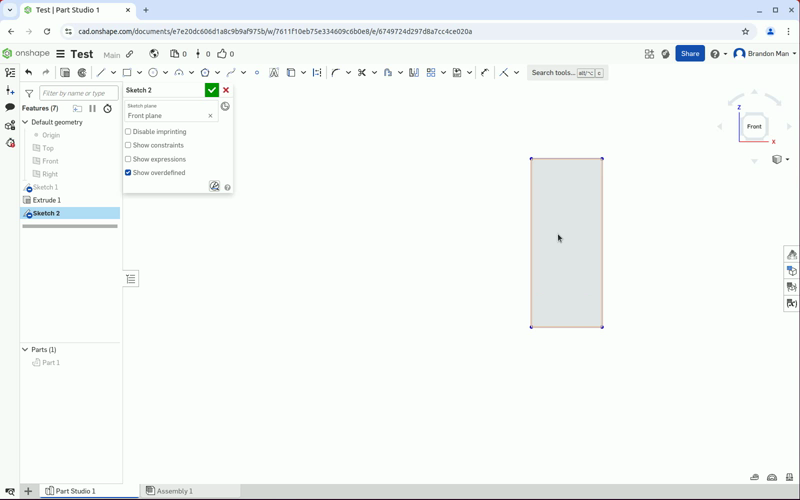
scroll(6)
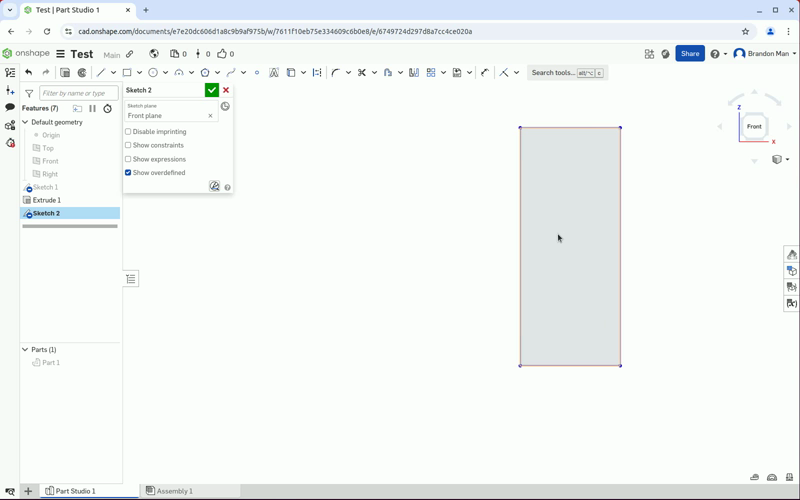
scroll(6)
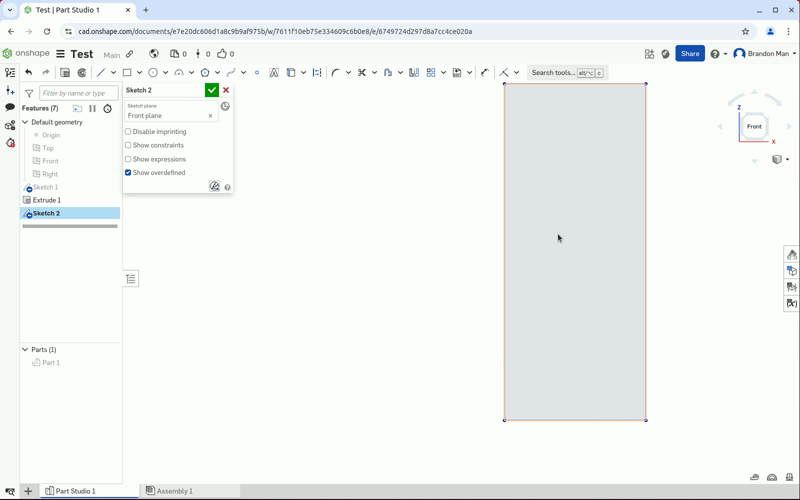
scroll(6)
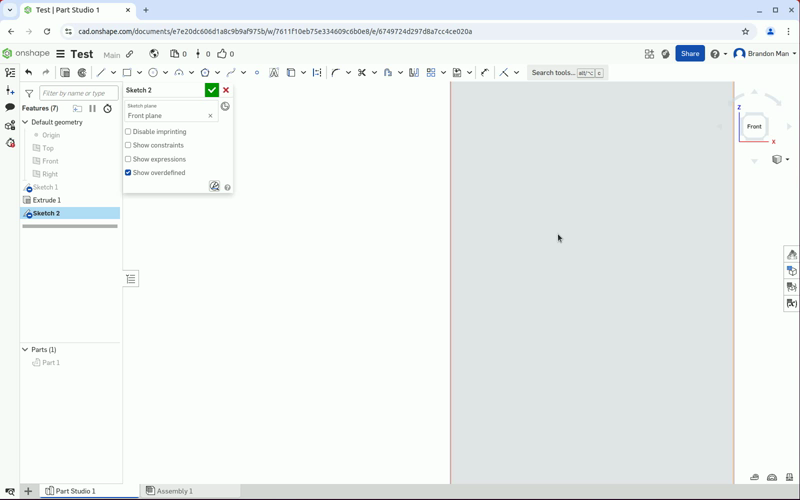
click(558, 233)
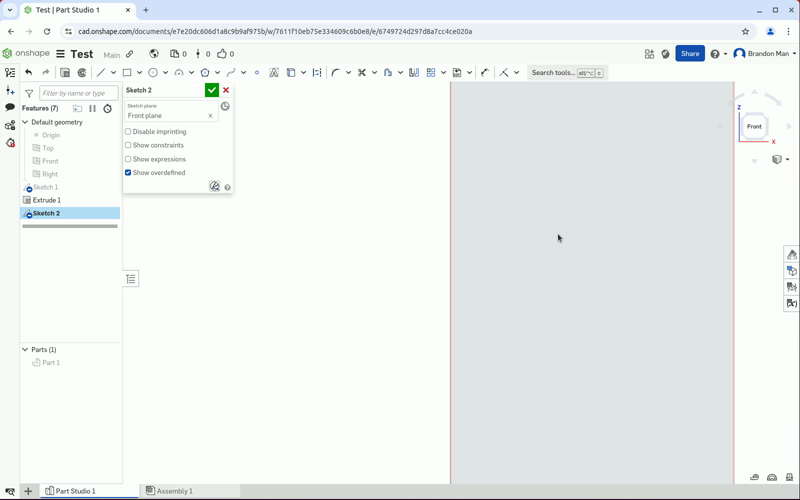
scroll(-6)
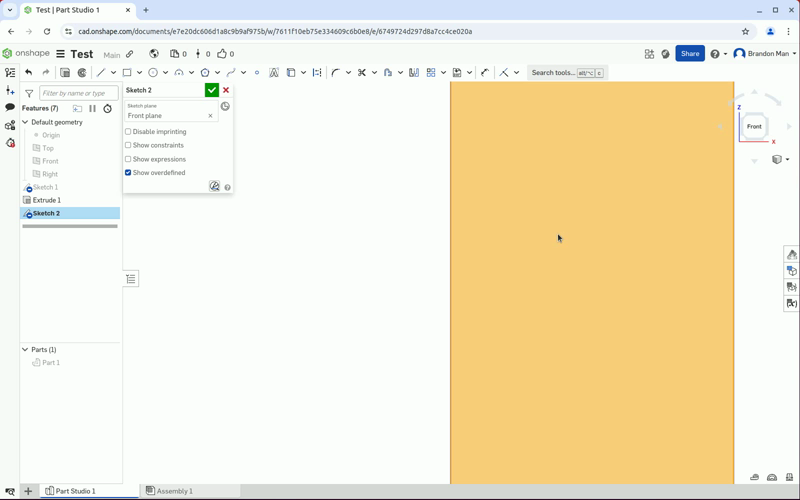
scroll(-6)
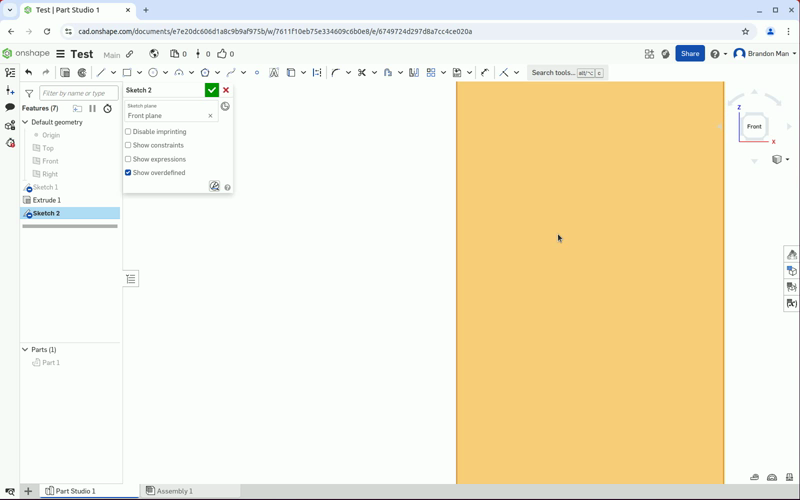
scroll(-6)
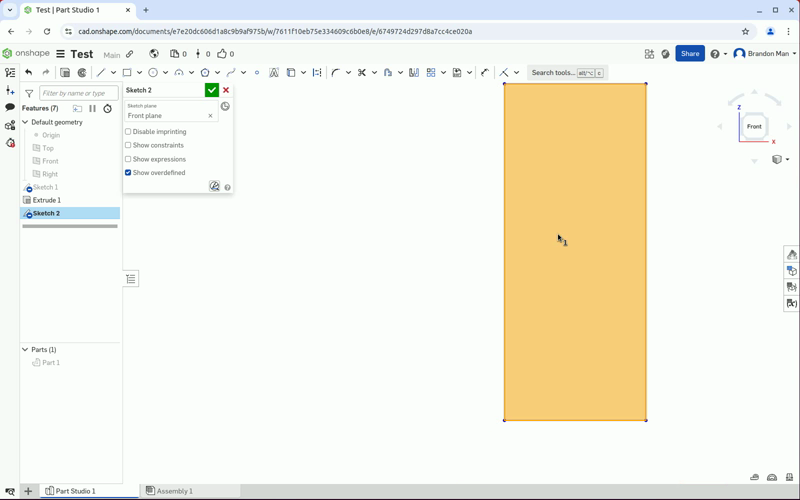
scroll(-6)
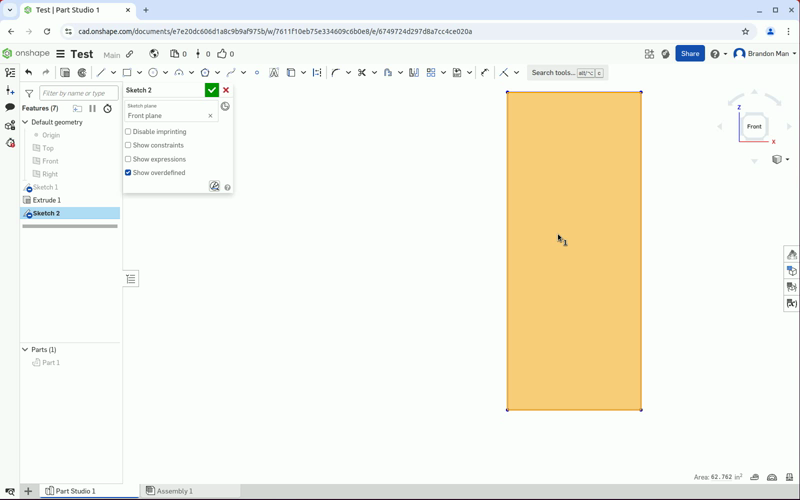
scroll(-6)
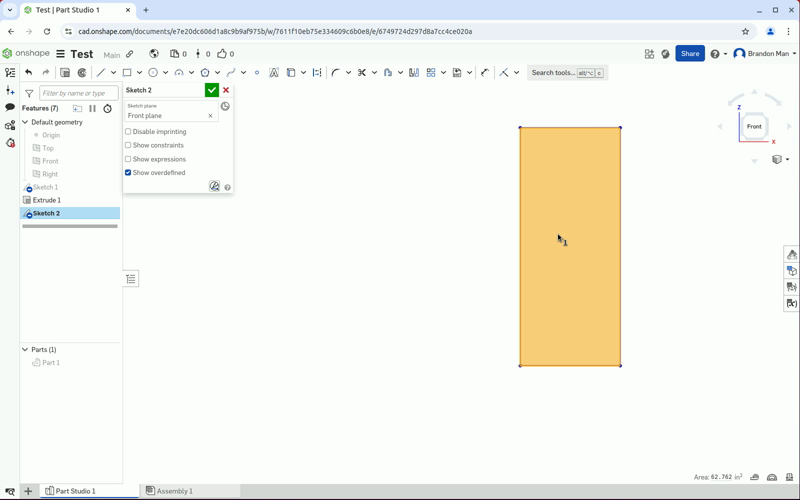
scroll(-6)
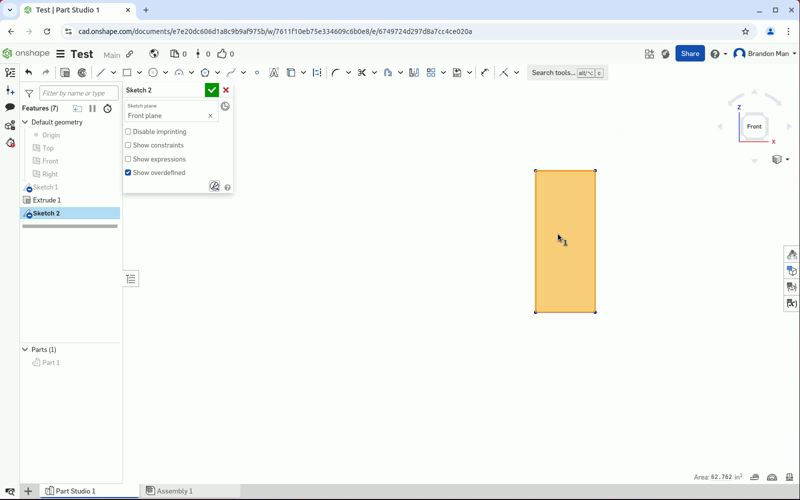
scroll(-6)
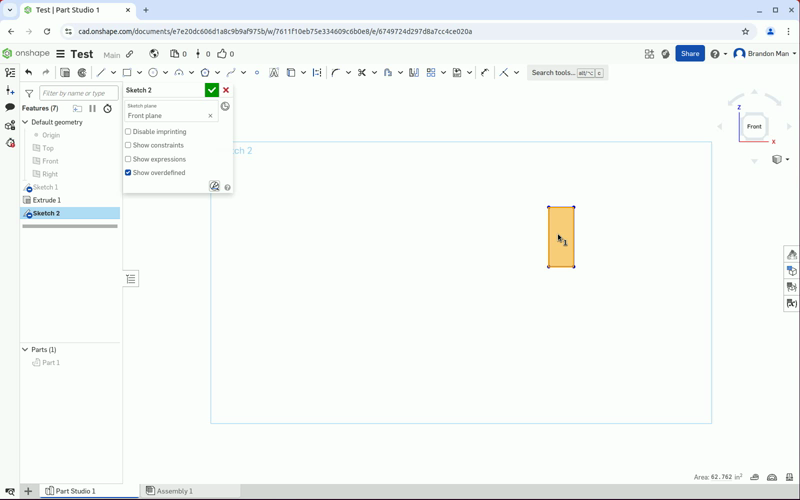
mouse_move(73, 352)
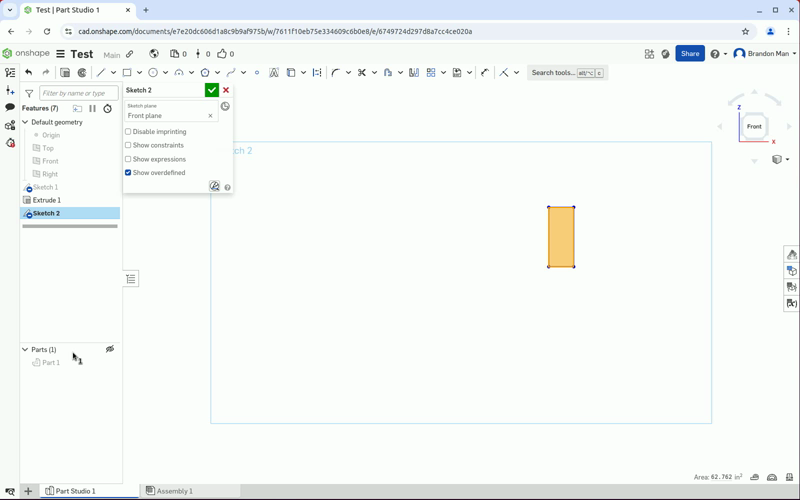
key(shift+y)
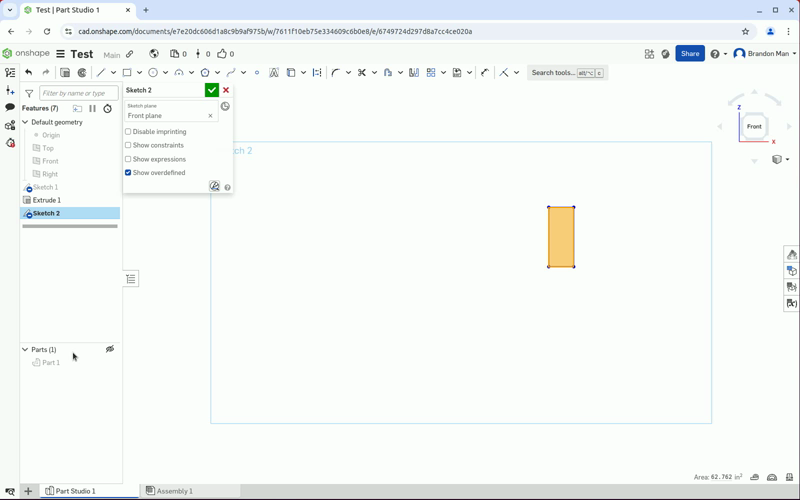
key(shift+e)
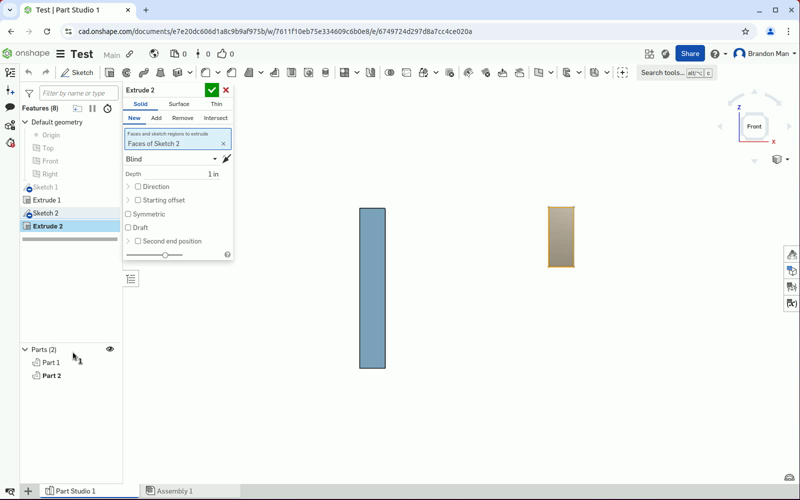
mouse_move(143, 106)
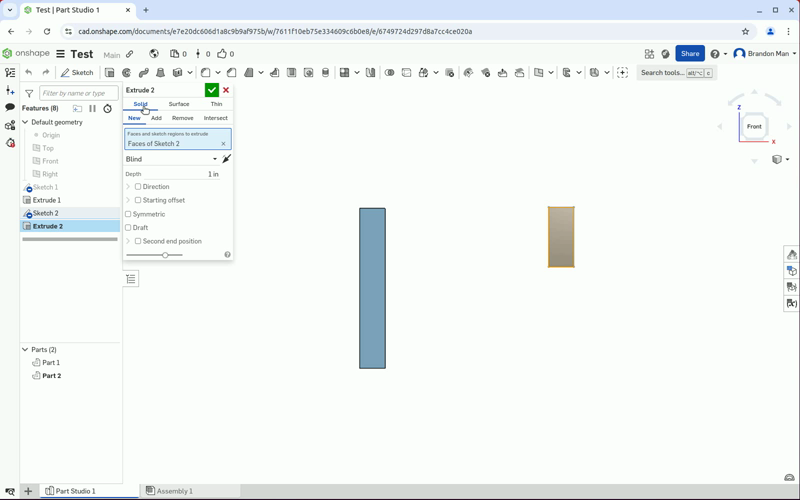
click(143, 106)
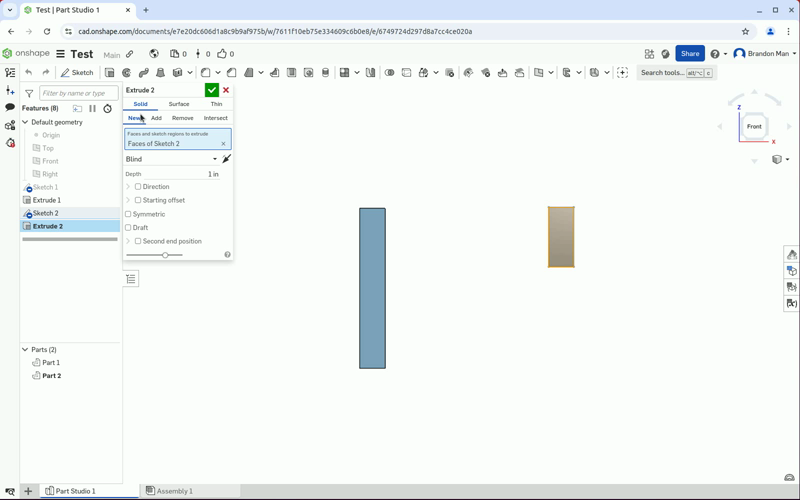
mouse_move(137, 120)
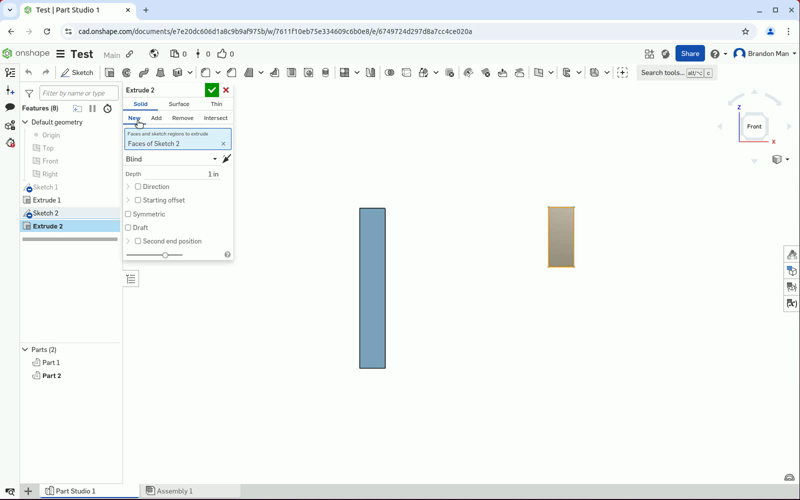
click(137, 120)
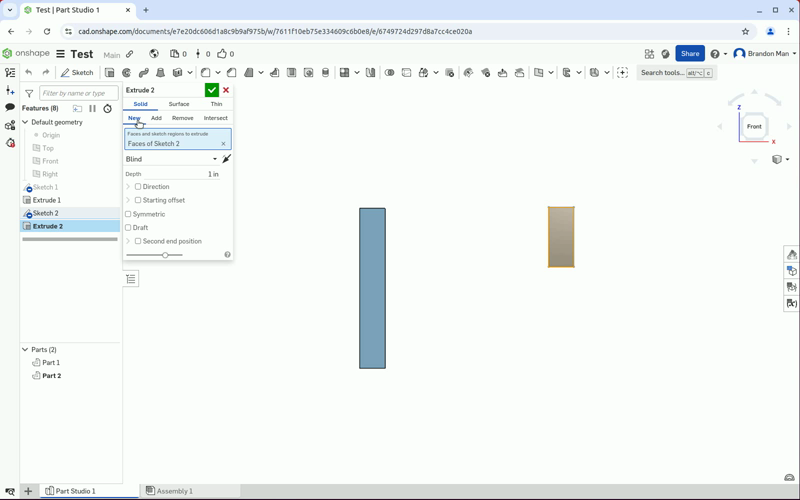
key(tab, 4)
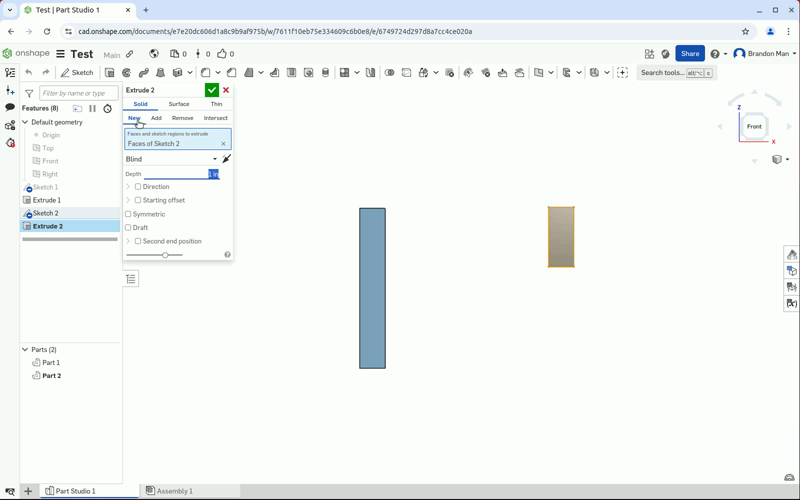
text(17.09)
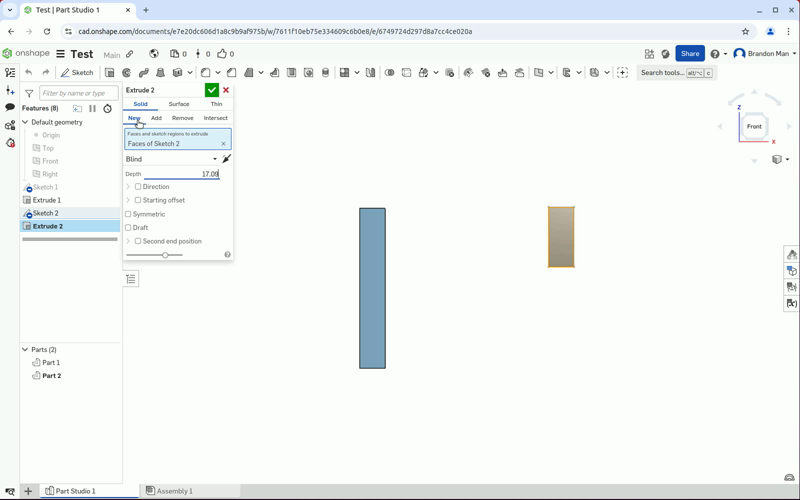
key(enter)
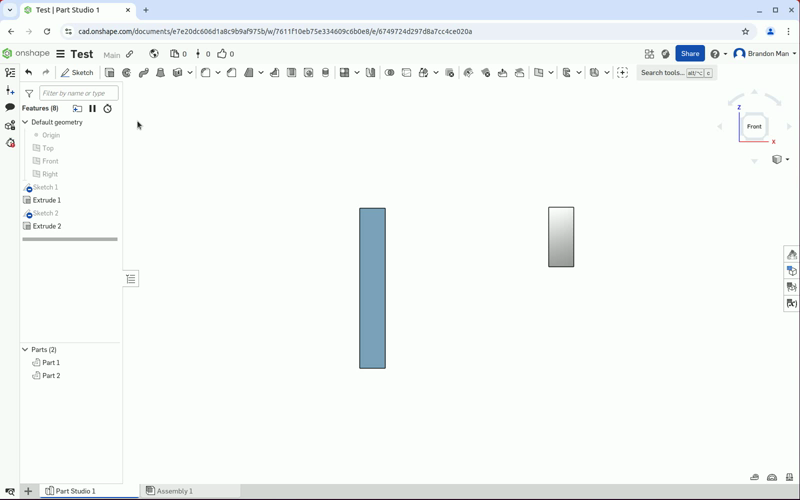
key(shift+h)
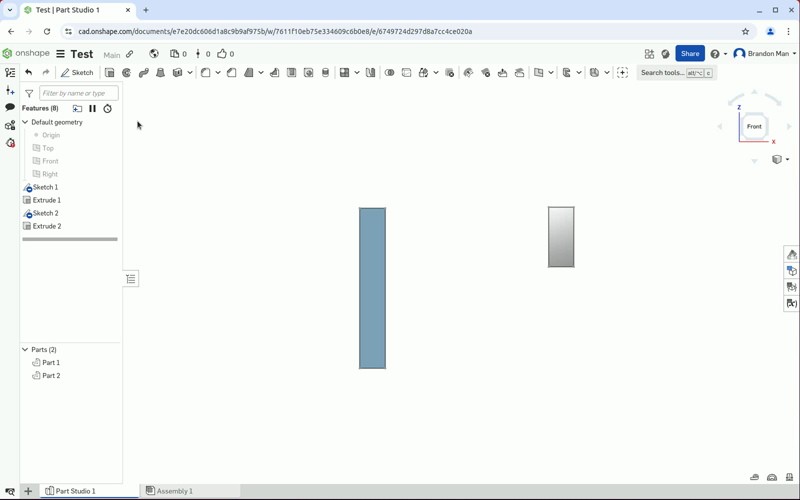
key(shift+h)
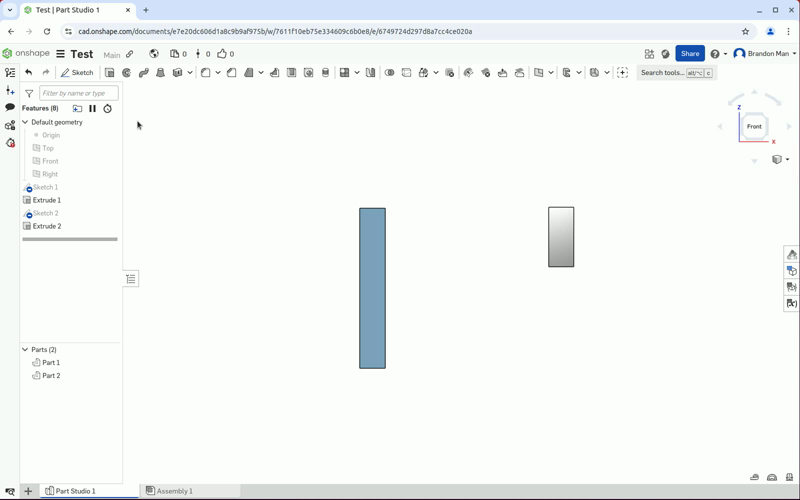
mouse_move(73, 189)
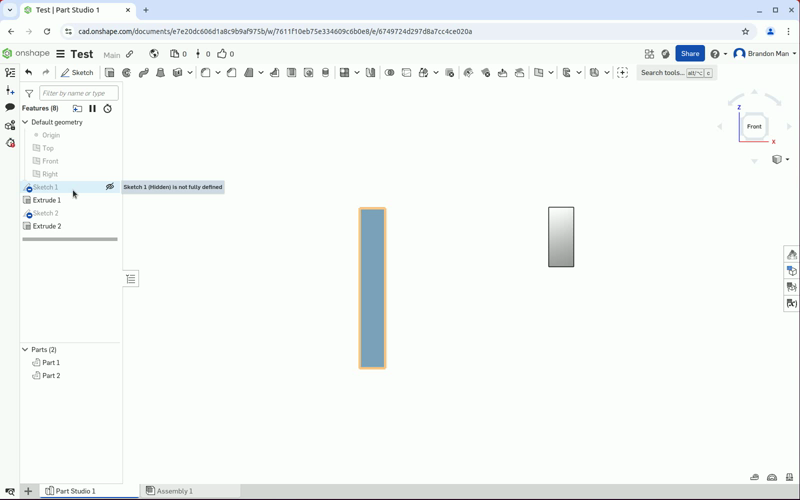
click(73, 189)
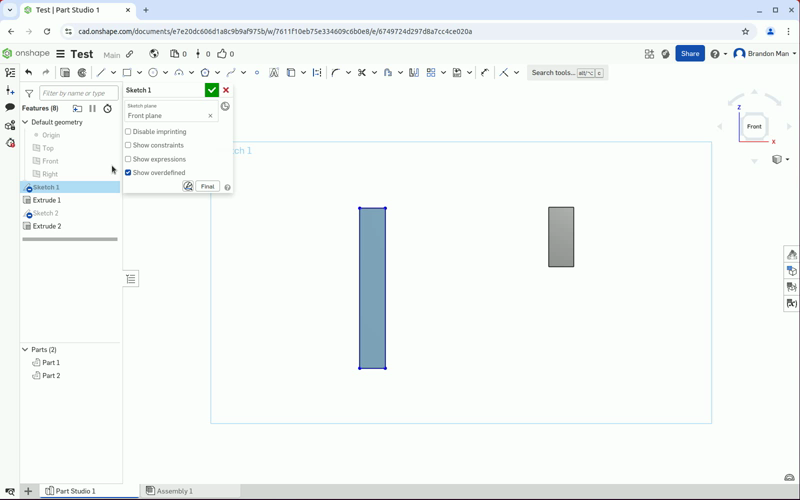
mouse_move(229, 92)
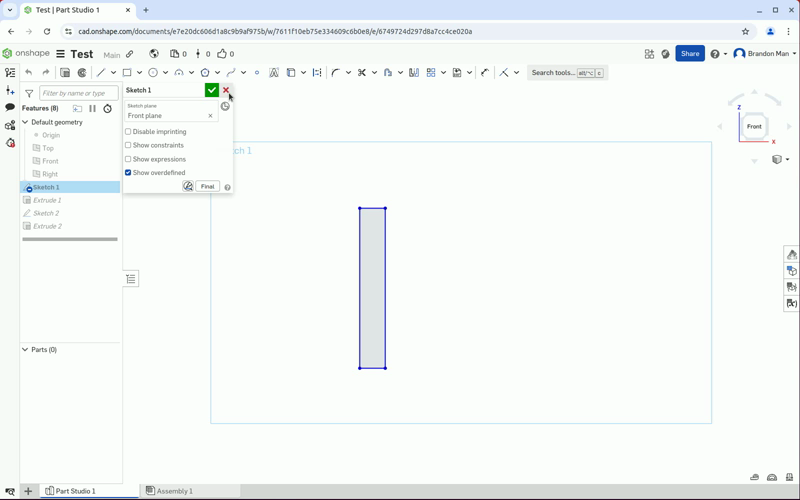
click(229, 92)
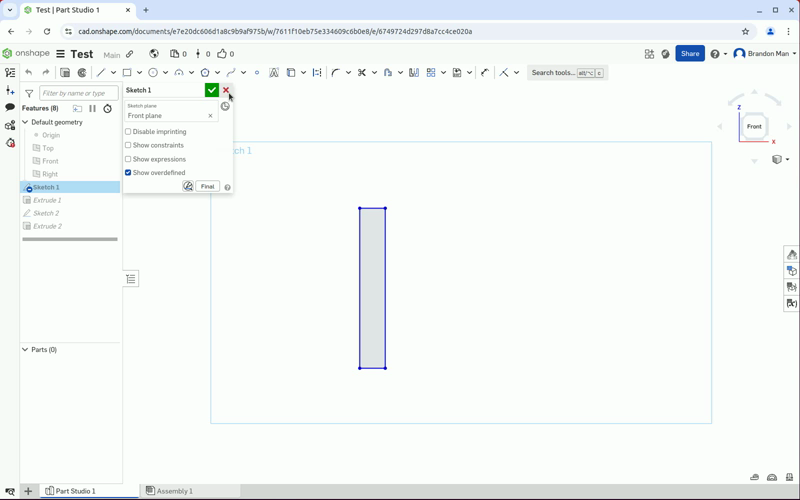
key(shift+s)
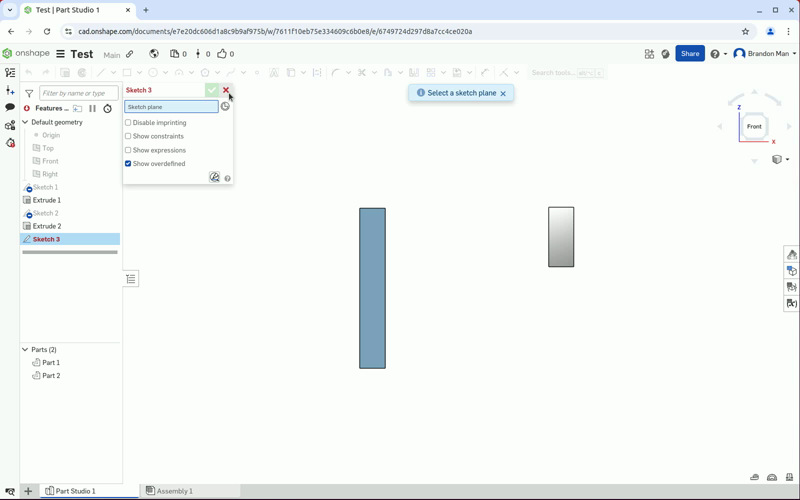
mouse_move(73, 163)
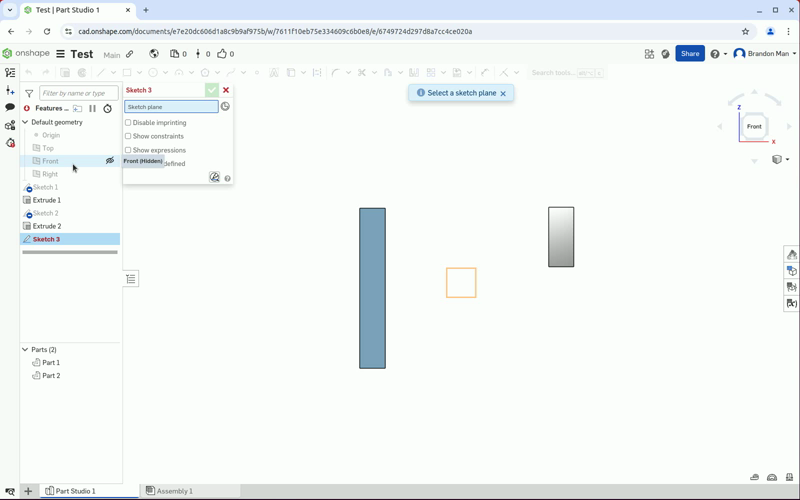
click(73, 163)
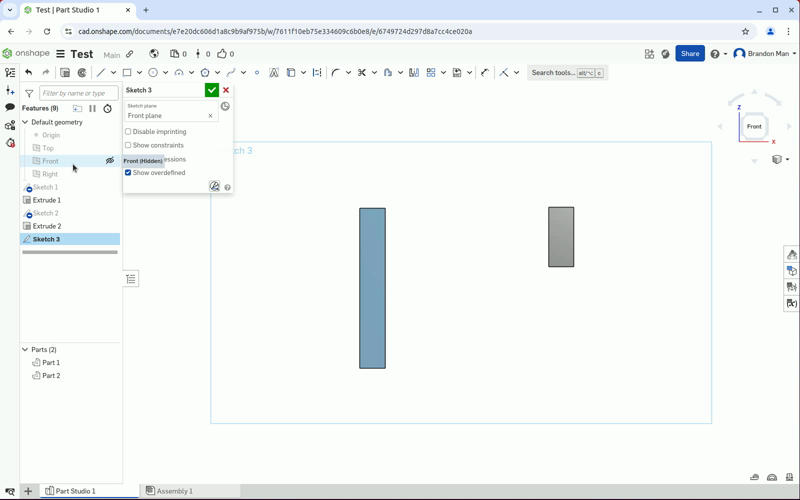
mouse_move(73, 352)
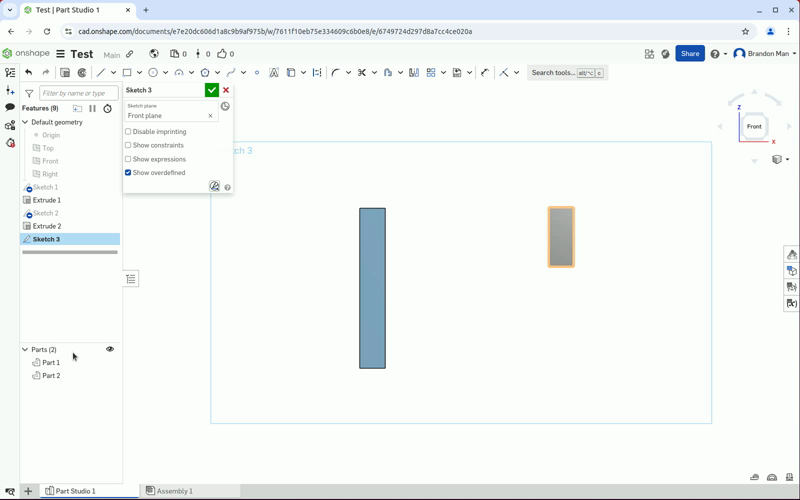
key(y)
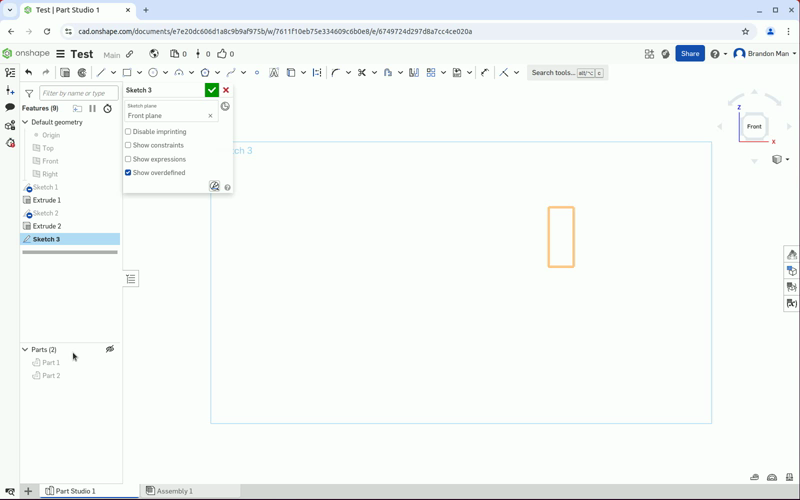
key(l)
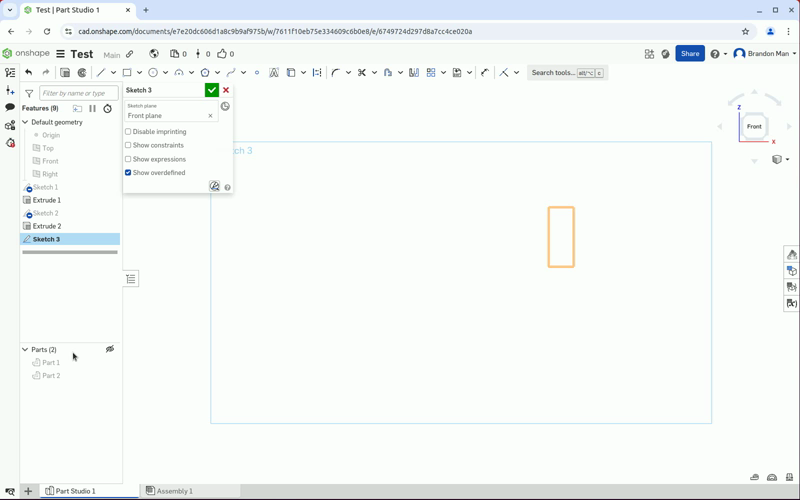
key_down(shift)
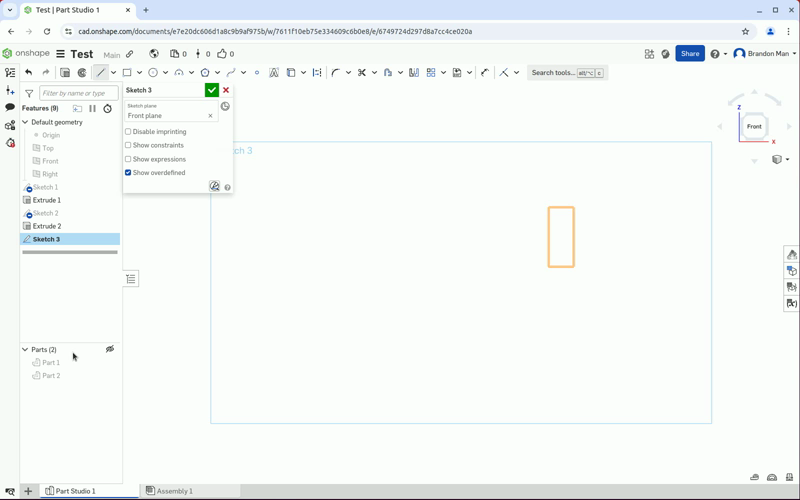
mouse_move(359, 368)
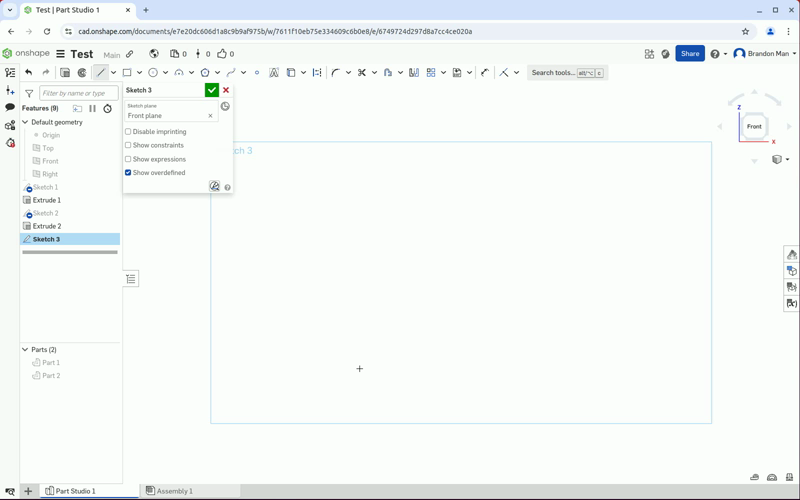
click(359, 368)
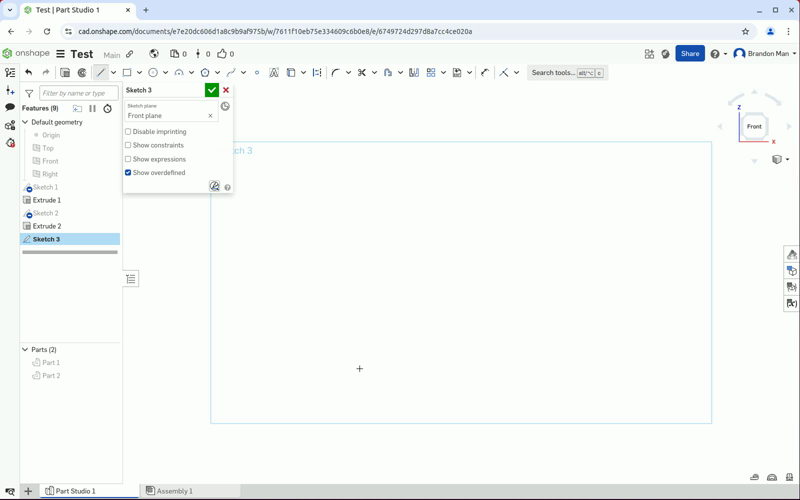
key_up(shift)
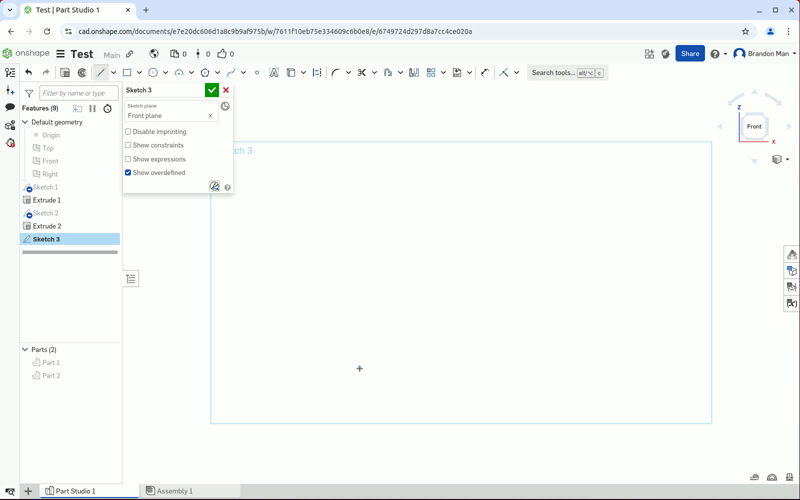
key_down(shift)
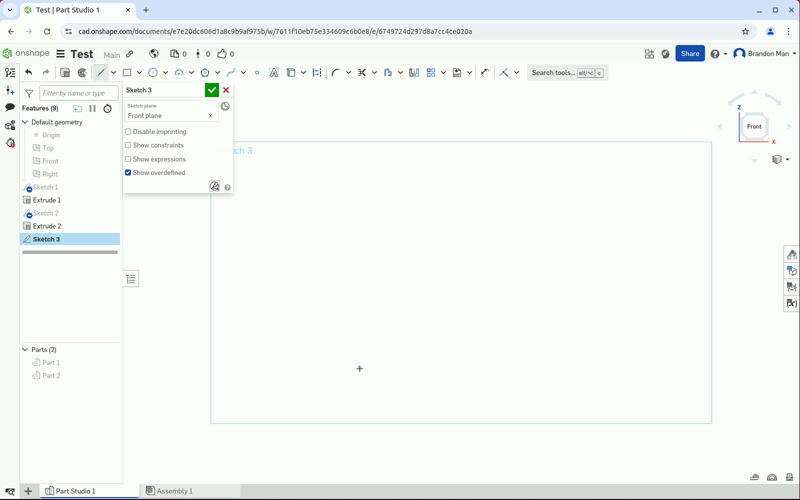
mouse_move(389, 368)
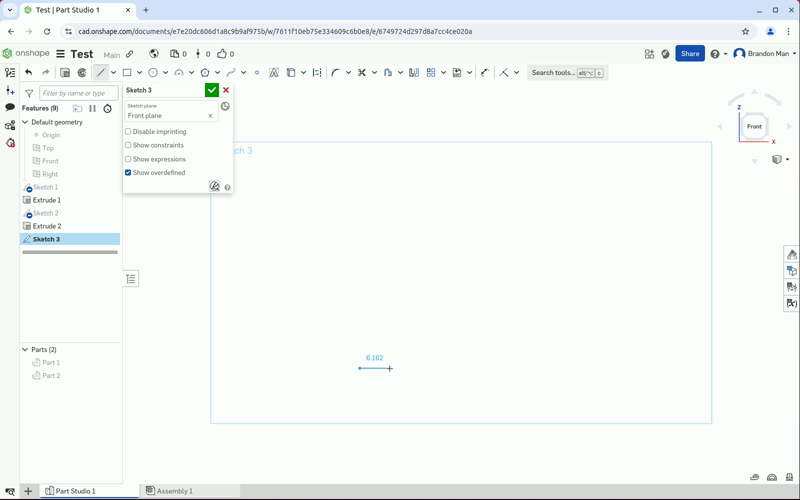
mouse_move(385, 368)
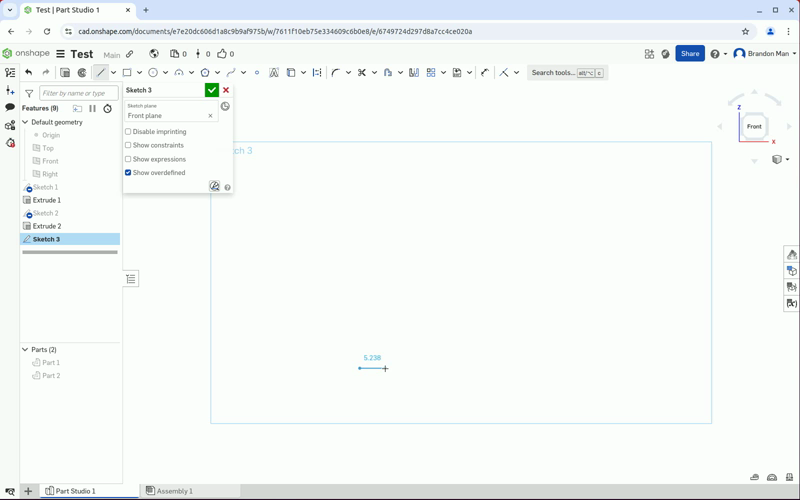
click(385, 368)
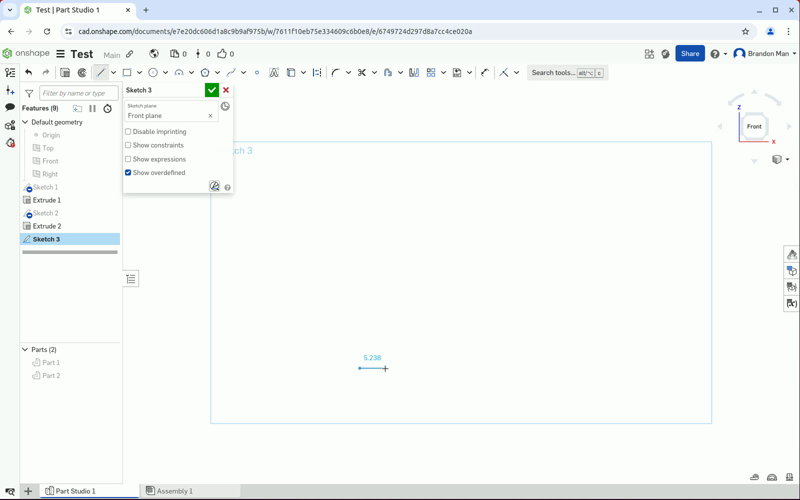
key_up(shift)
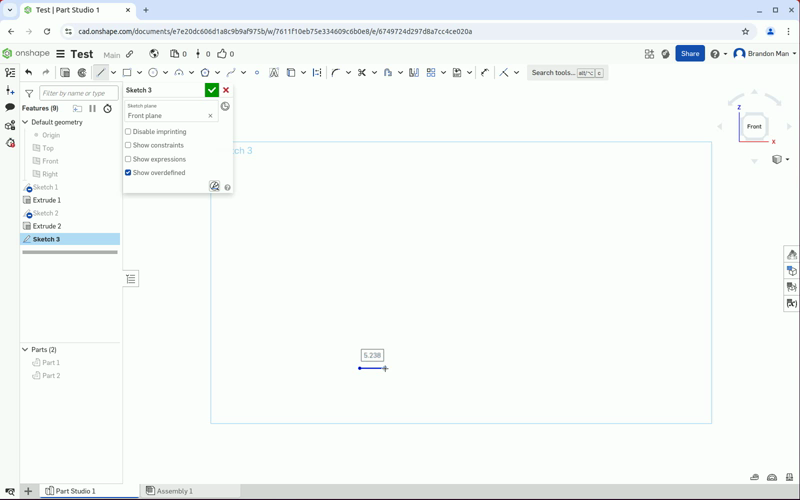
key_down(shift)
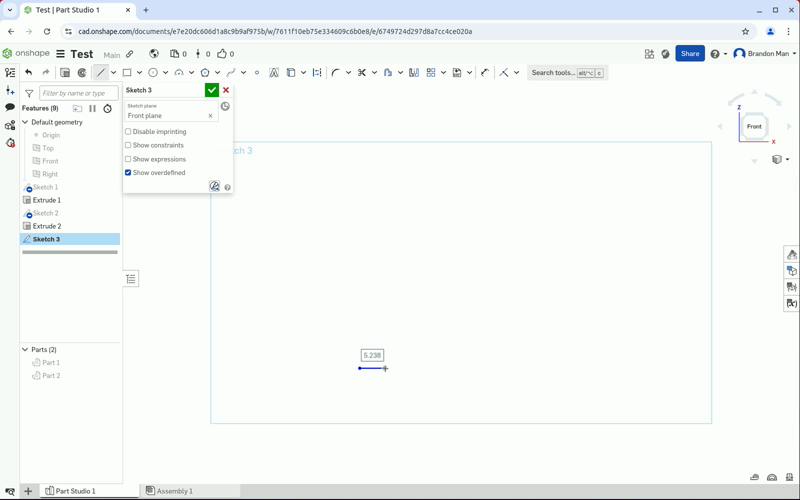
mouse_move(385, 208)
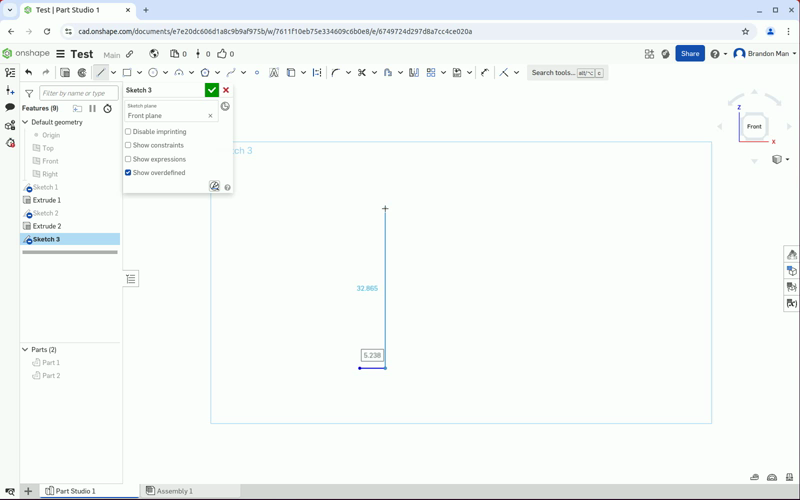
click(385, 208)
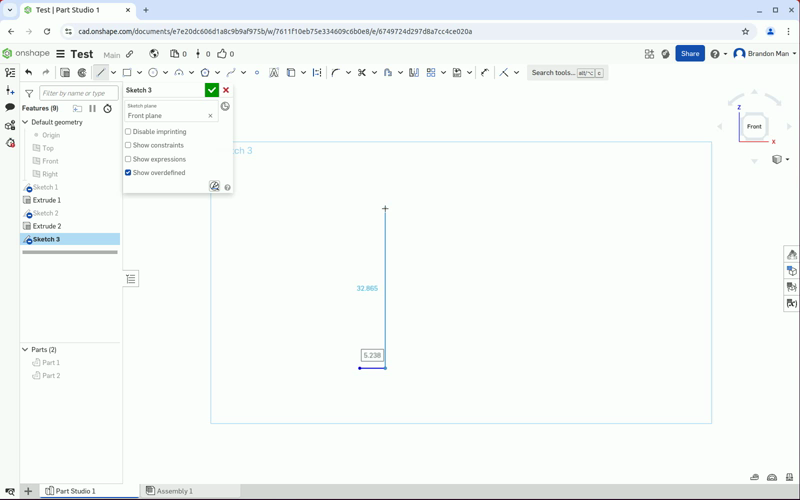
key_up(shift)
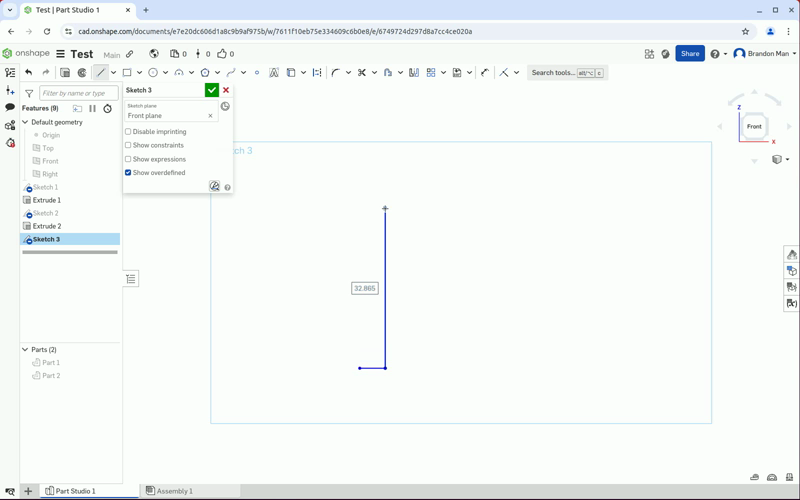
key_down(shift)
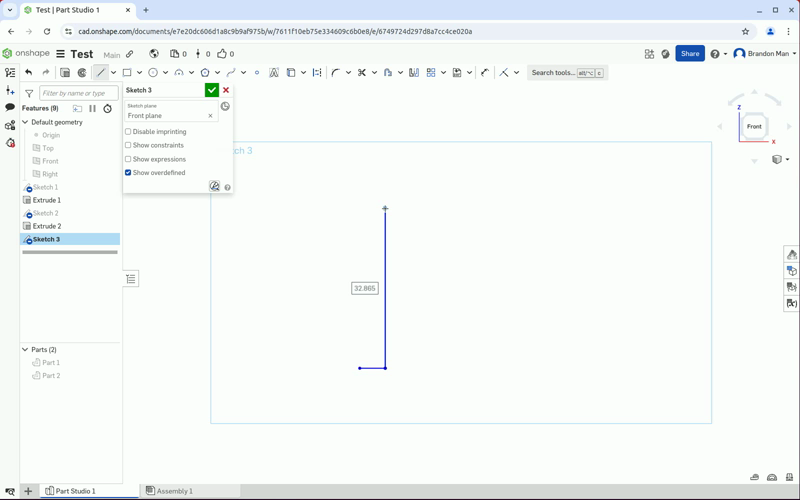
mouse_move(415, 208)
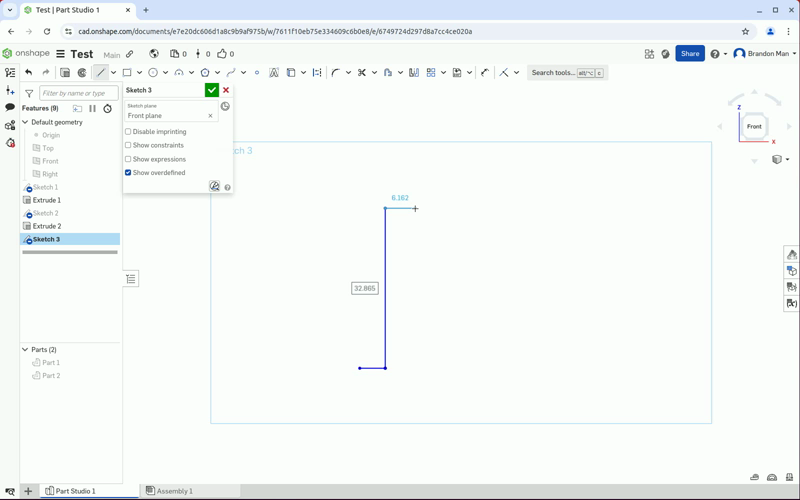
mouse_move(359, 208)
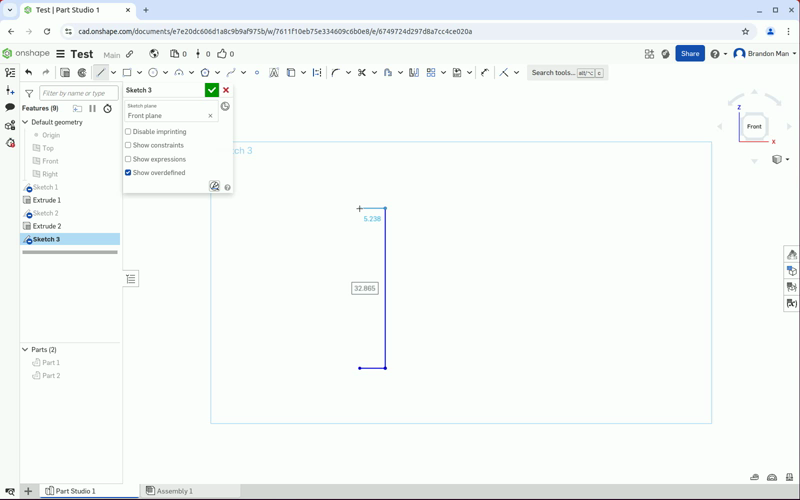
click(359, 208)
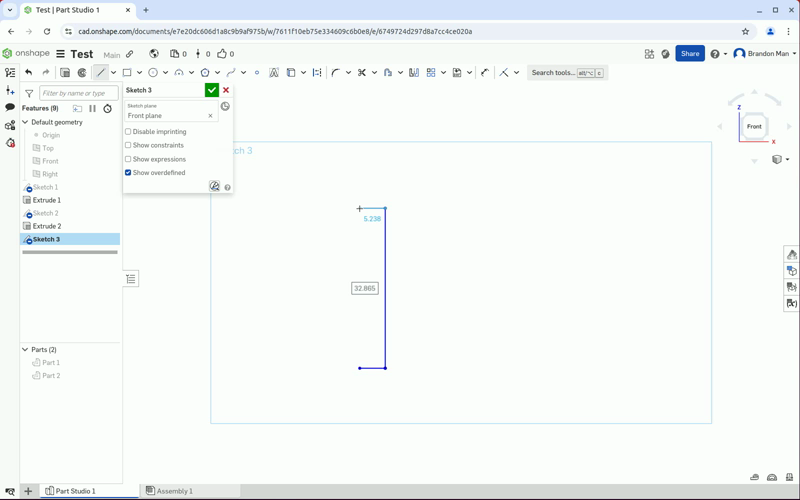
key_up(shift)
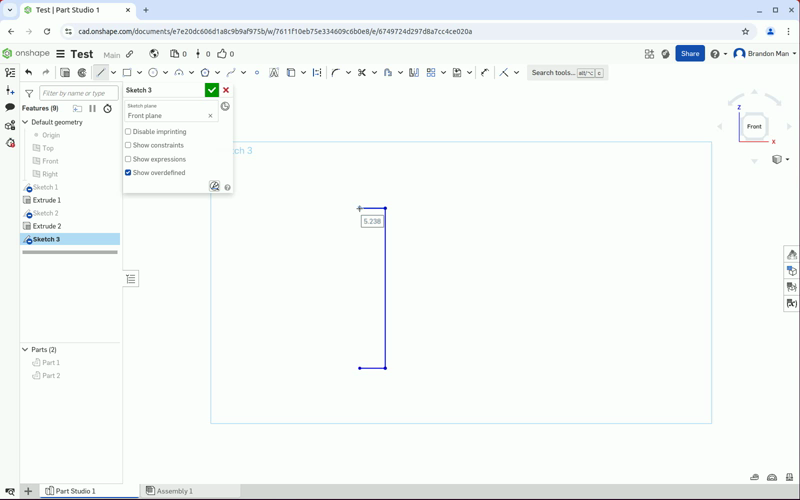
key_down(shift)
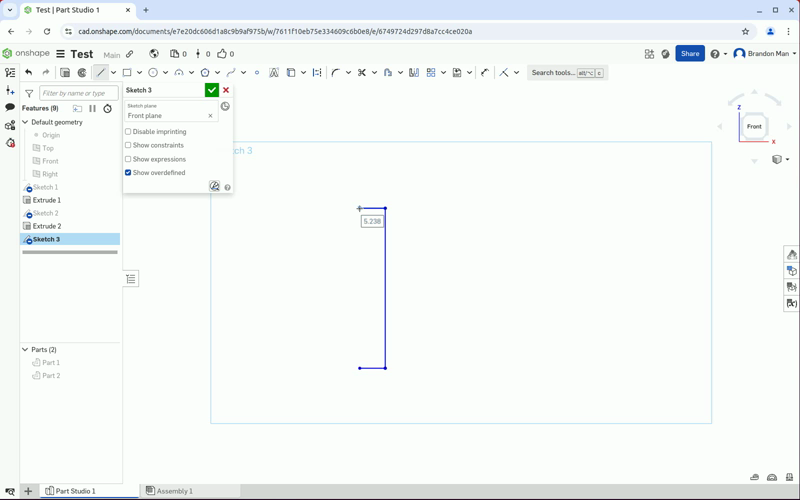
mouse_move(359, 368)
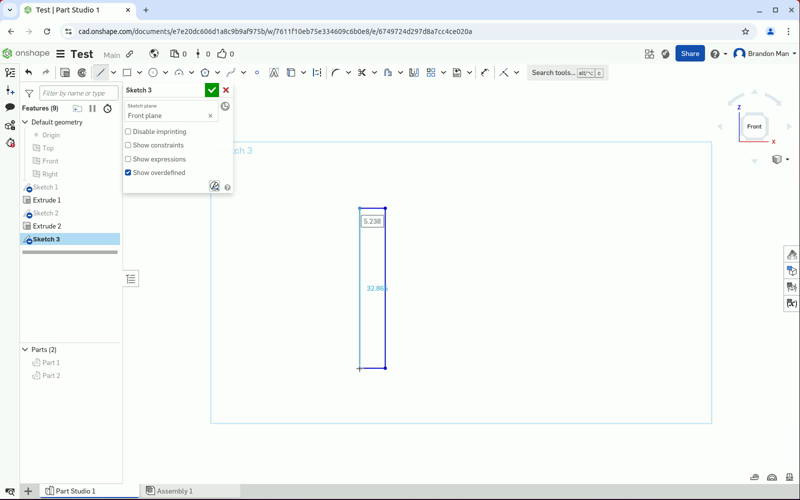
key_up(shift)
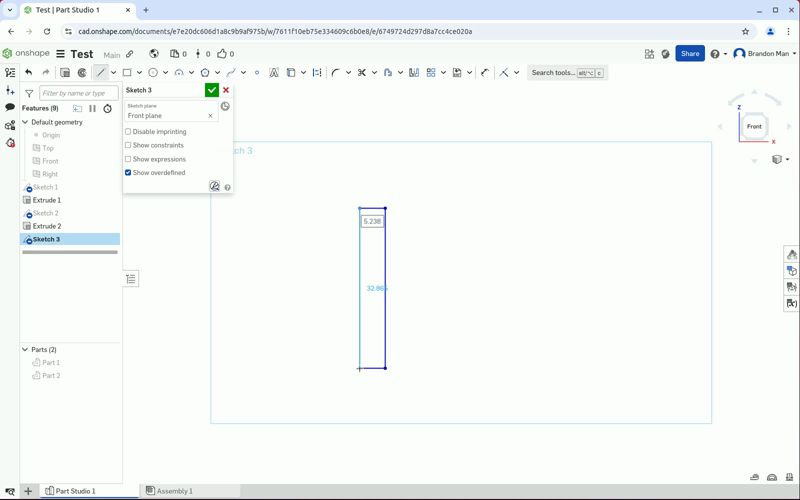
click(359, 368)
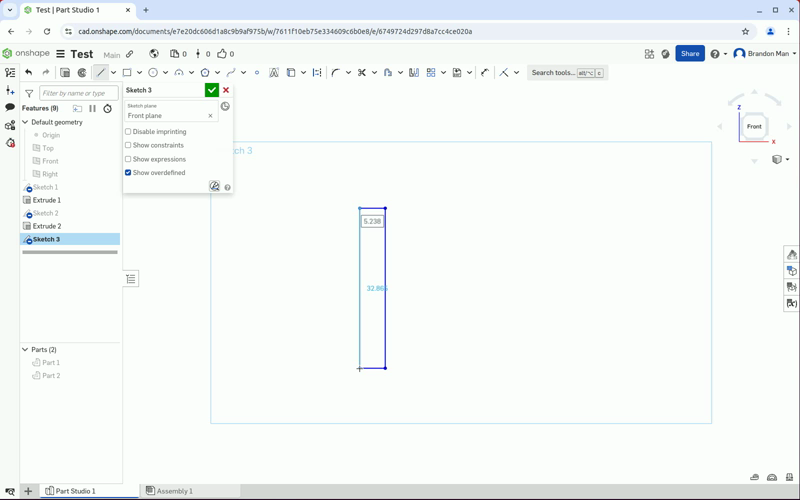
key(esc)
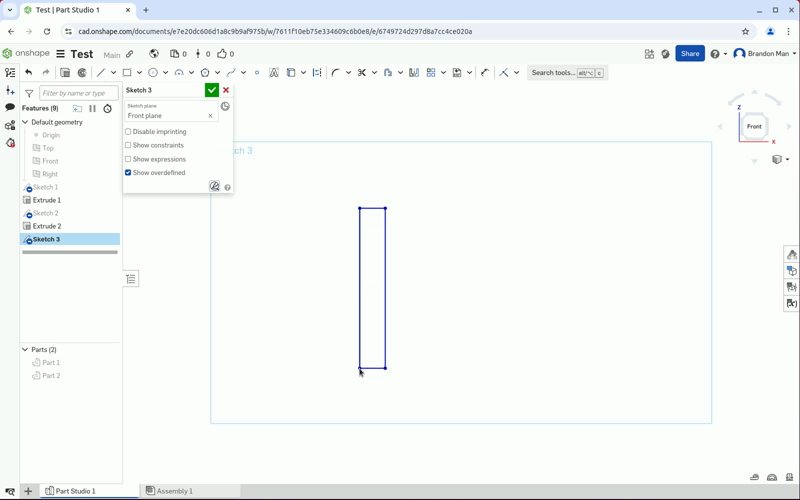
mouse_move(373, 296)
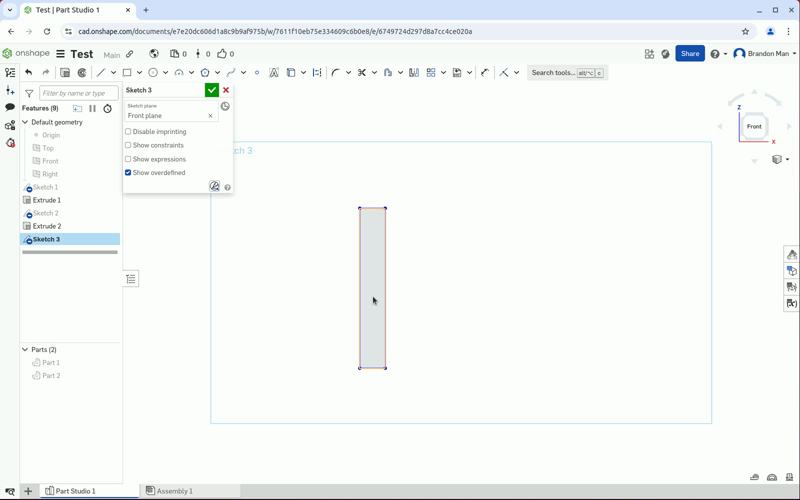
click(373, 296)
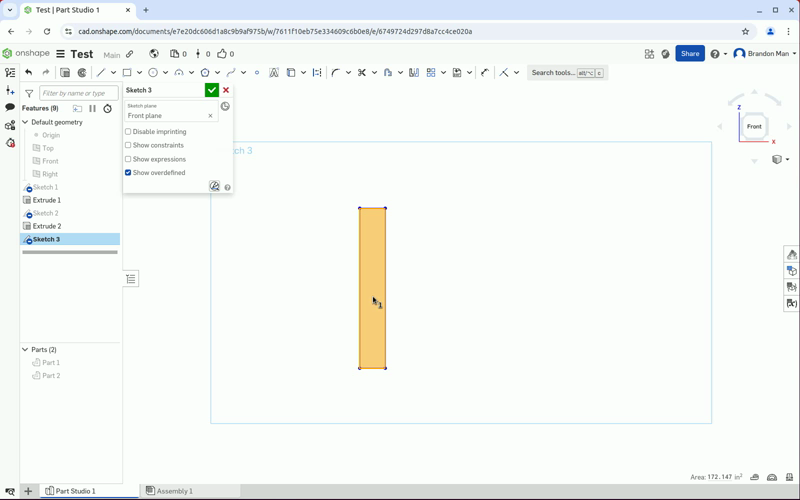
mouse_move(73, 352)
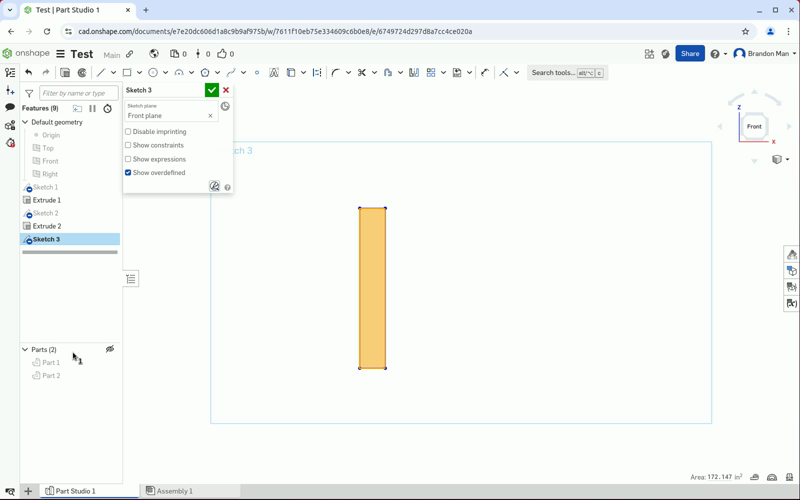
key(shift+y)
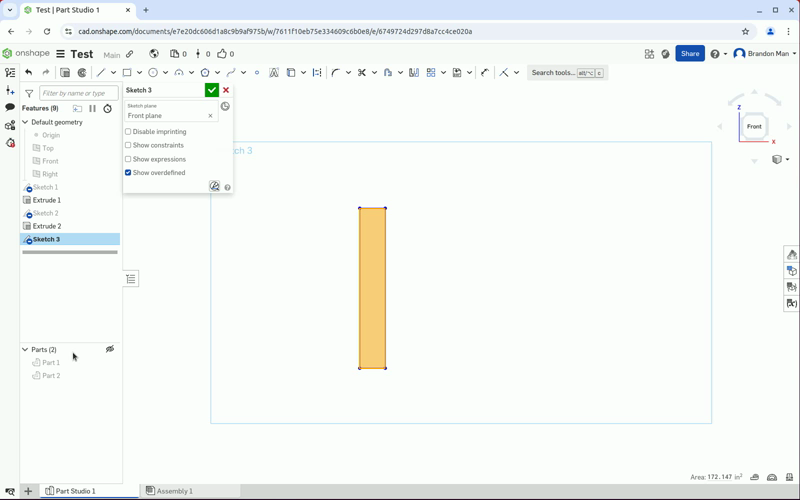
key(shift+e)
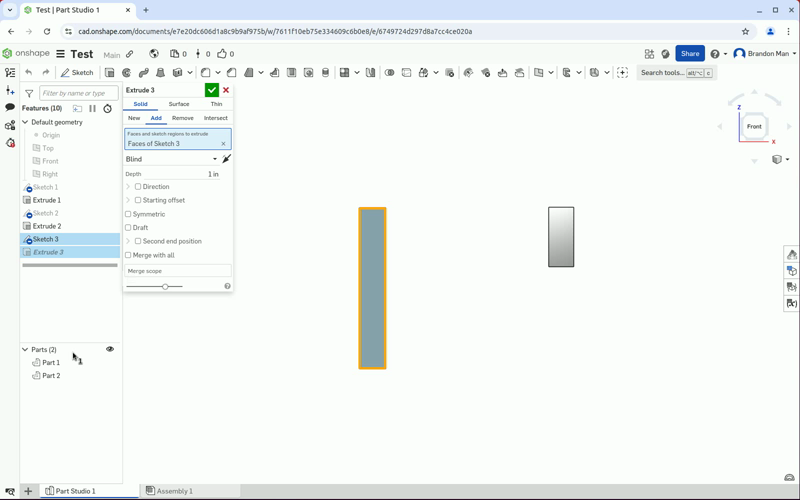
mouse_move(143, 106)
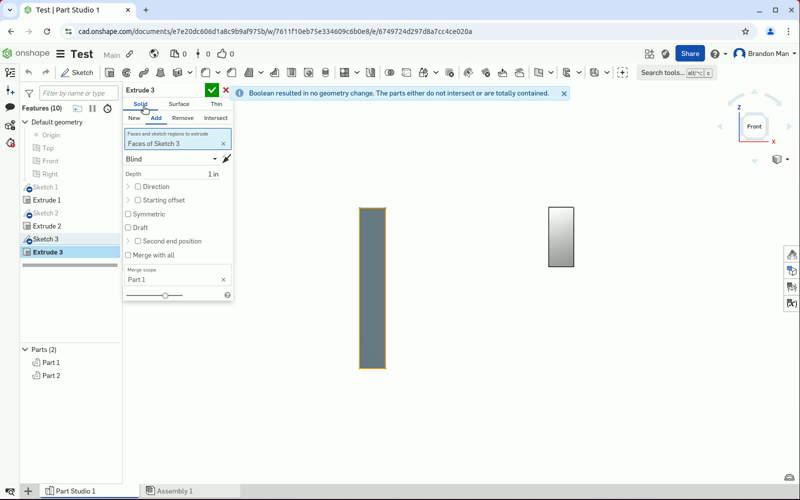
click(143, 106)
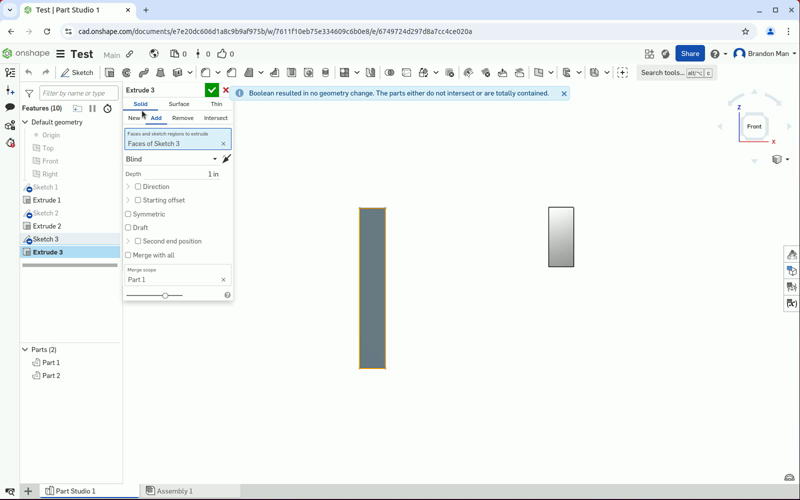
mouse_move(137, 120)
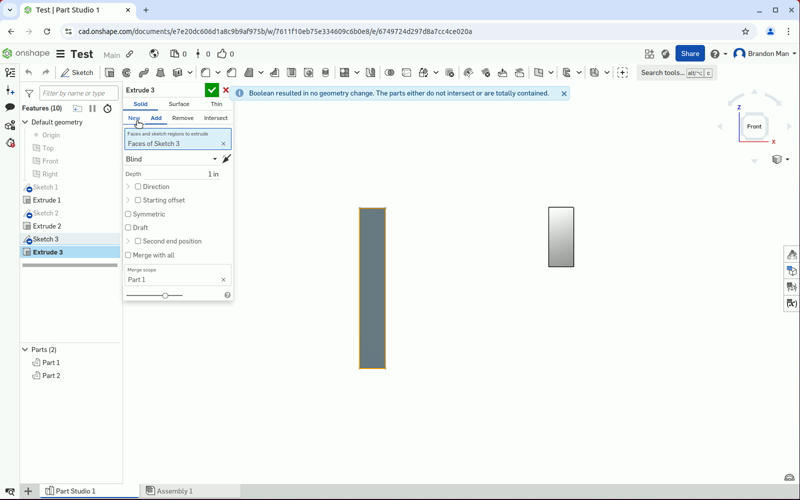
click(137, 120)
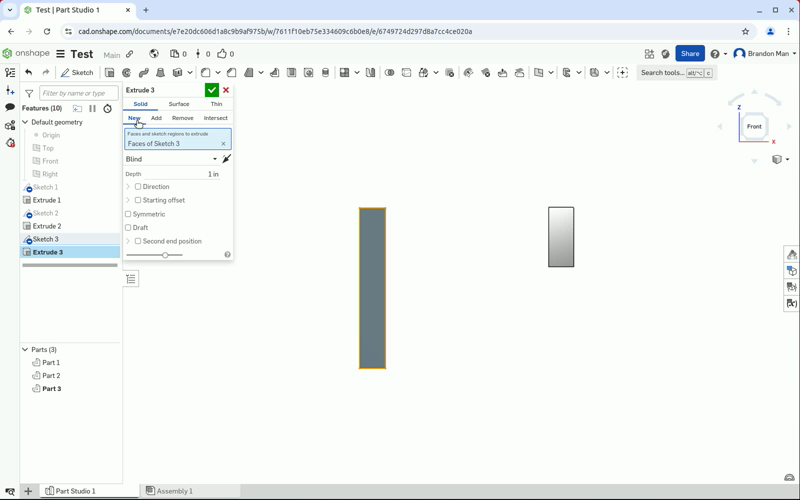
key(tab, 4)
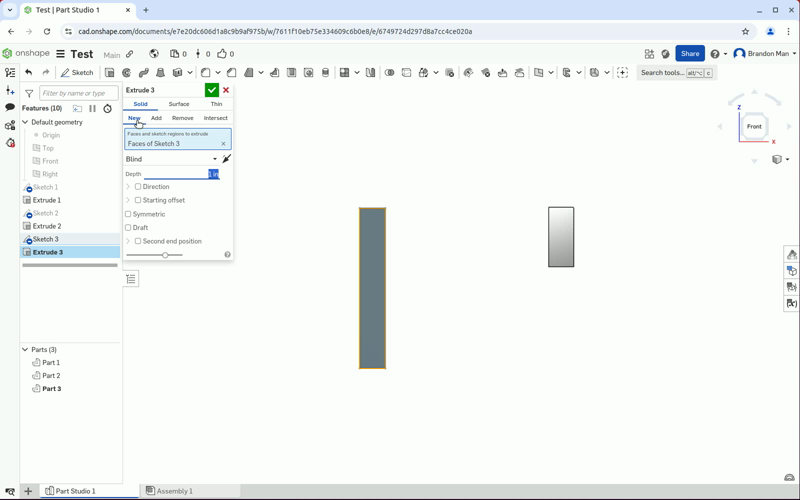
text(8.666)
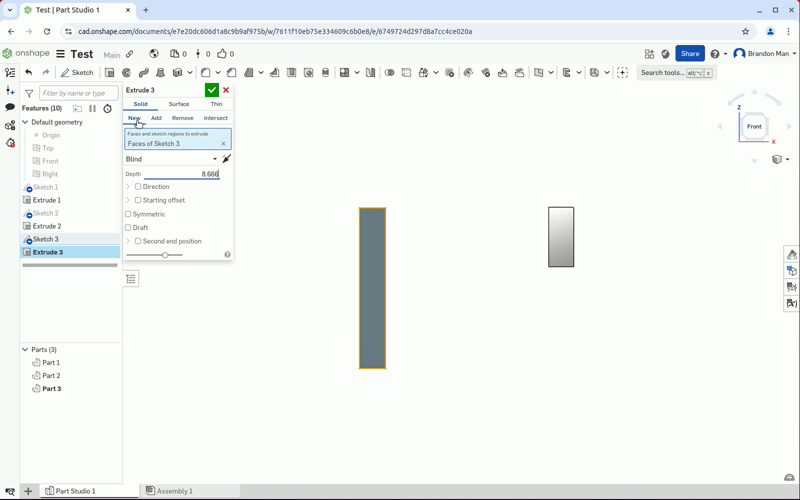
key(enter)
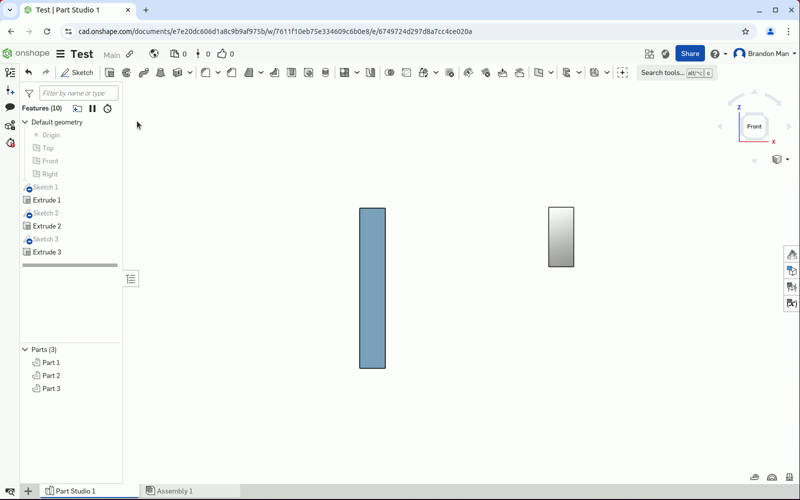
key(shift+h)
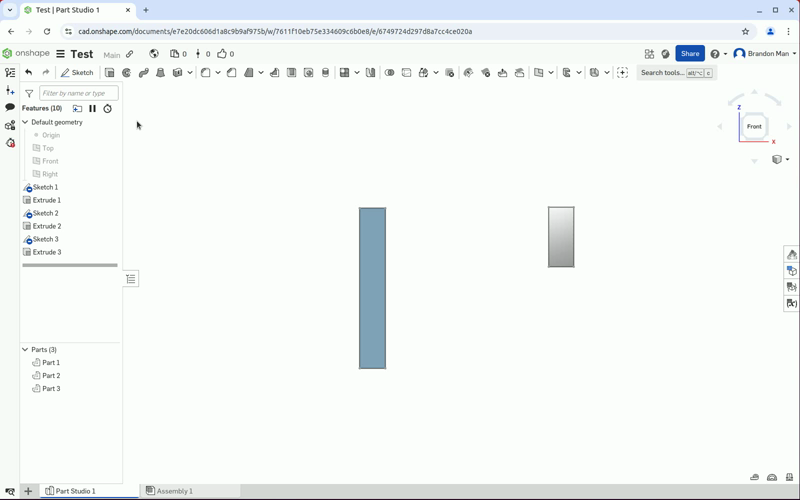
key(shift+h)
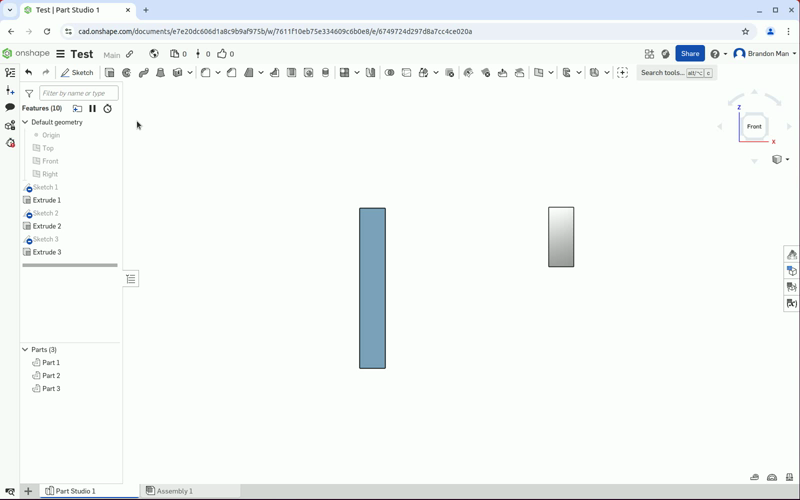
mouse_move(73, 189)
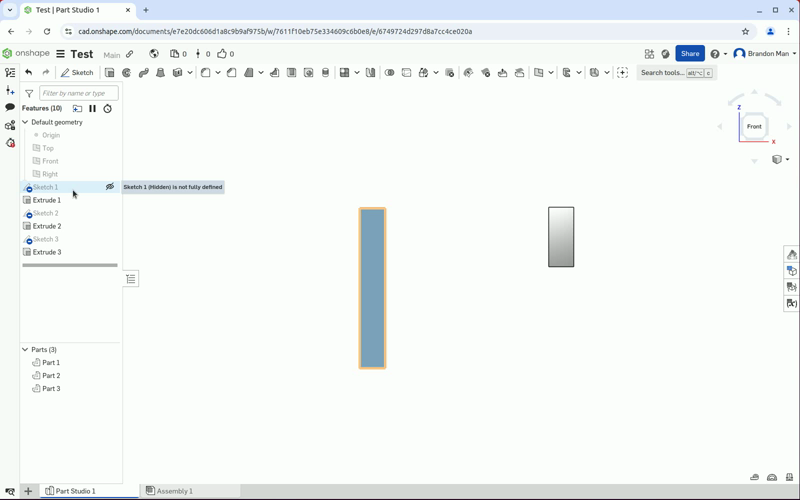
click(73, 189)
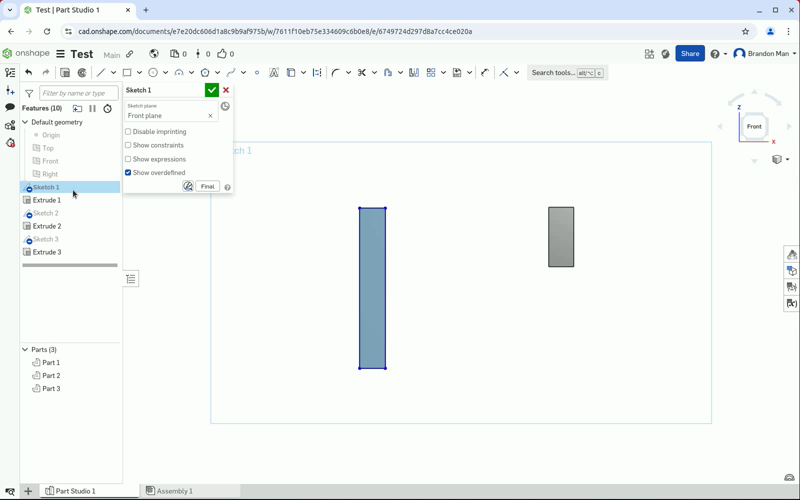
mouse_move(229, 92)
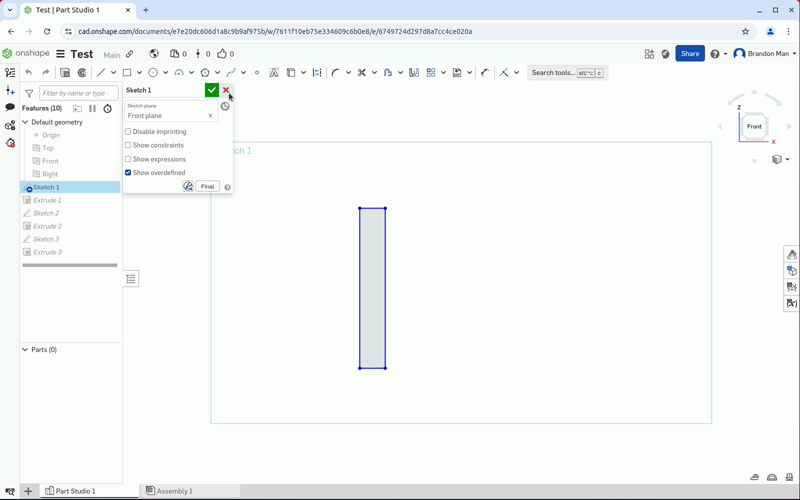
click(229, 92)
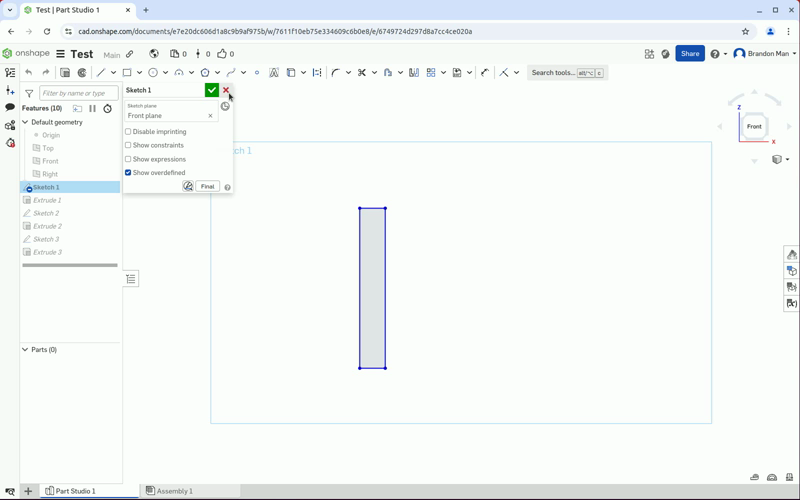
key(shift+s)
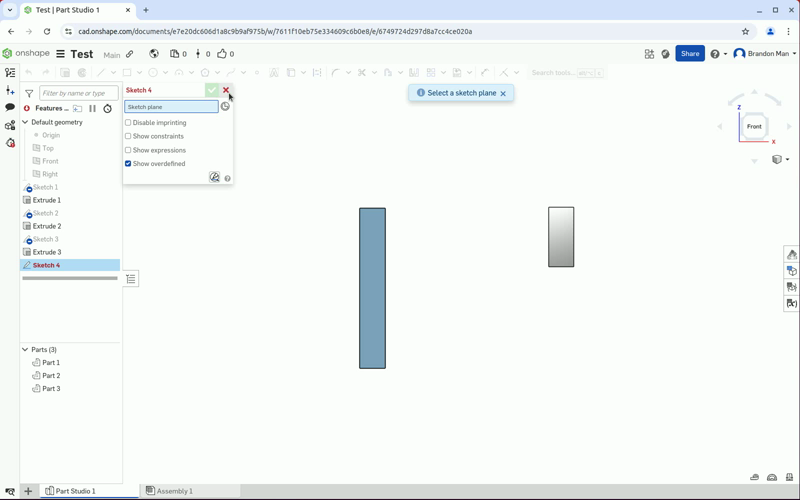
mouse_move(73, 163)
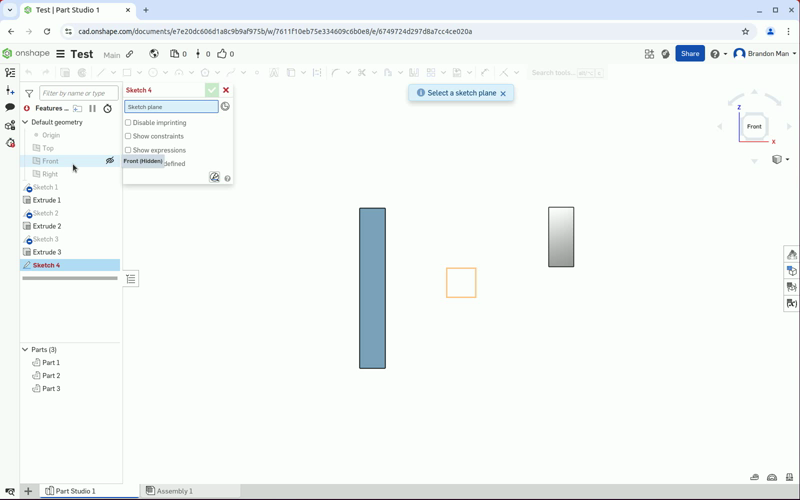
click(73, 163)
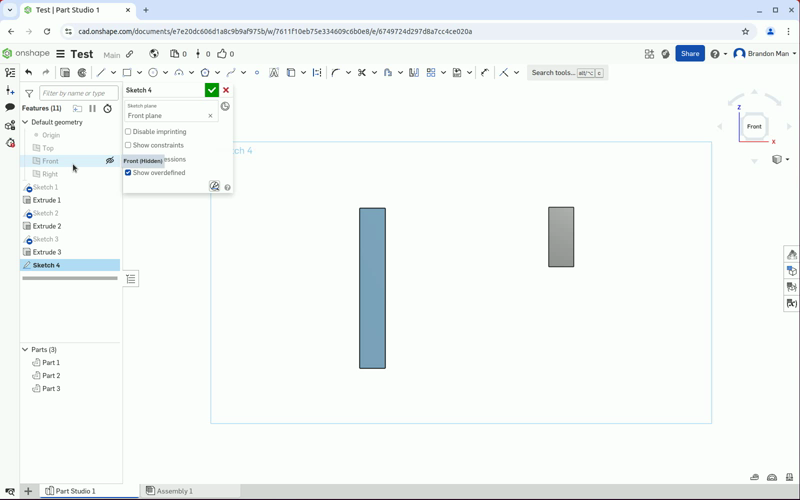
mouse_move(73, 352)
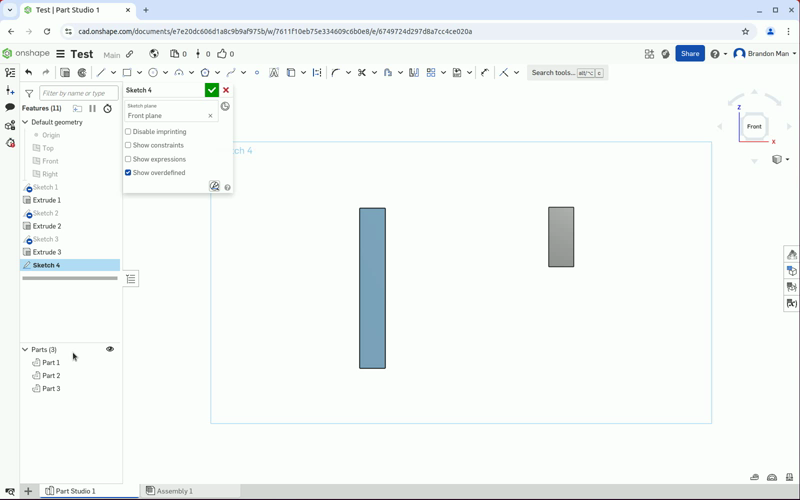
key(y)
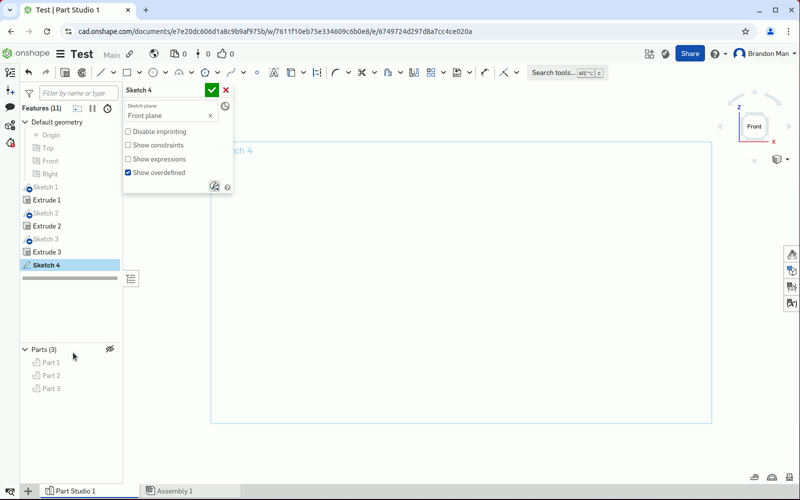
key(l)
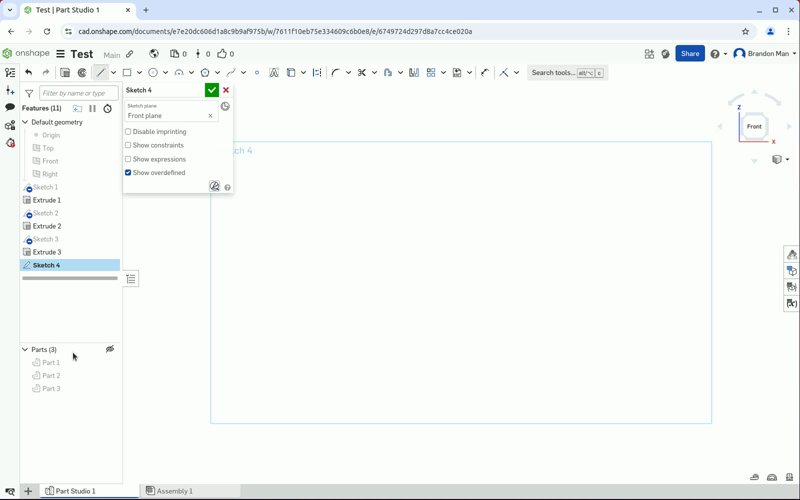
key_down(shift)
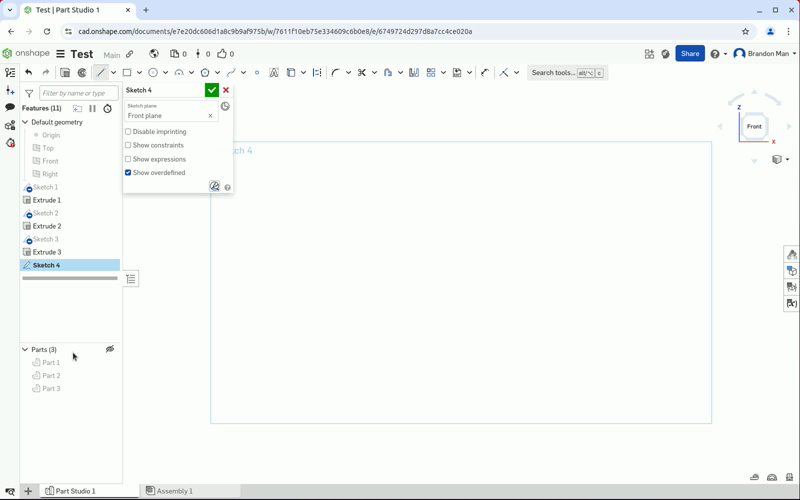
mouse_move(548, 266)
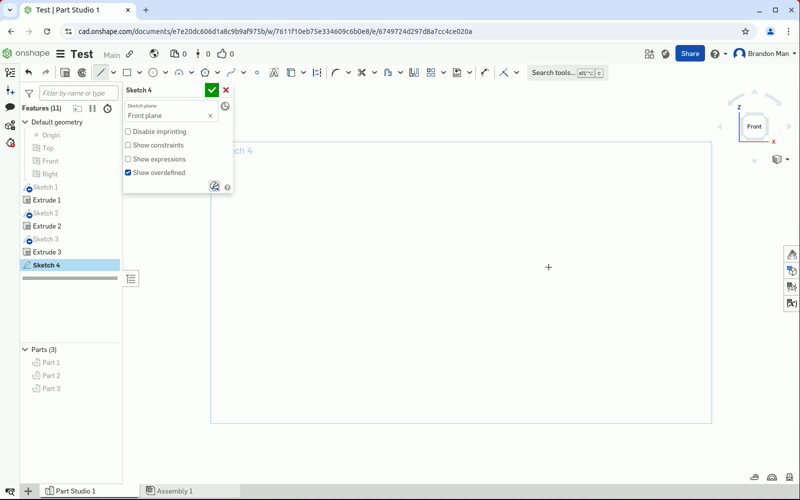
click(548, 266)
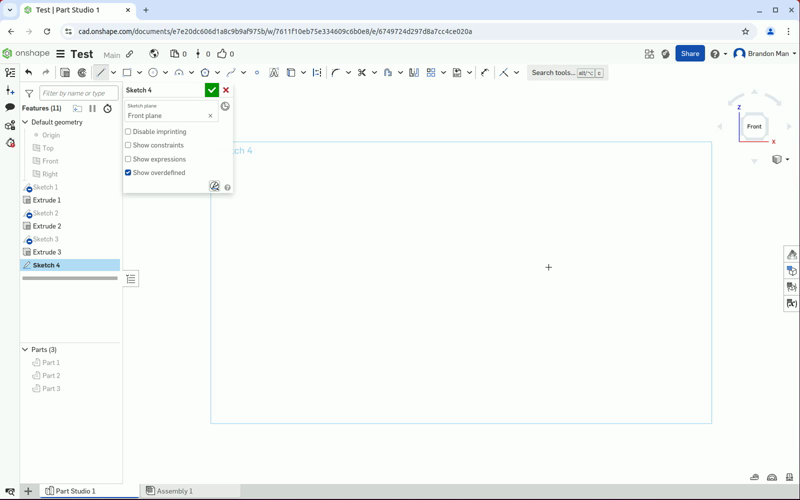
key_up(shift)
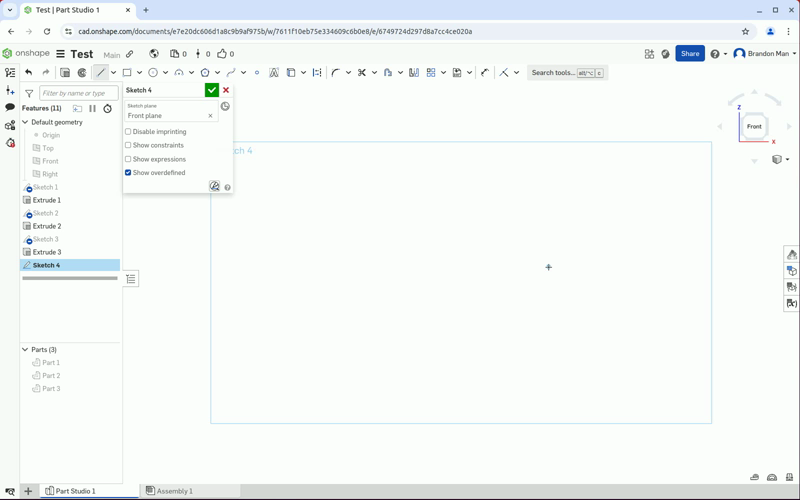
key_down(shift)
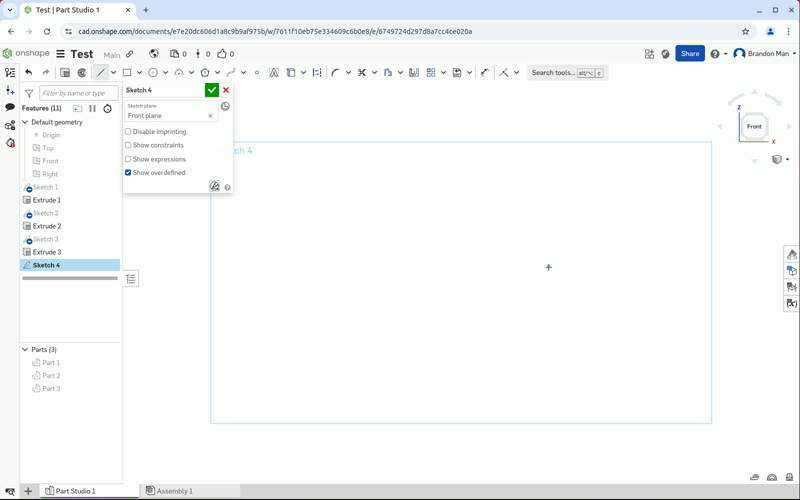
mouse_move(578, 266)
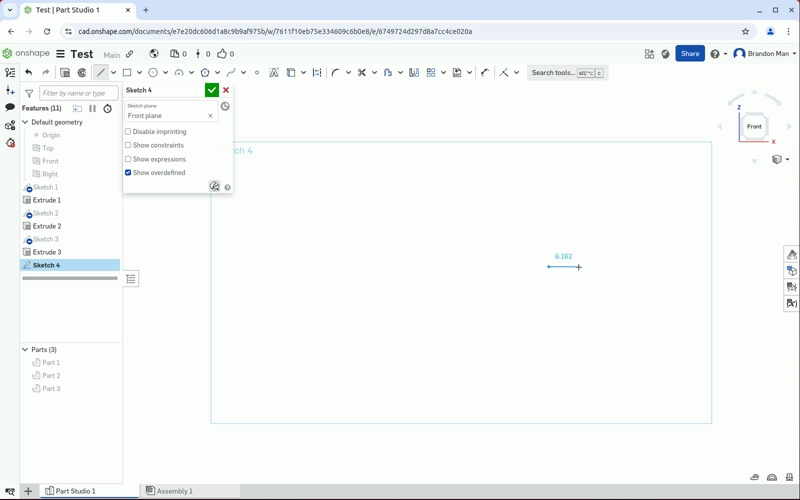
mouse_move(573, 266)
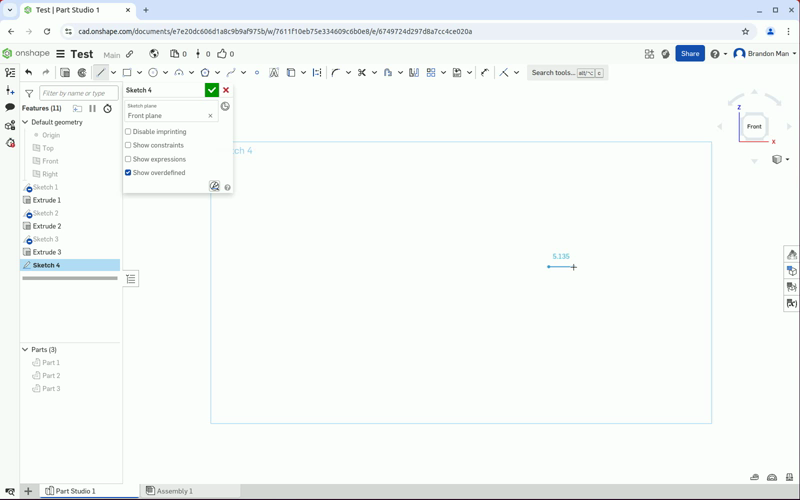
click(573, 266)
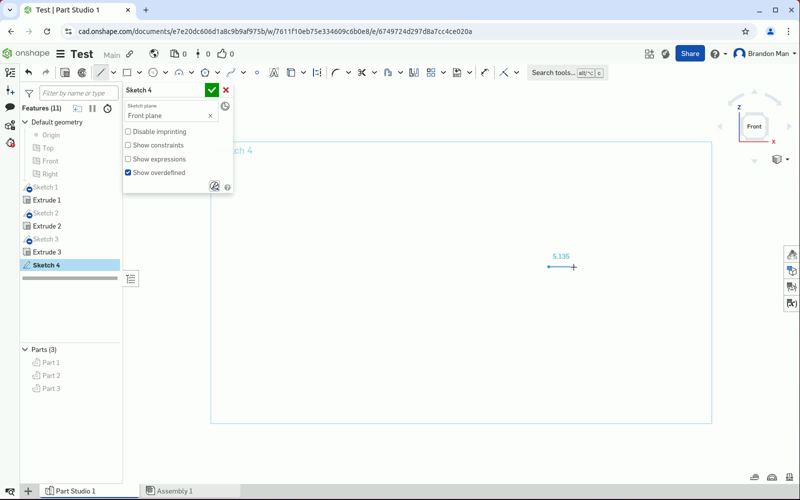
key_up(shift)
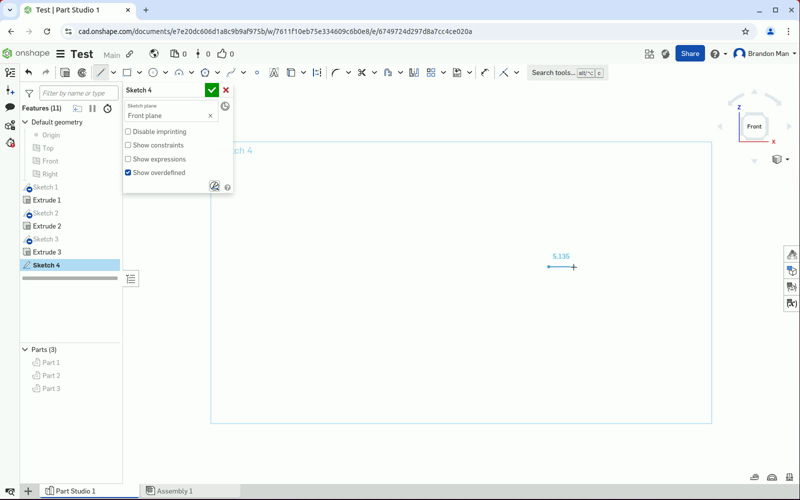
key_down(shift)
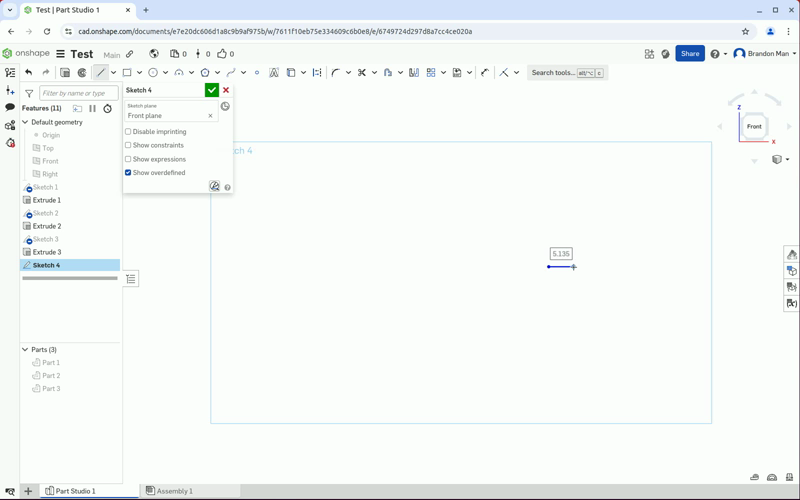
mouse_move(589, 266)
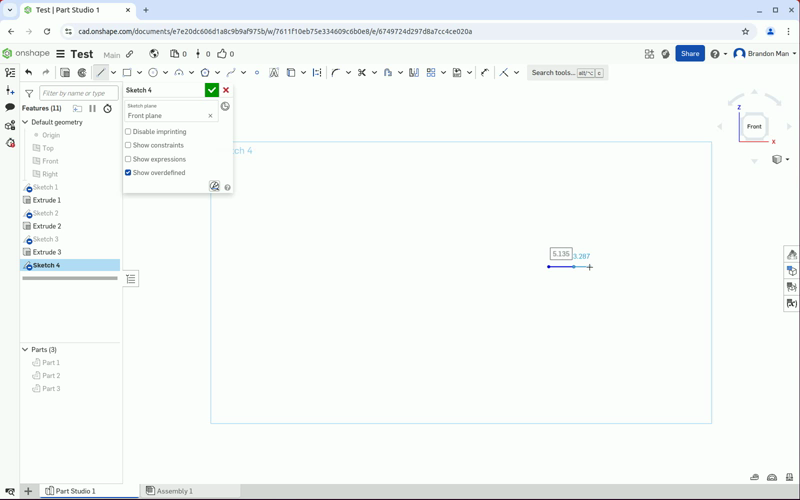
mouse_move(573, 207)
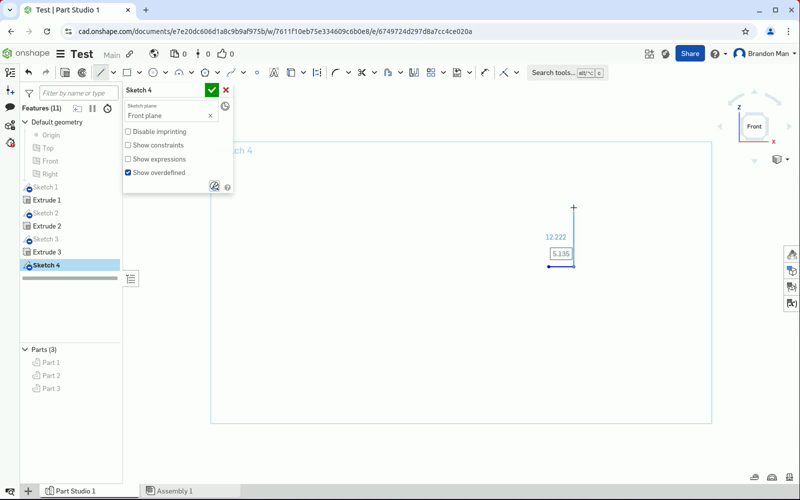
click(573, 207)
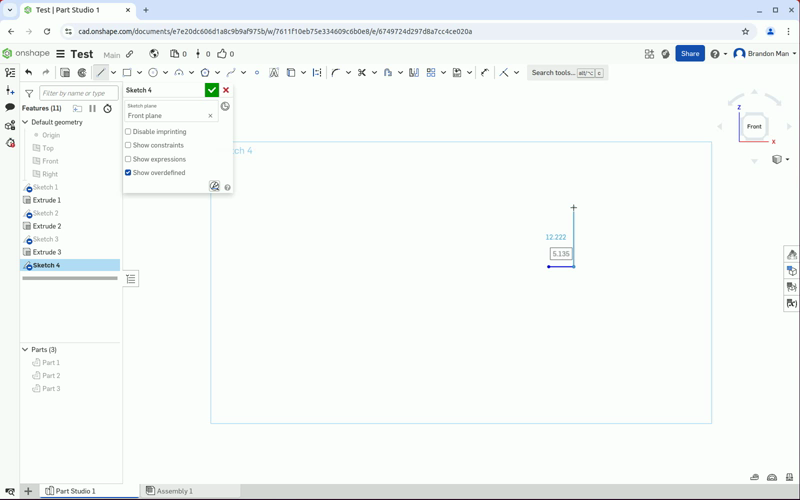
key_up(shift)
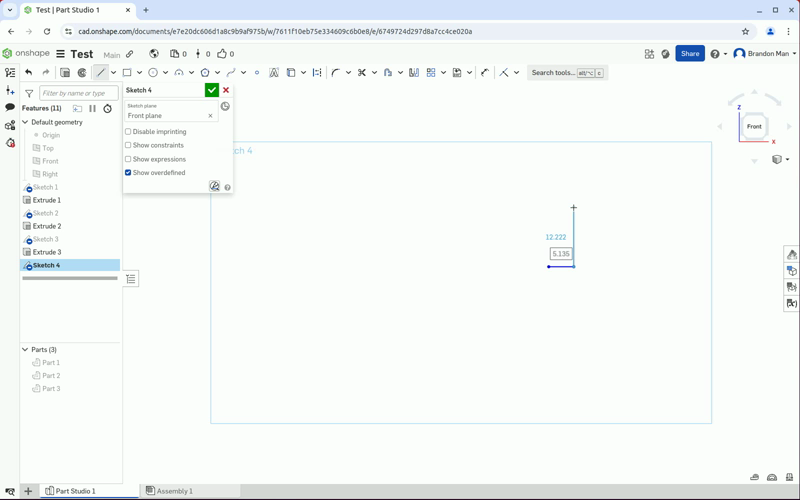
key_down(shift)
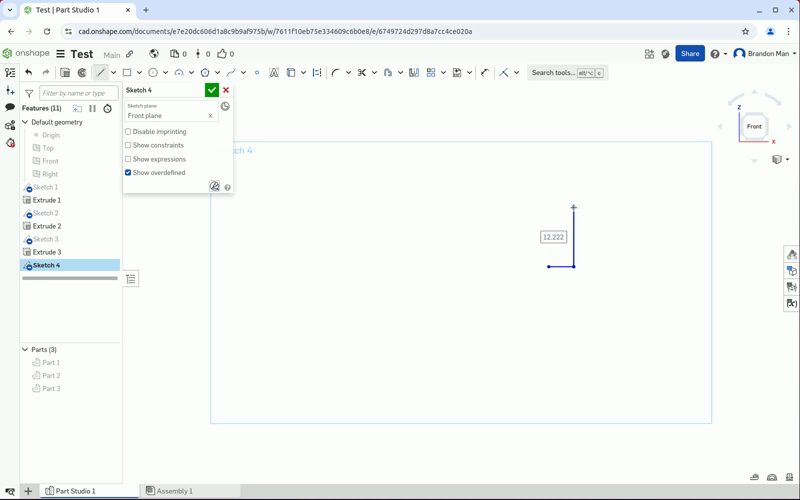
mouse_move(589, 207)
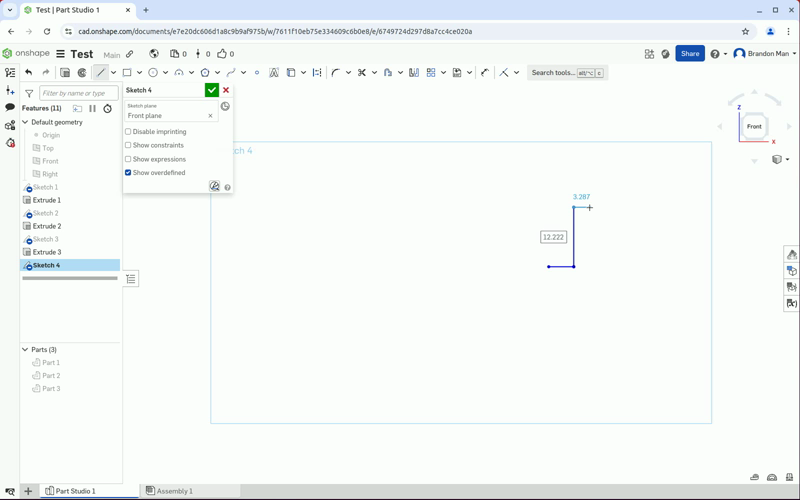
mouse_move(548, 207)
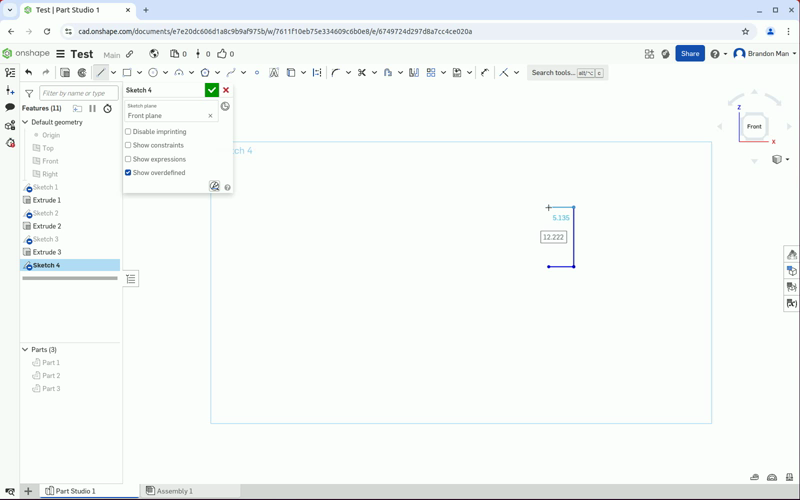
click(548, 207)
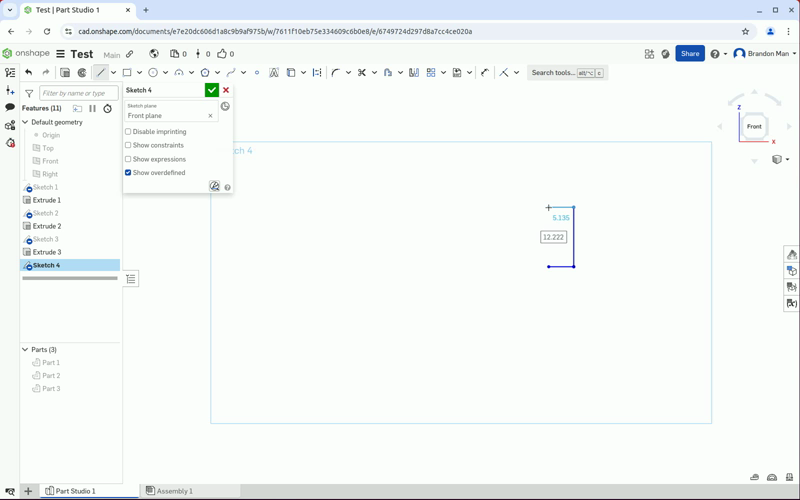
key_up(shift)
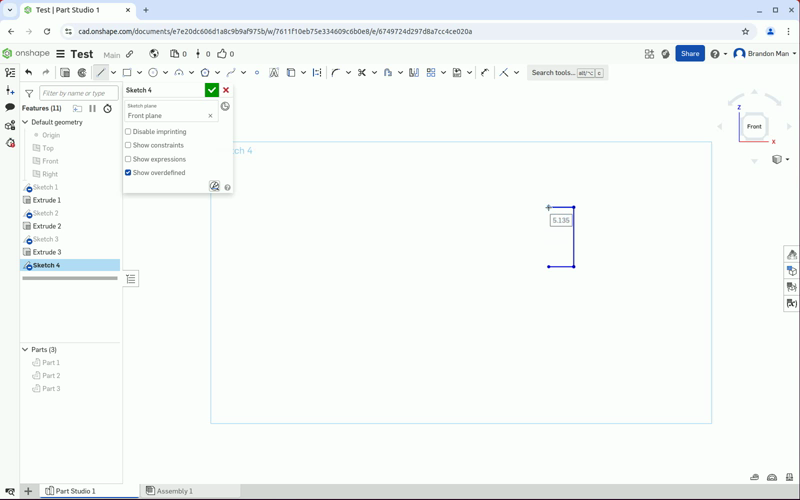
mouse_move(578, 207)
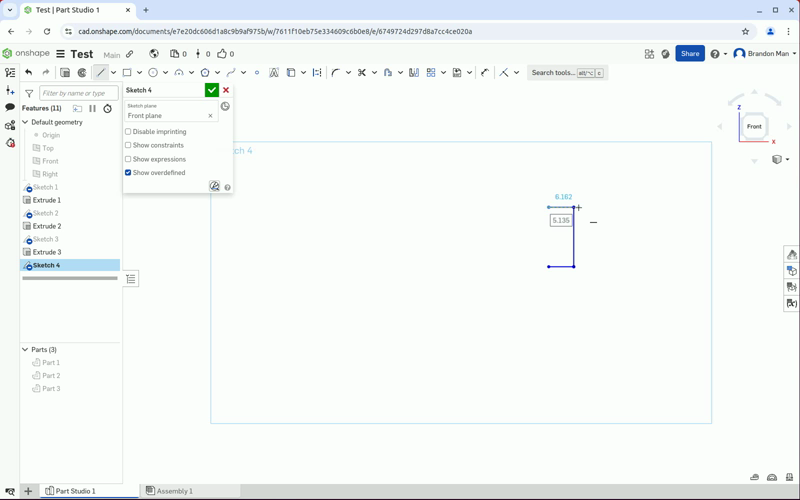
key_down(shift)
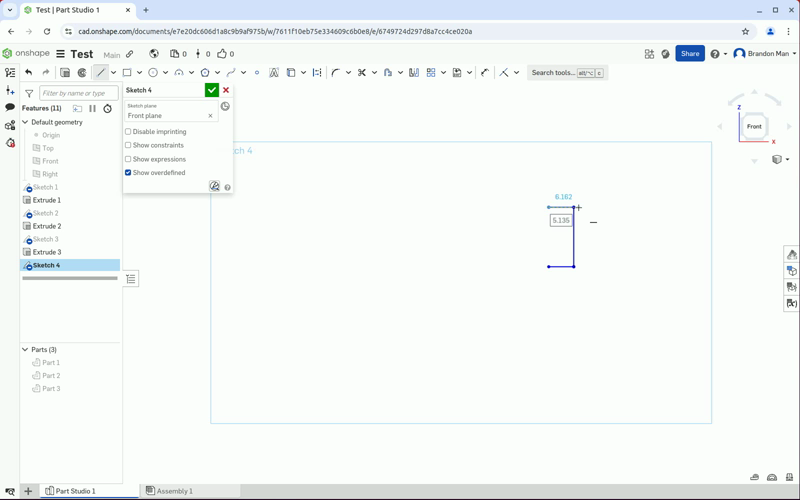
mouse_move(548, 266)
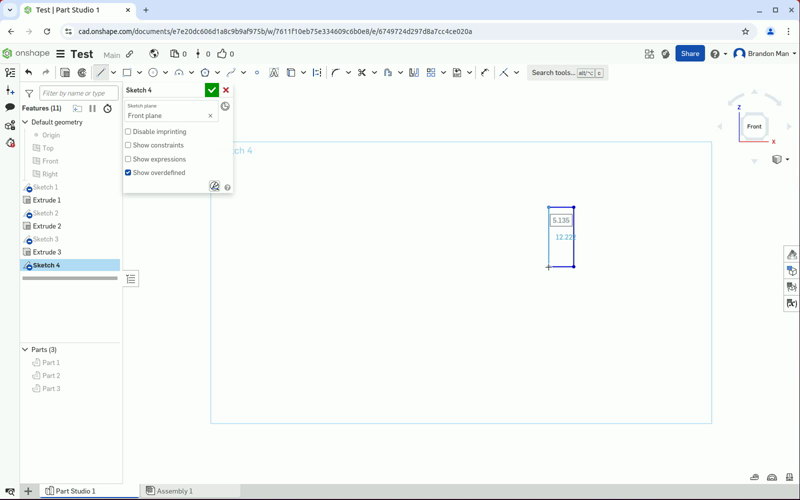
key_up(shift)
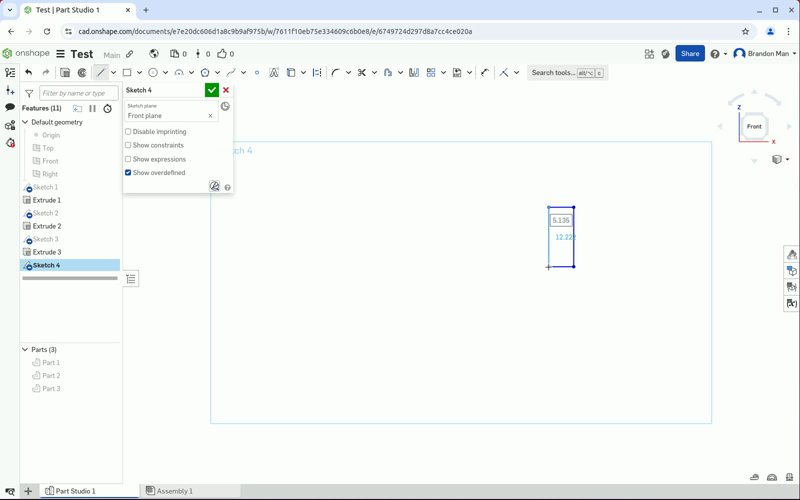
click(548, 266)
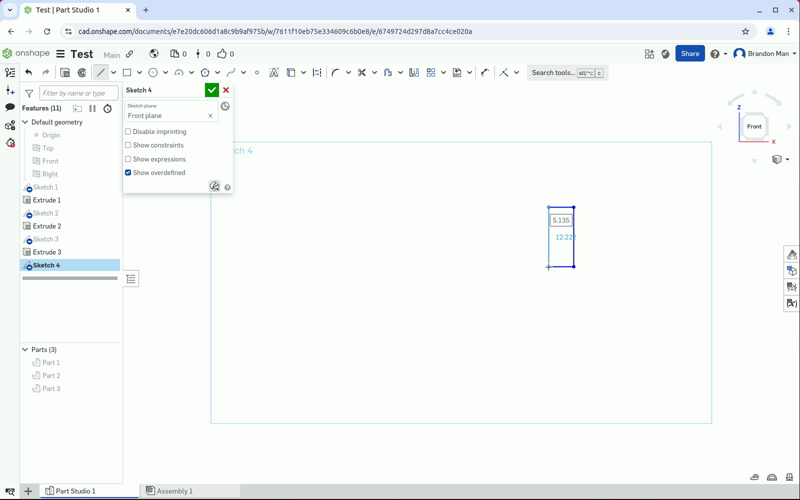
key(esc)
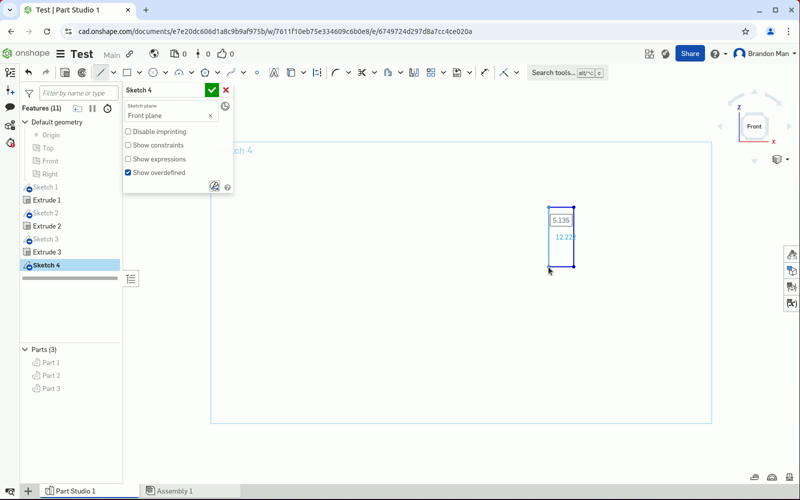
mouse_move(568, 252)
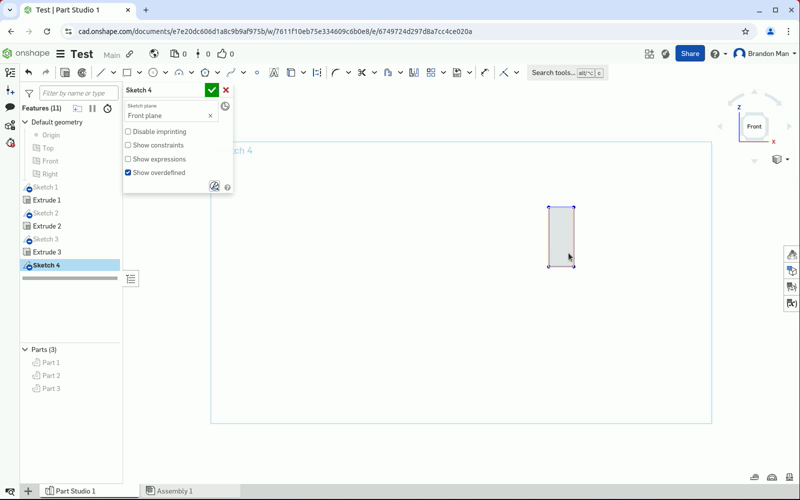
scroll(6)
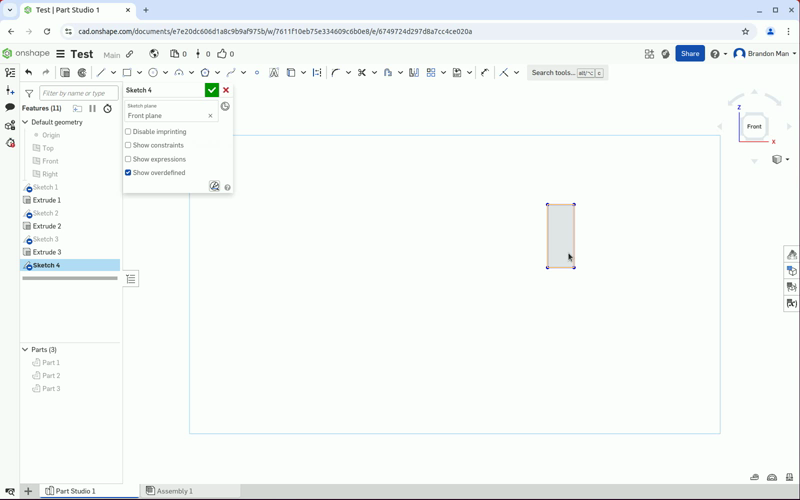
scroll(6)
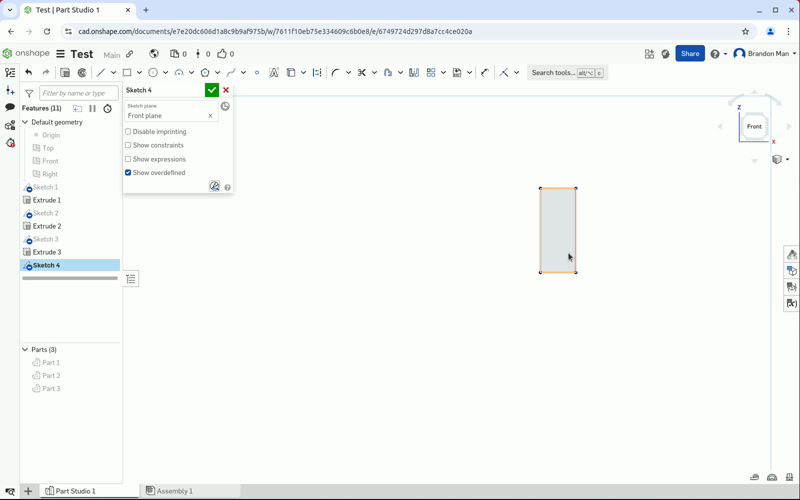
scroll(6)
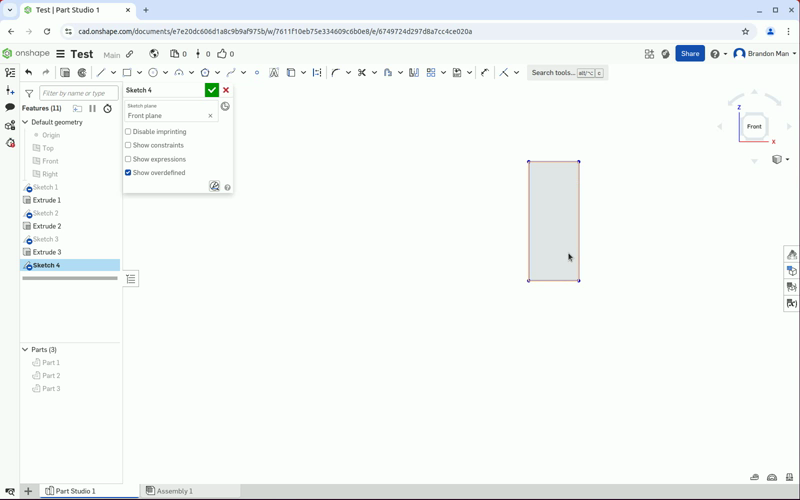
scroll(6)
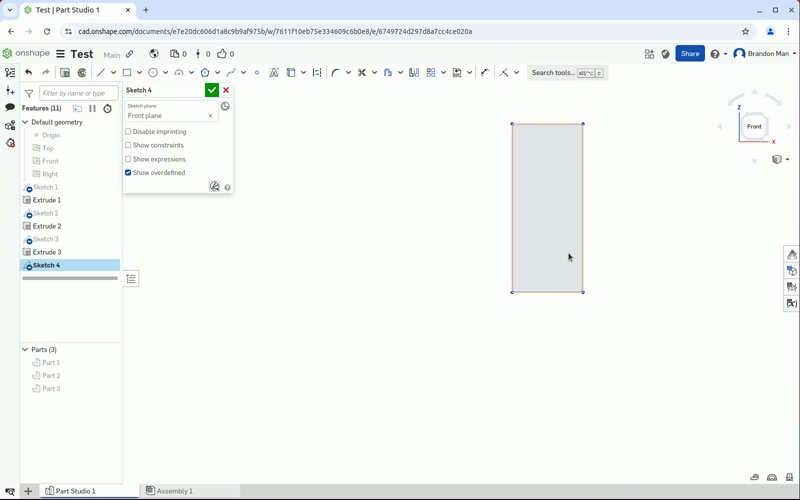
scroll(6)
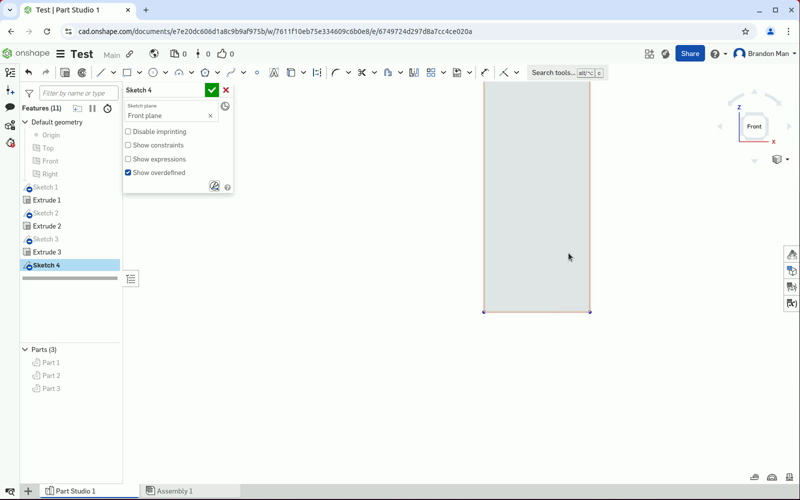
scroll(6)
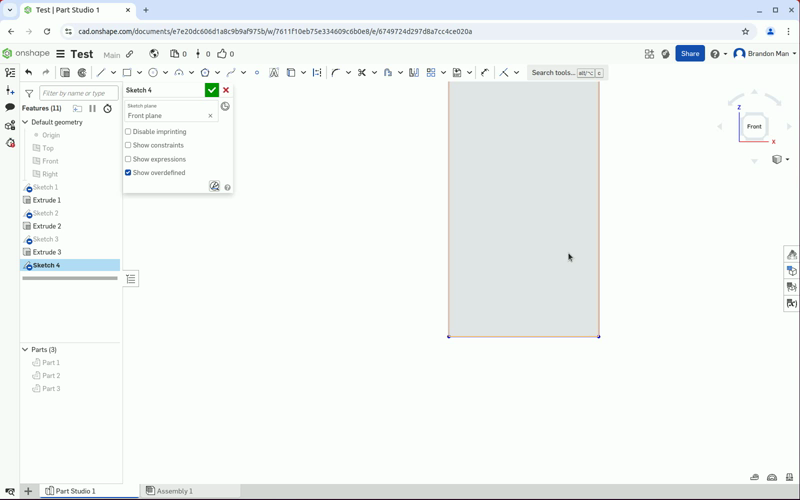
scroll(6)
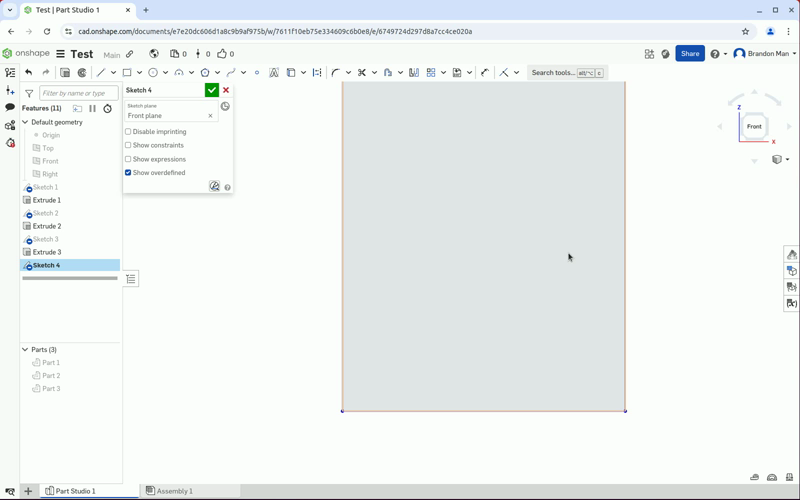
click(568, 252)
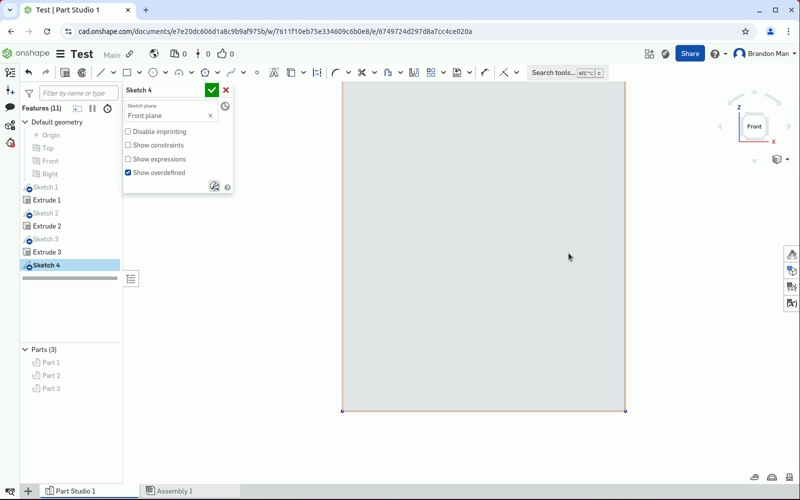
scroll(-6)
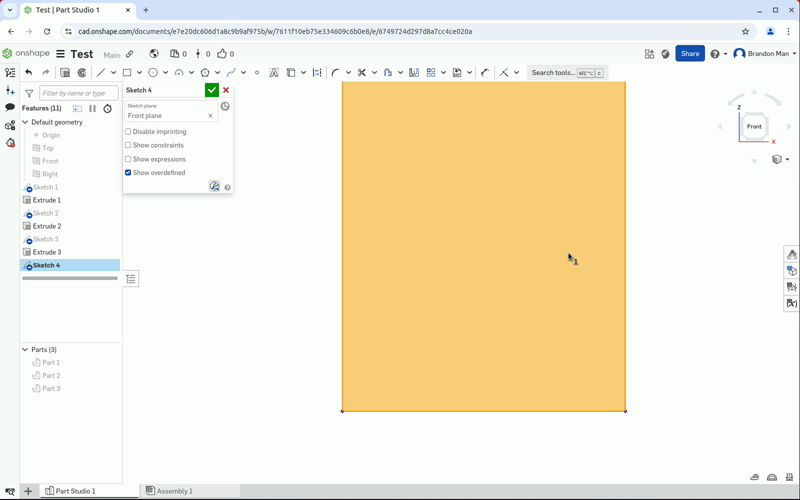
scroll(-6)
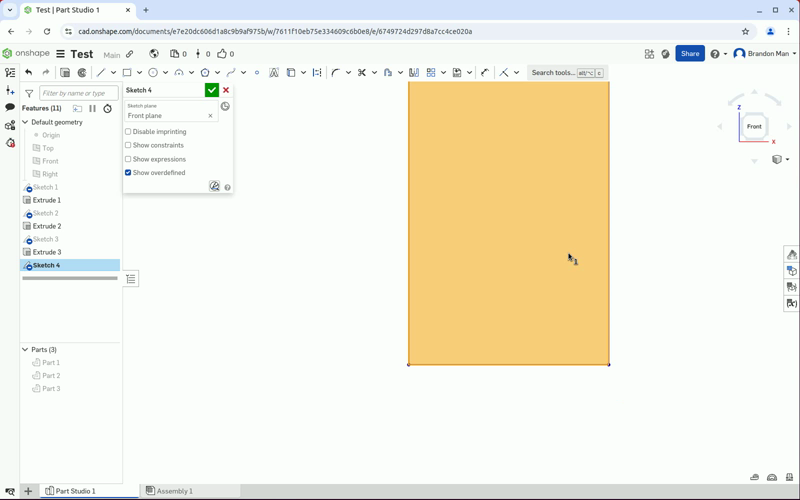
scroll(-6)
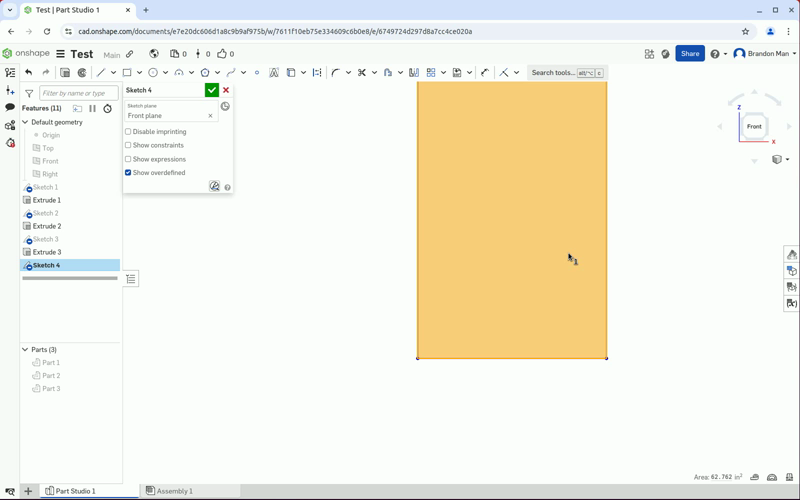
scroll(-6)
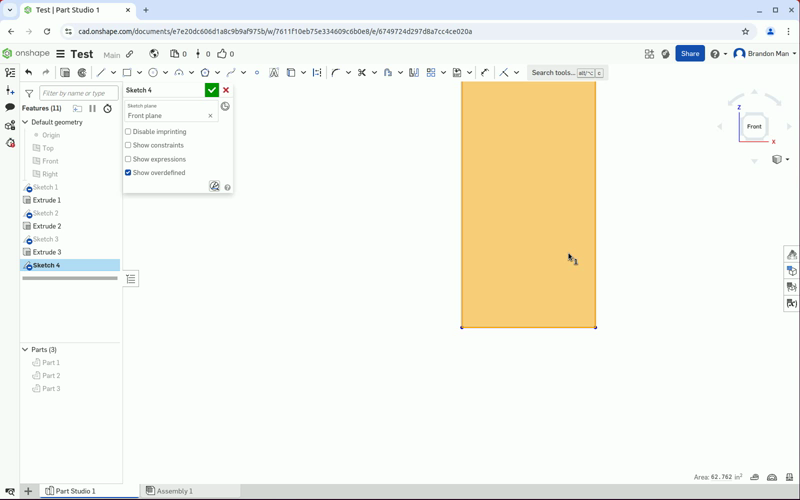
scroll(-6)
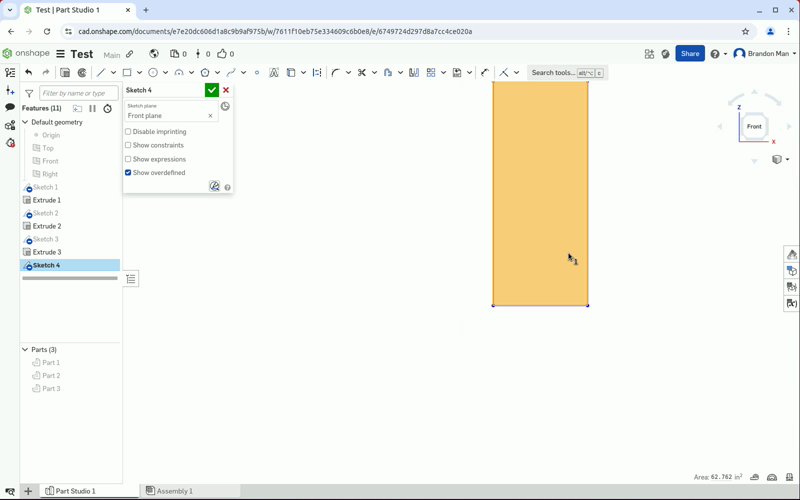
scroll(-6)
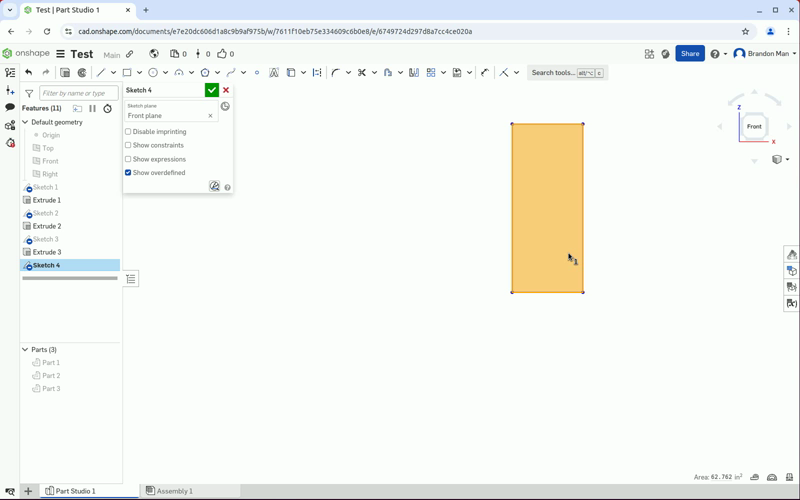
scroll(-6)
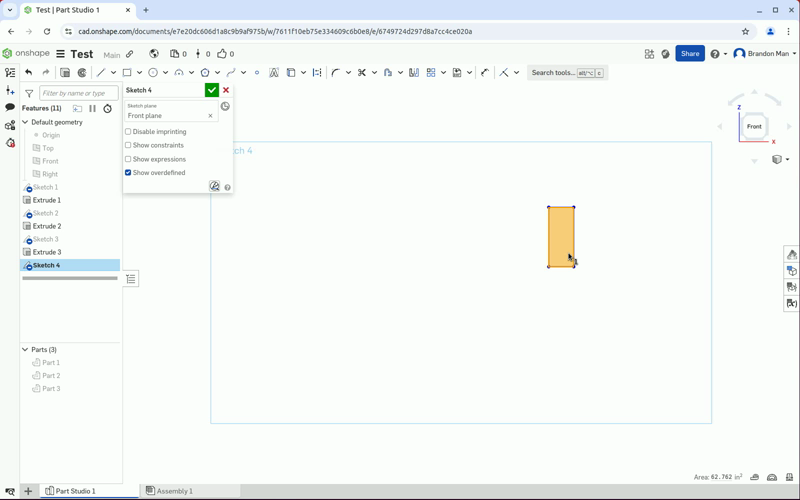
mouse_move(73, 352)
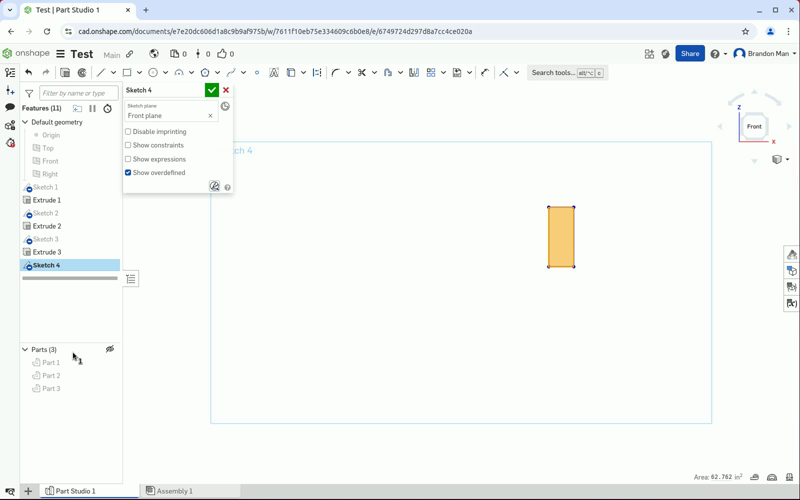
key(shift+y)
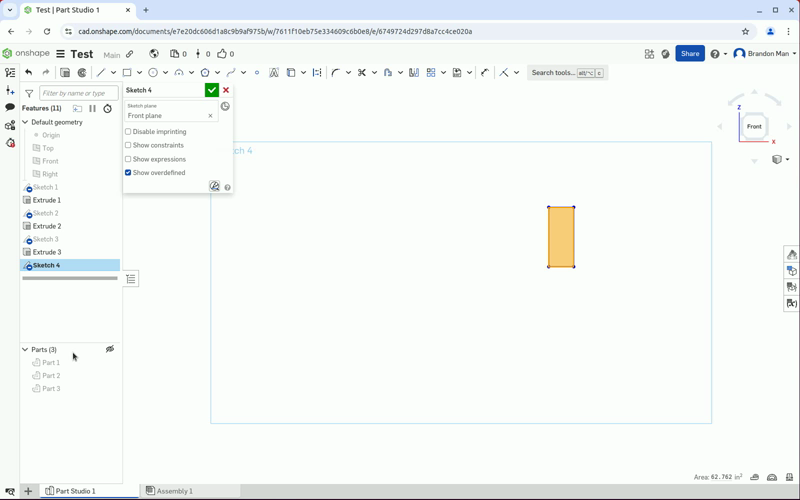
key(shift+e)
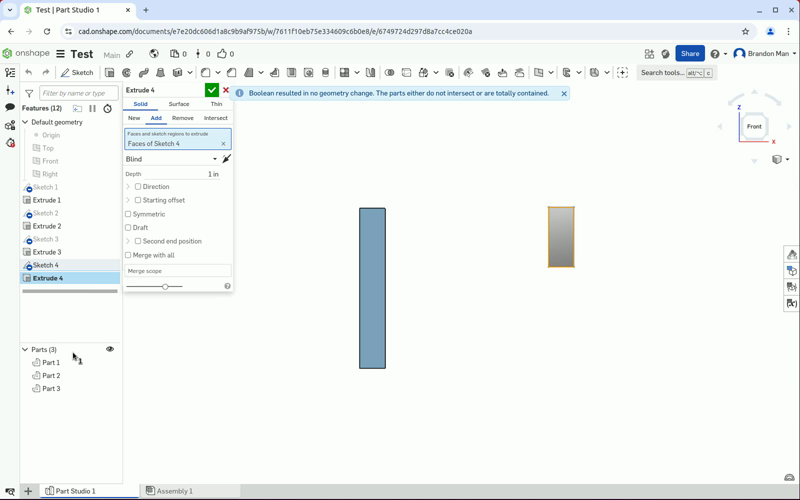
mouse_move(143, 106)
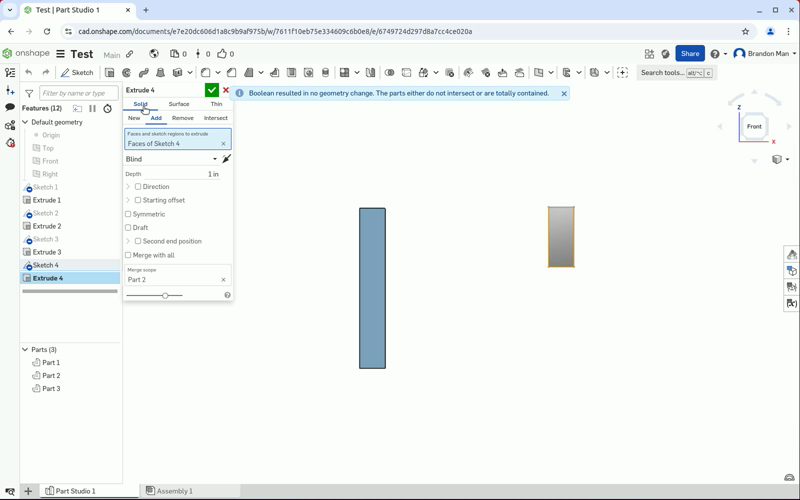
click(143, 106)
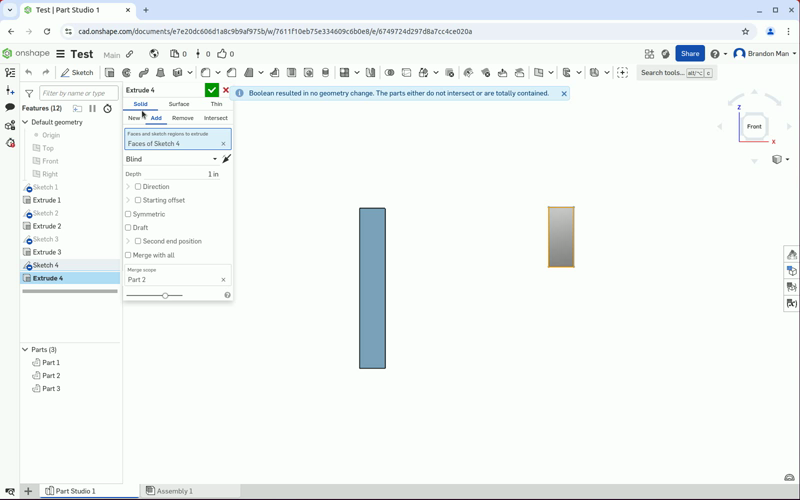
mouse_move(137, 120)
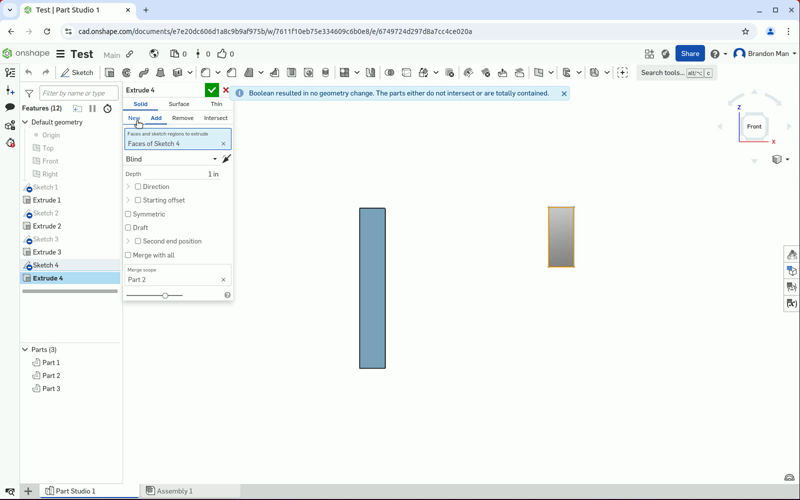
click(137, 120)
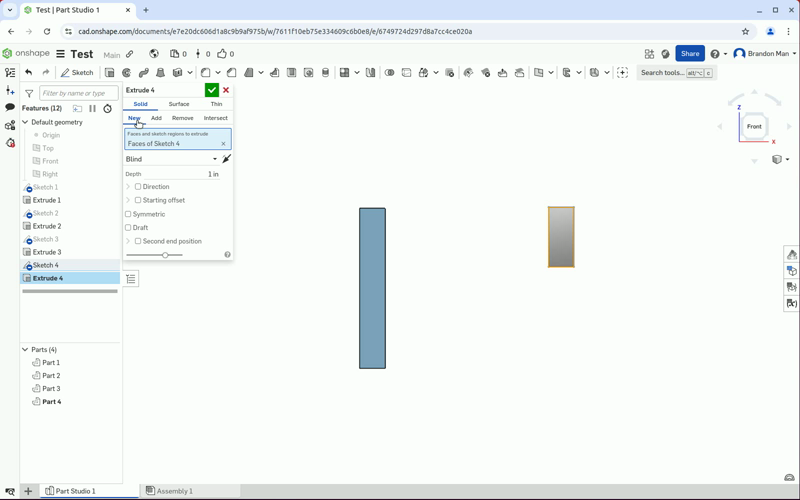
key(tab, 4)
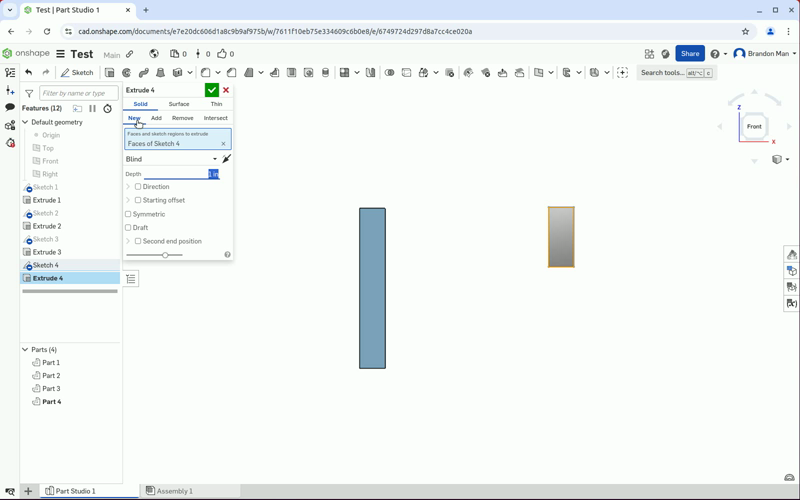
text(8.666)
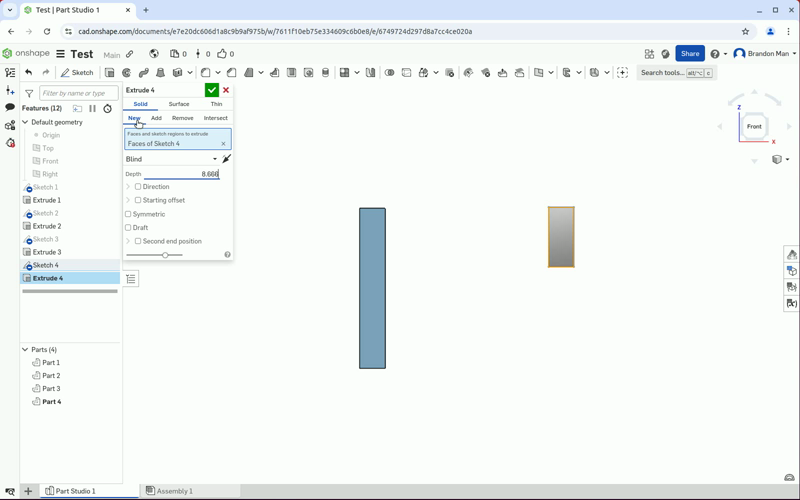
key(enter)
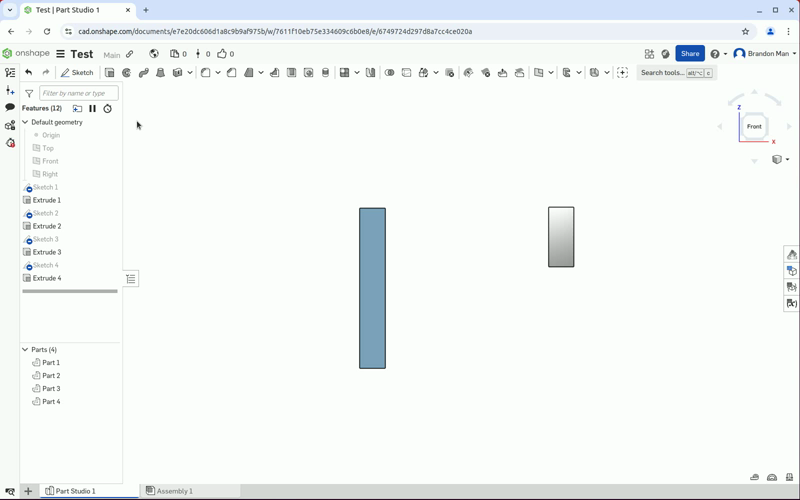
key(shift+h)
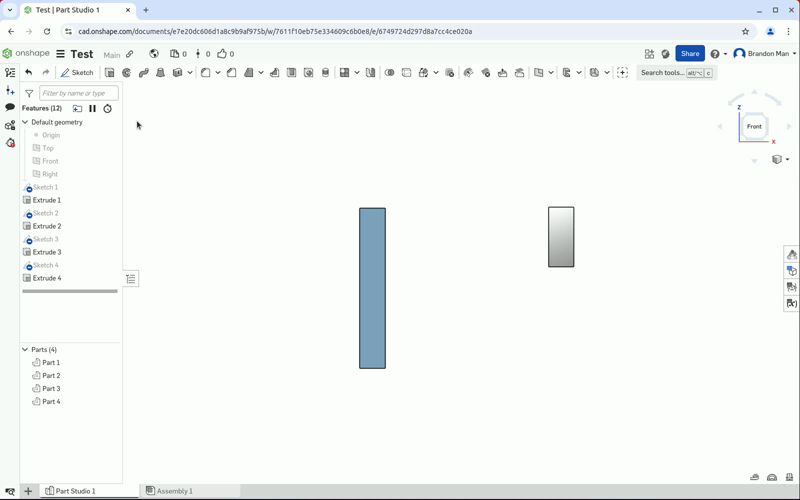
key(shift+h)
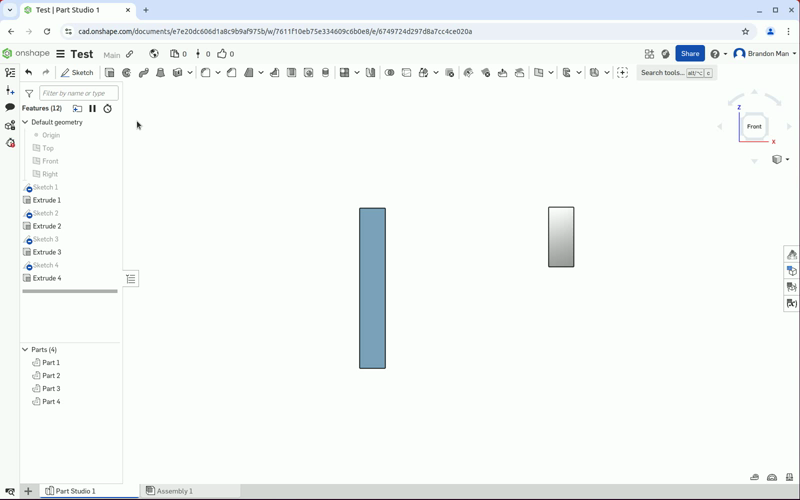
mouse_move(73, 189)
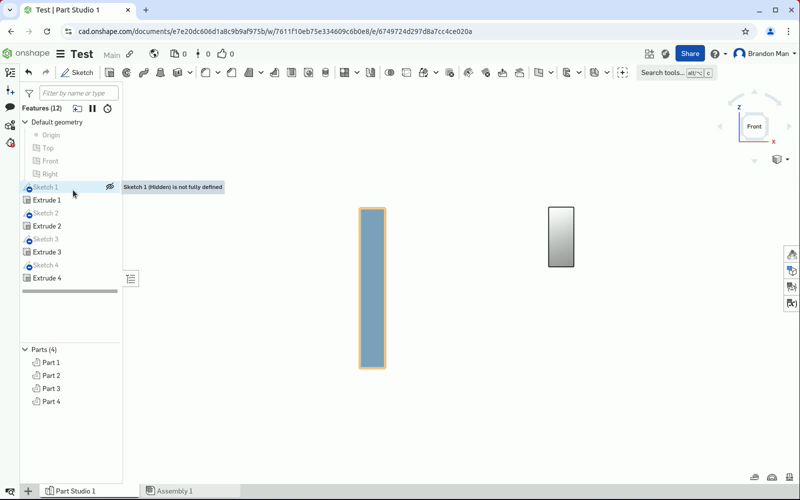
click(73, 189)
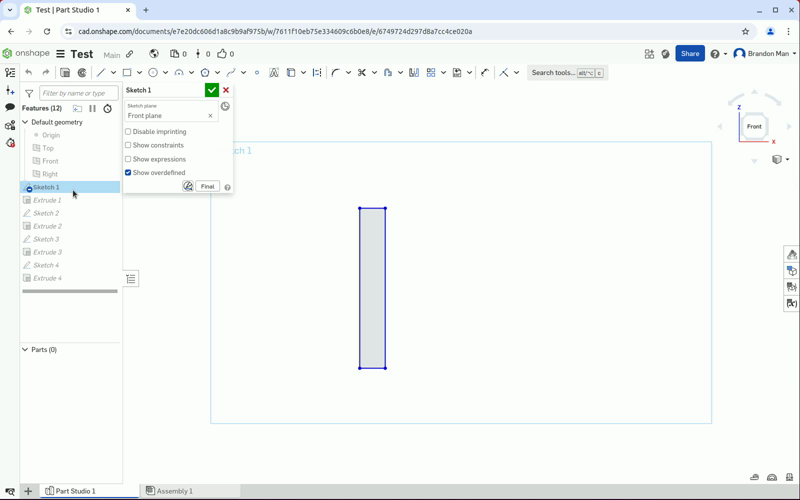
mouse_move(229, 92)
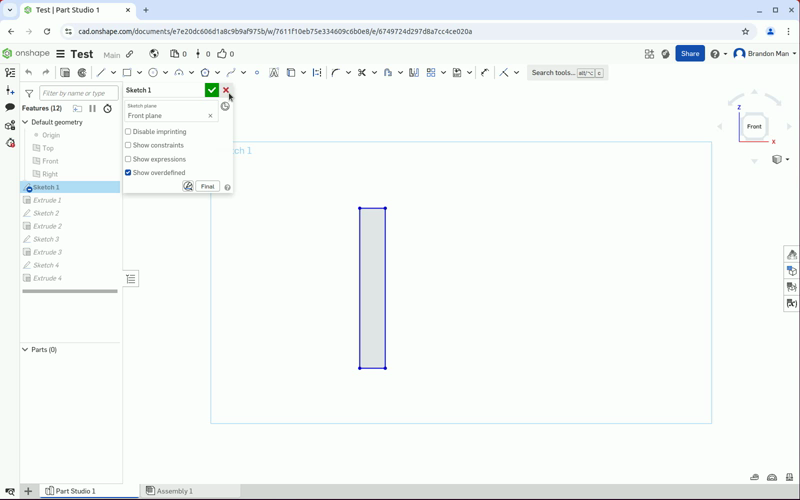
click(229, 92)
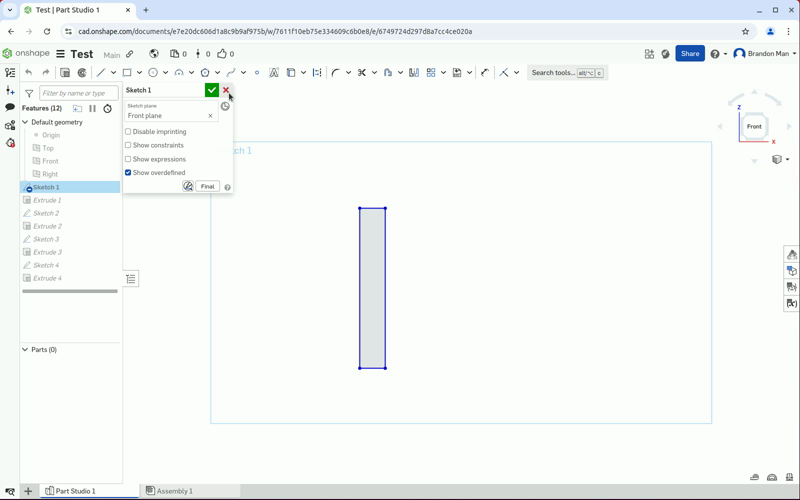
key(shift+s)
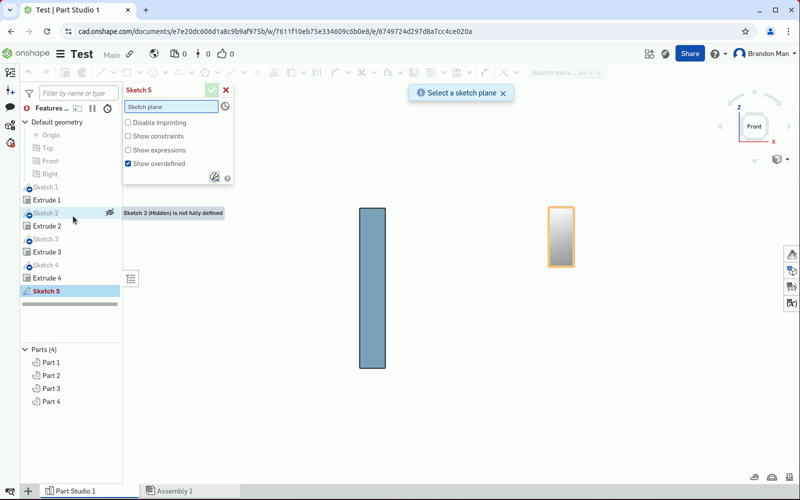
scroll(3)
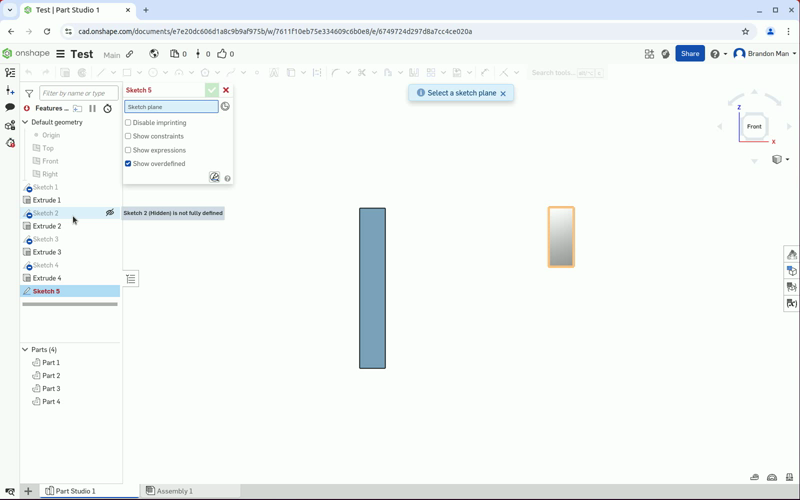
mouse_move(73, 163)
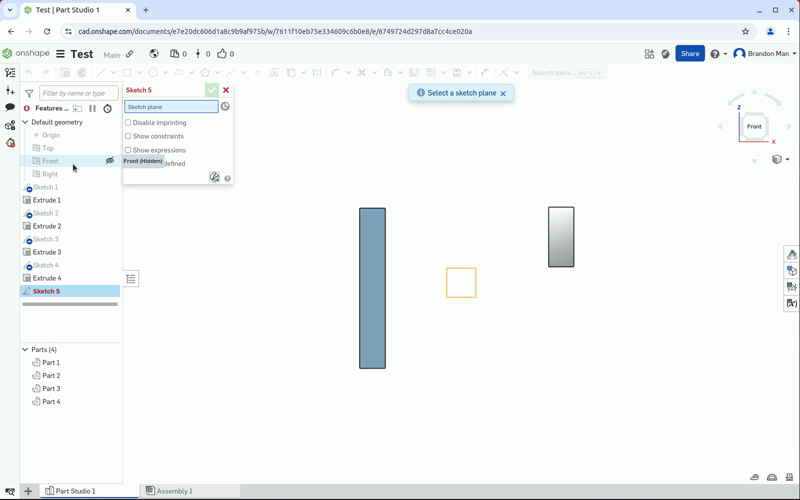
click(73, 163)
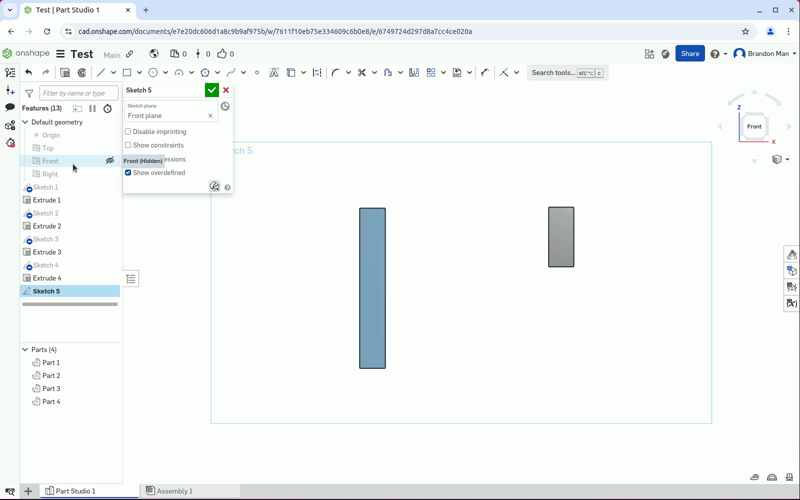
mouse_move(73, 352)
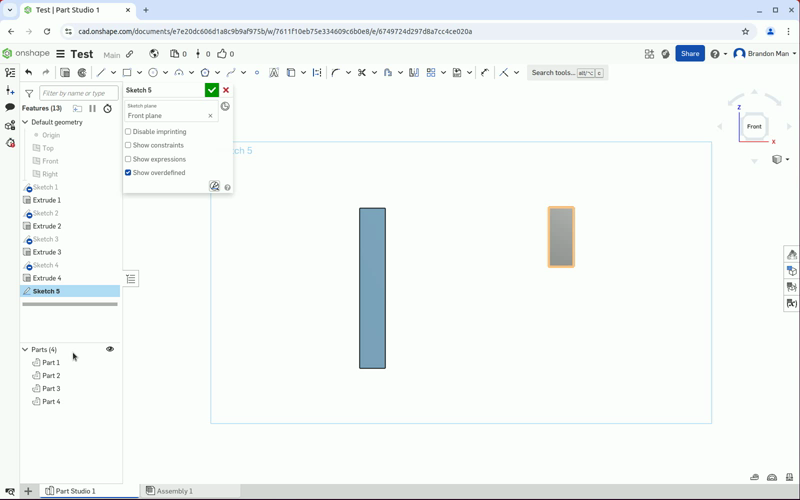
key(y)
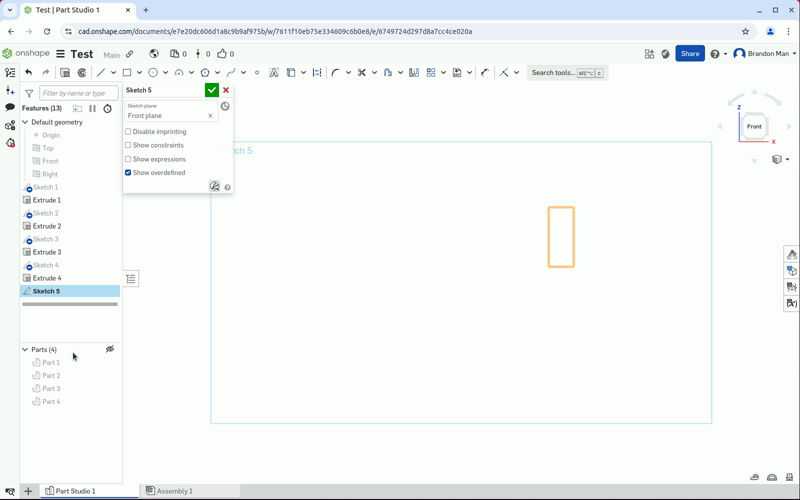
key(l)
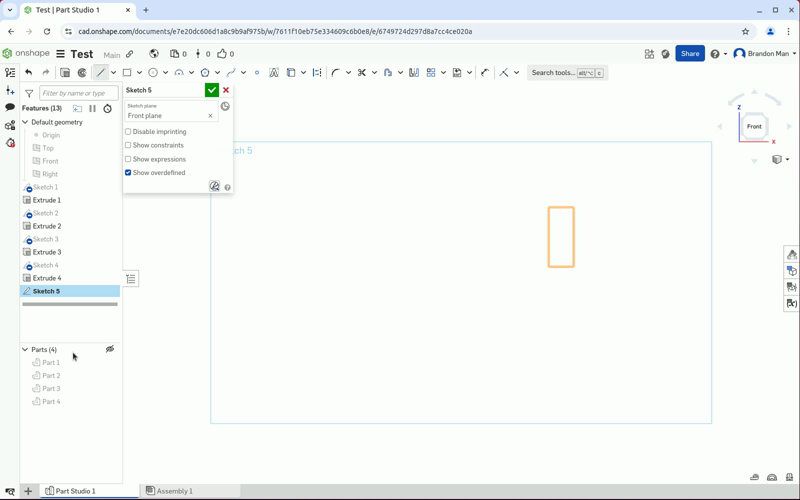
key_down(shift)
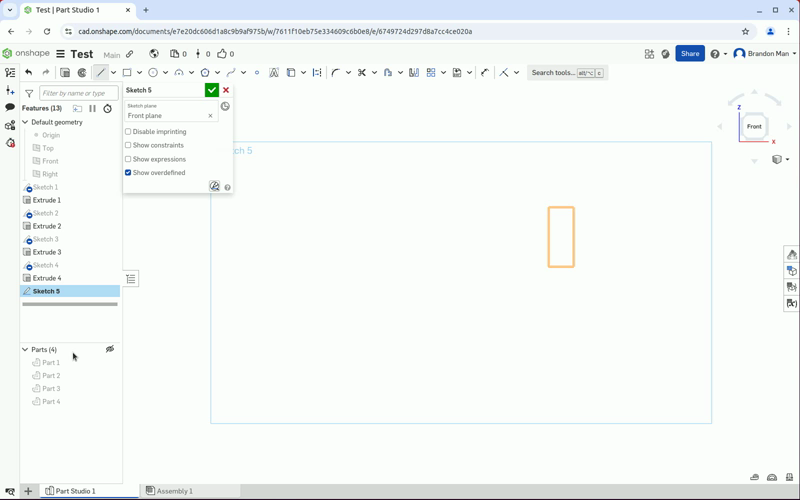
mouse_move(384, 368)
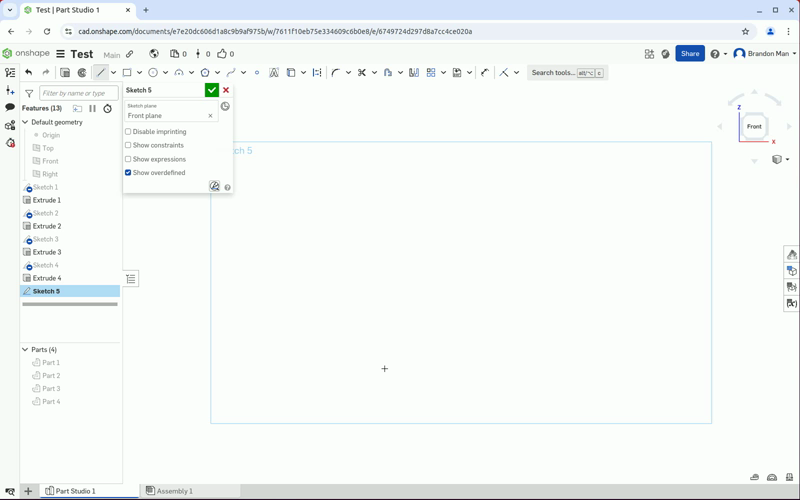
click(384, 368)
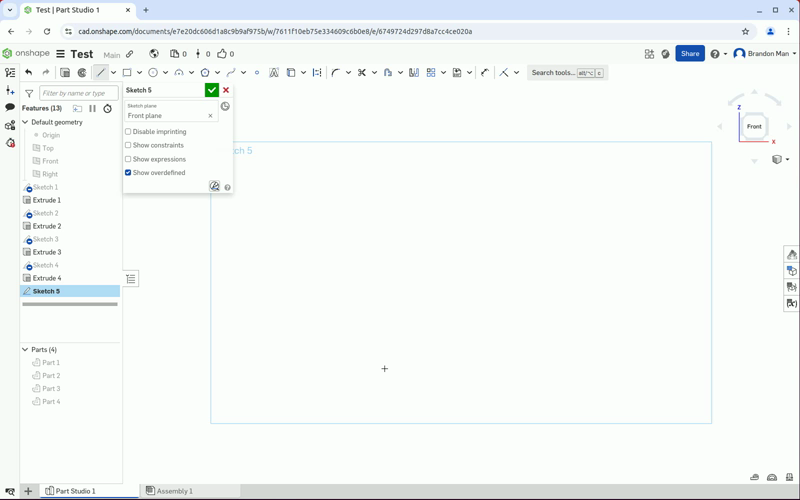
key_up(shift)
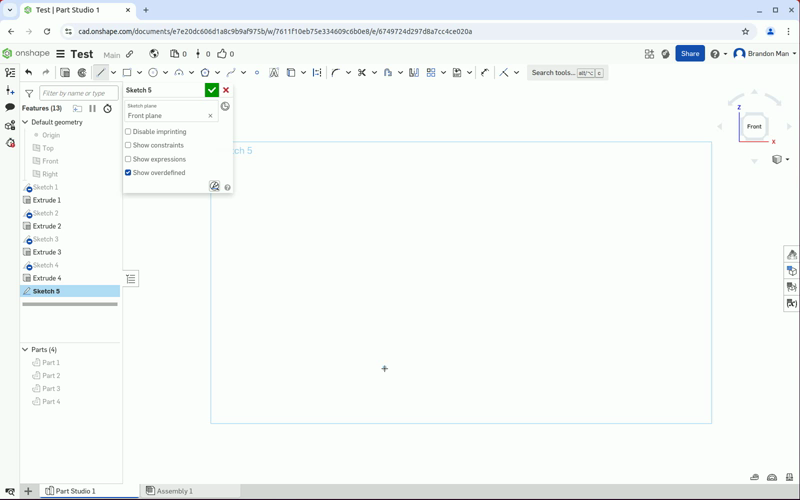
key_down(shift)
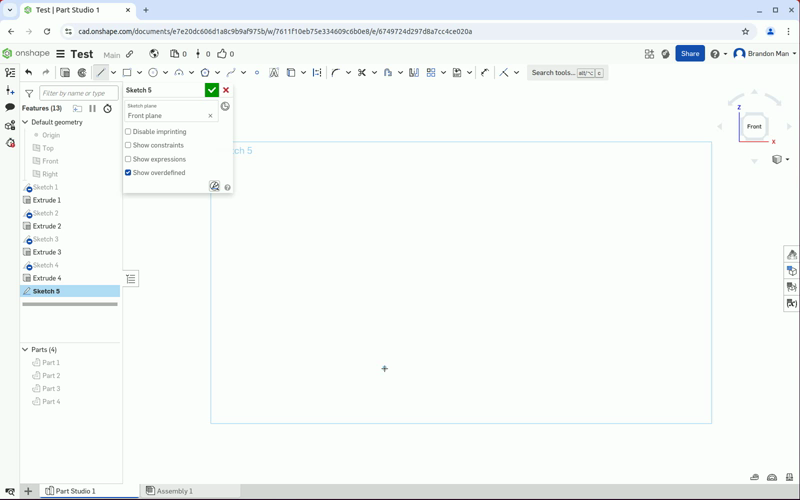
mouse_move(504, 368)
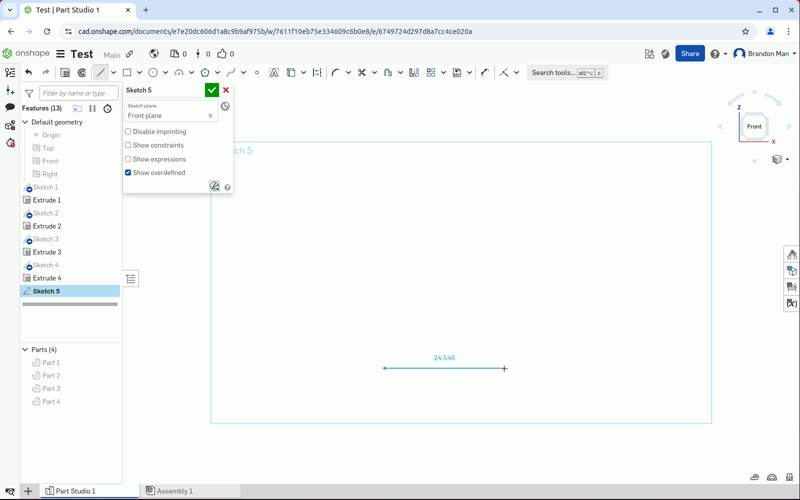
click(504, 368)
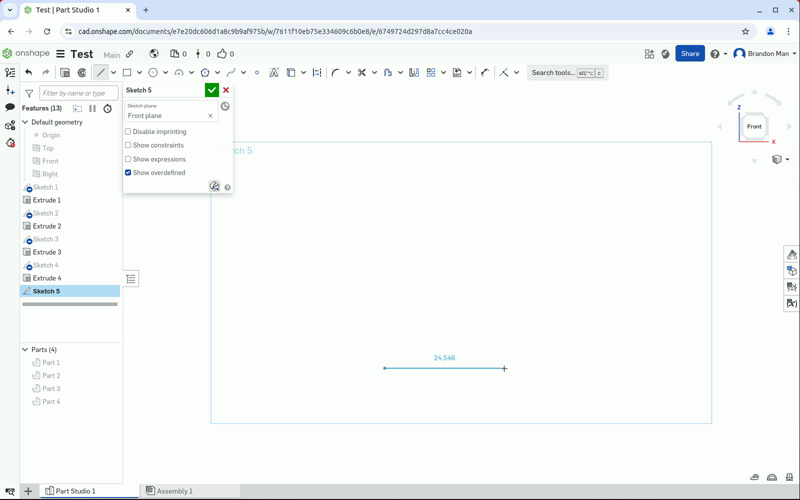
key_up(shift)
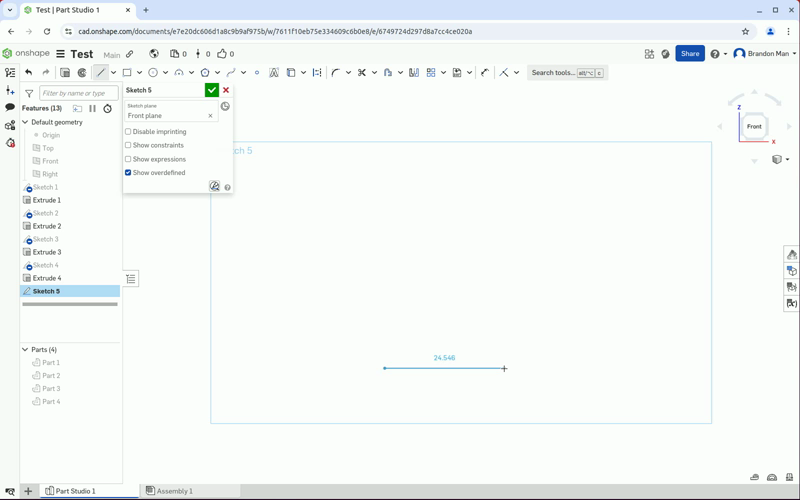
key_down(shift)
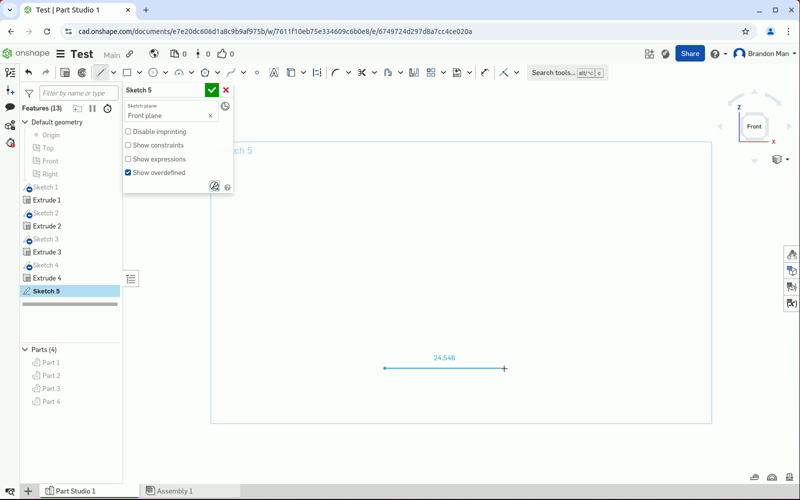
mouse_move(504, 267)
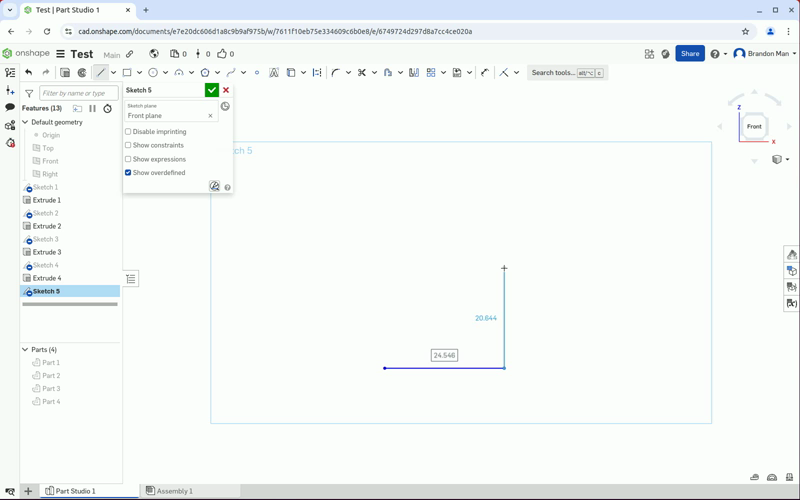
click(504, 267)
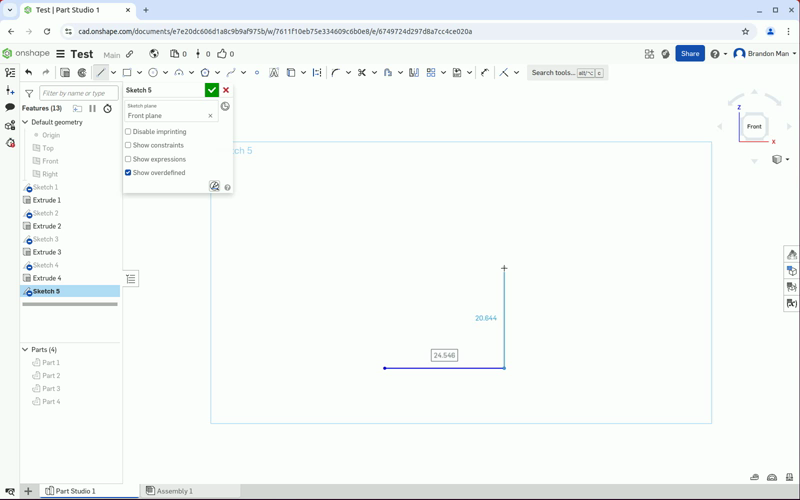
key_up(shift)
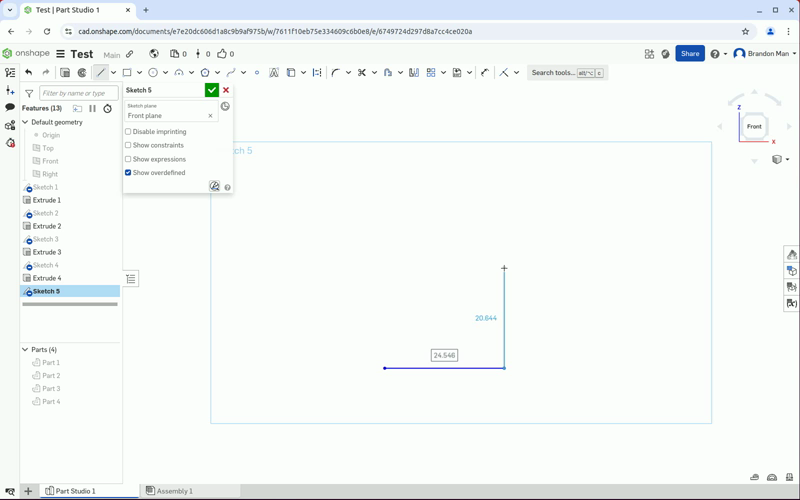
key_down(shift)
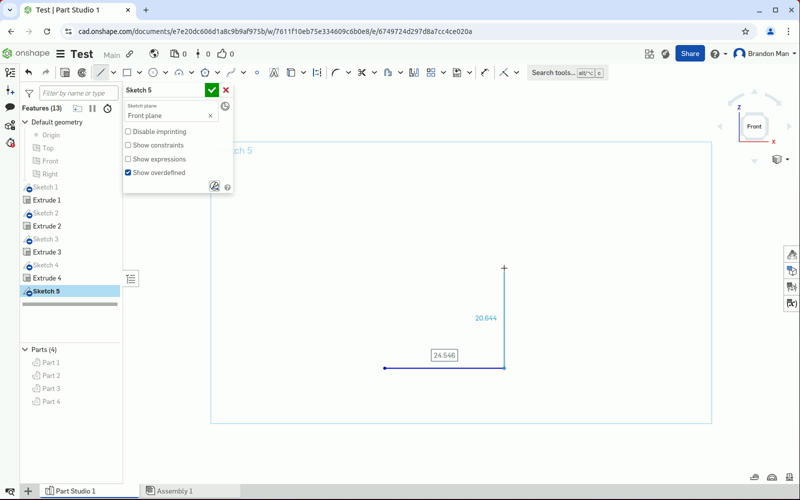
mouse_move(534, 267)
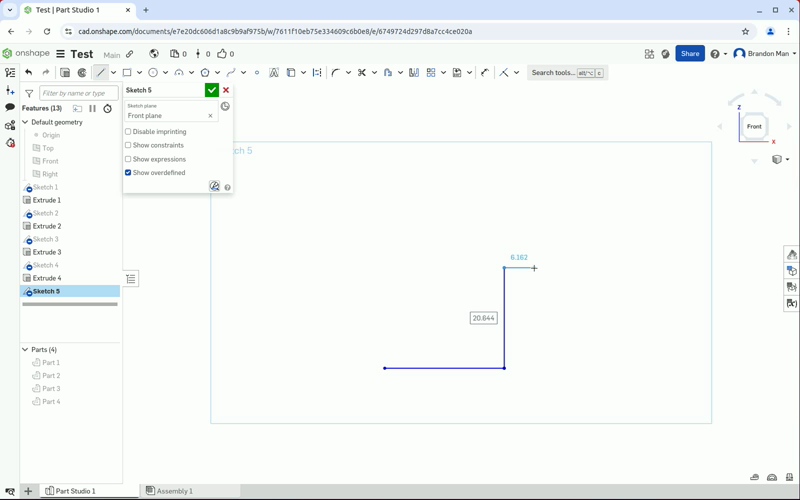
mouse_move(546, 267)
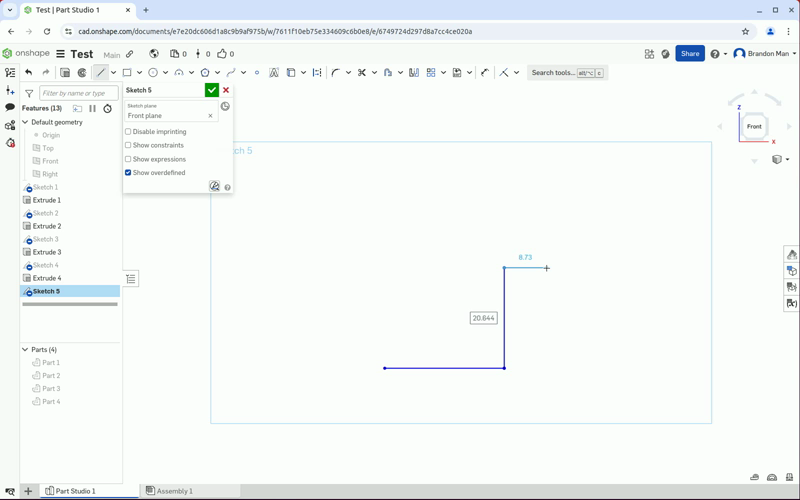
click(546, 267)
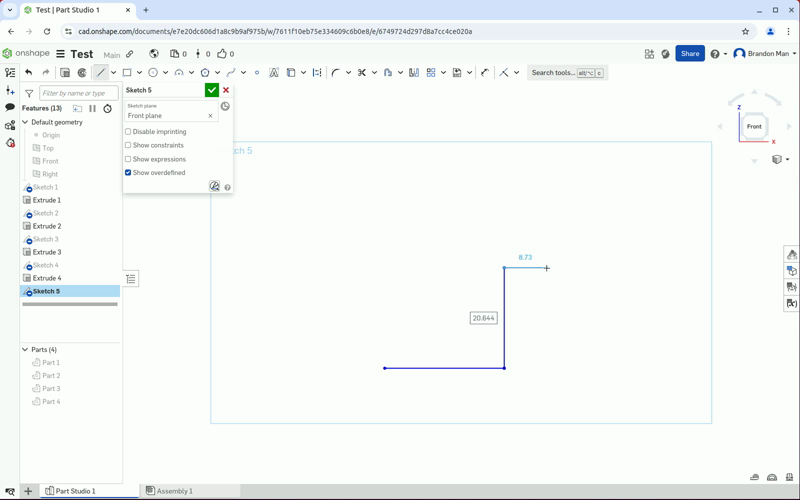
key_up(shift)
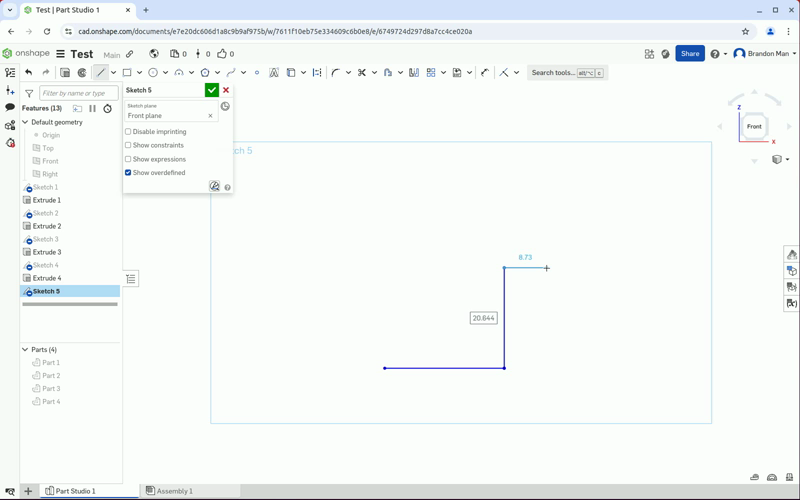
key_down(shift)
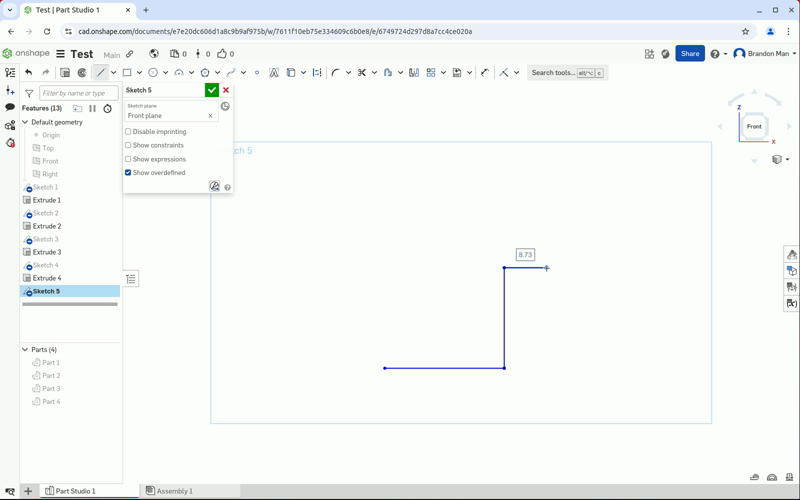
mouse_move(576, 267)
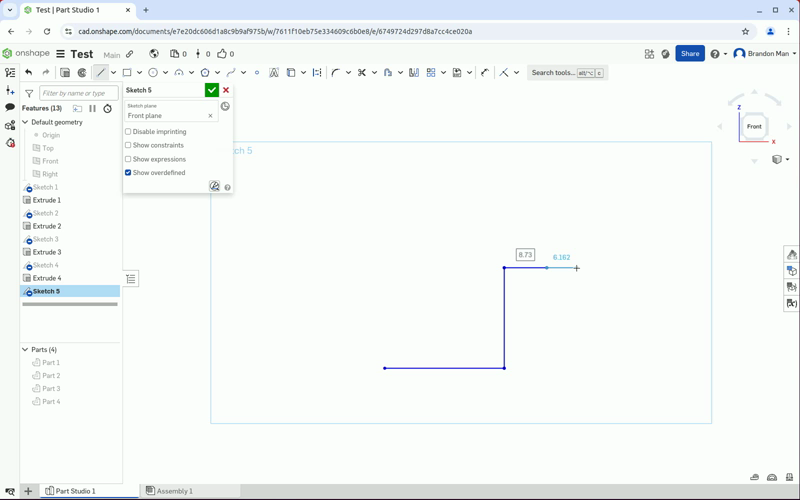
mouse_move(546, 209)
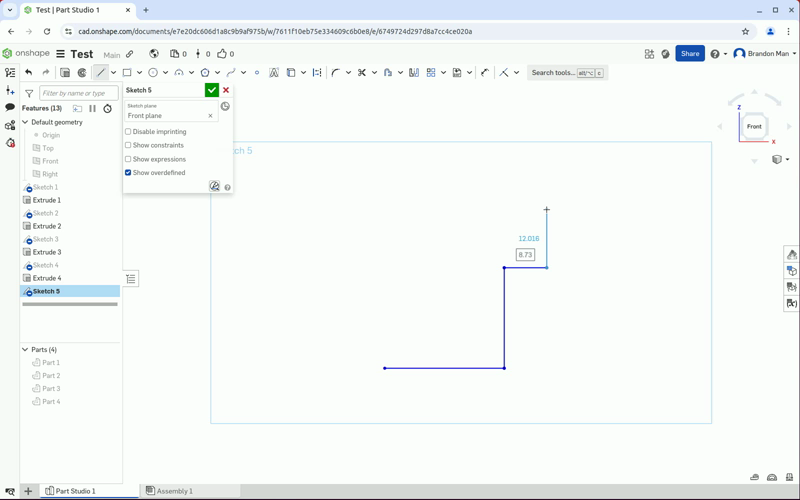
click(546, 209)
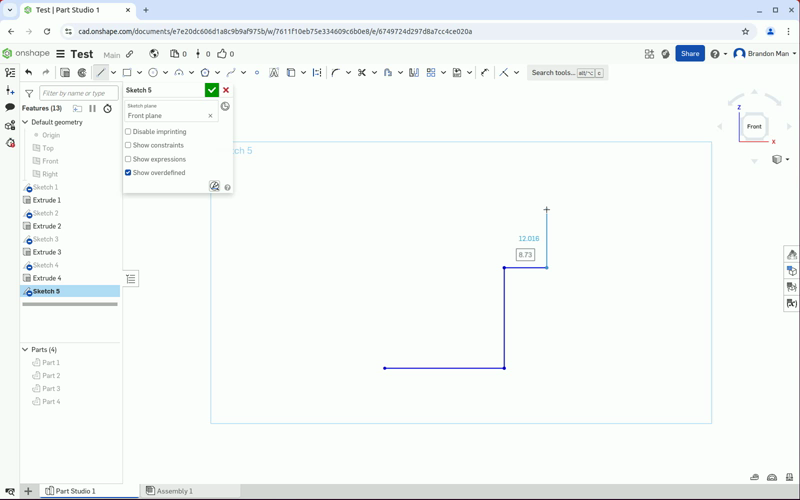
key_up(shift)
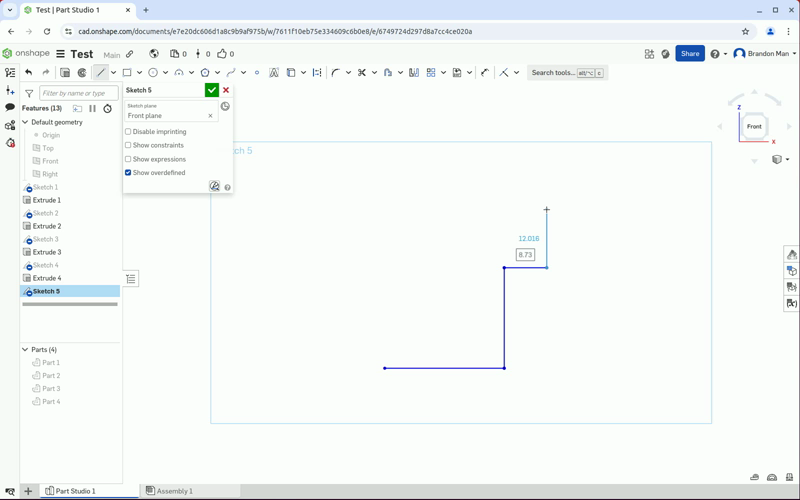
key_down(shift)
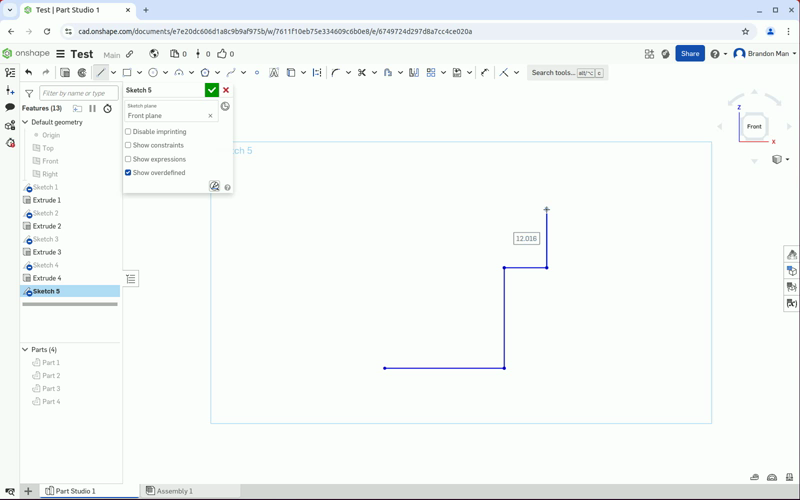
mouse_move(384, 209)
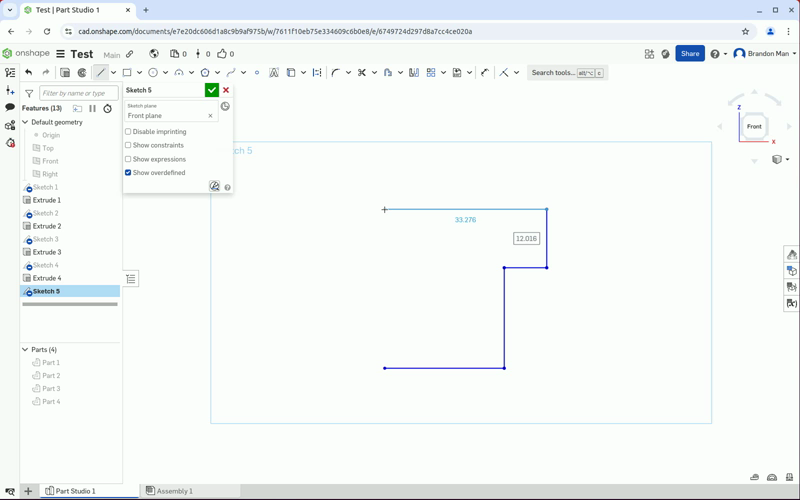
click(384, 209)
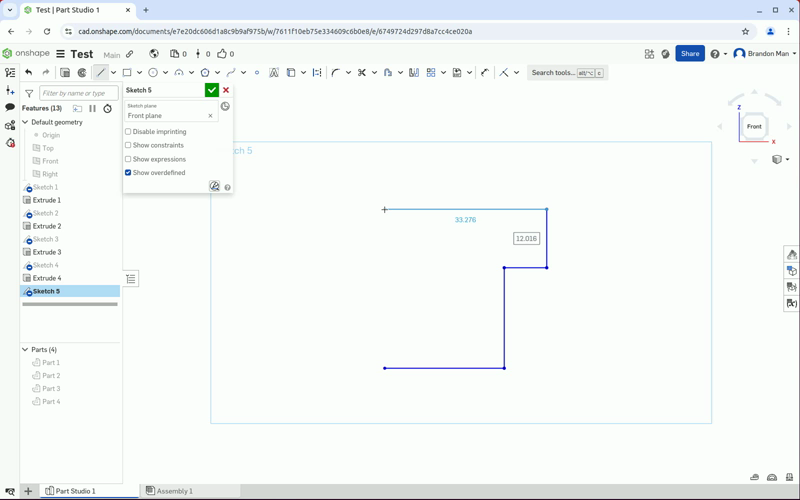
key_up(shift)
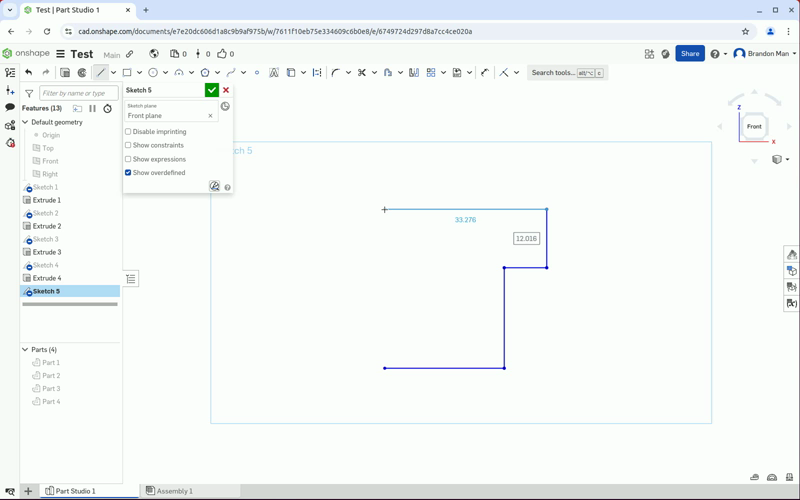
key_down(shift)
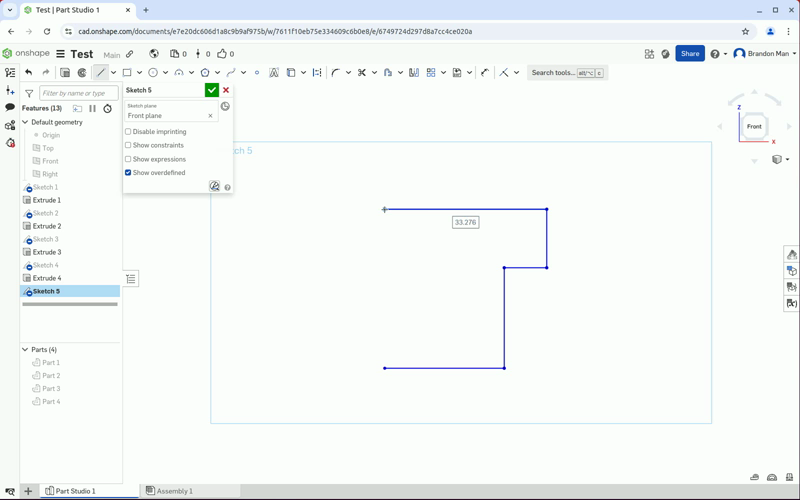
mouse_move(384, 368)
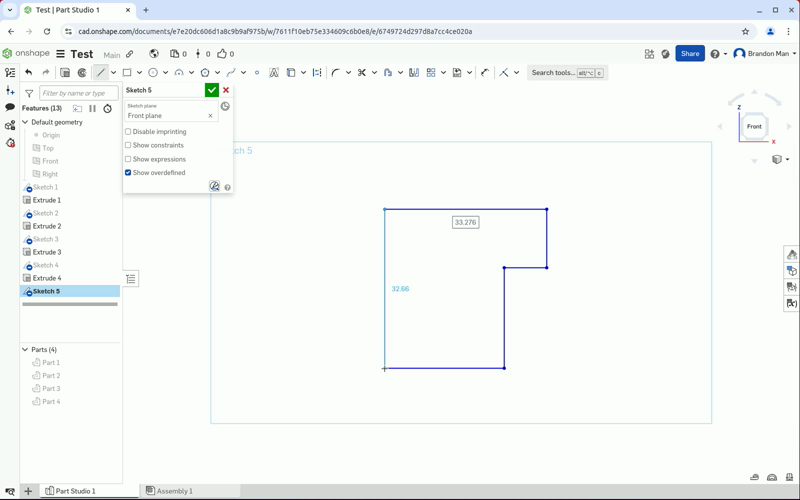
key_up(shift)
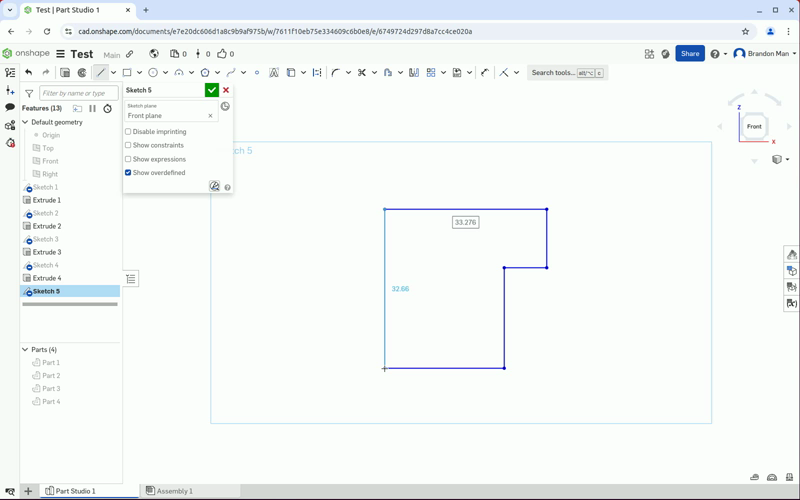
click(384, 368)
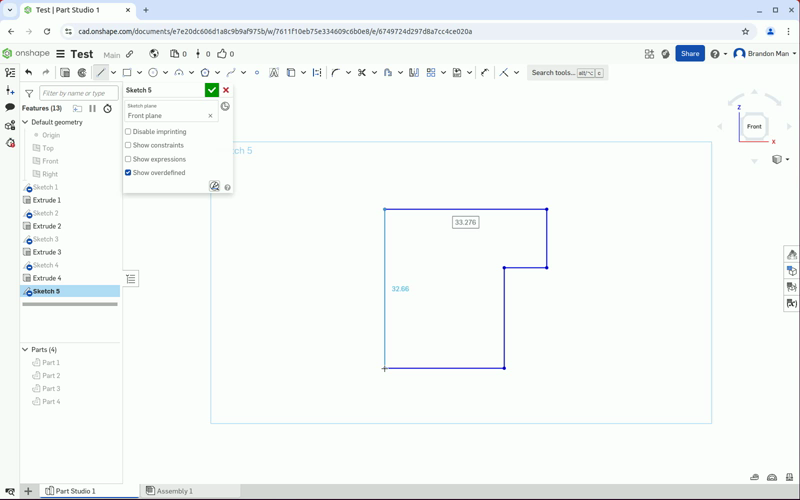
key(esc)
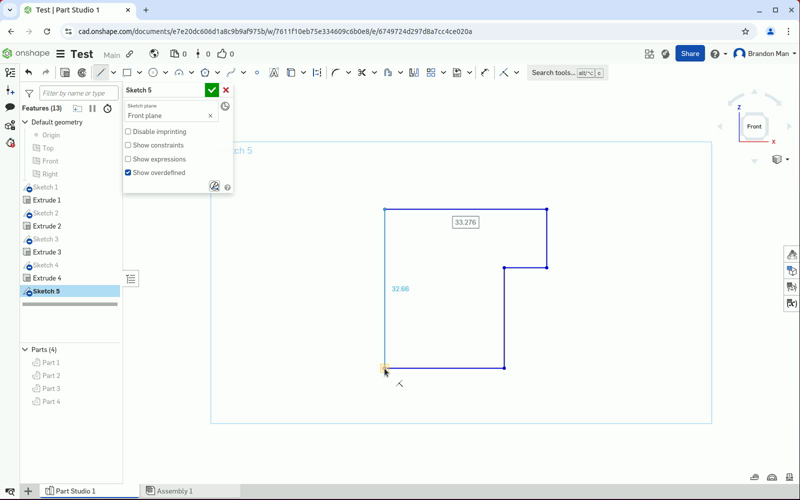
key(c)
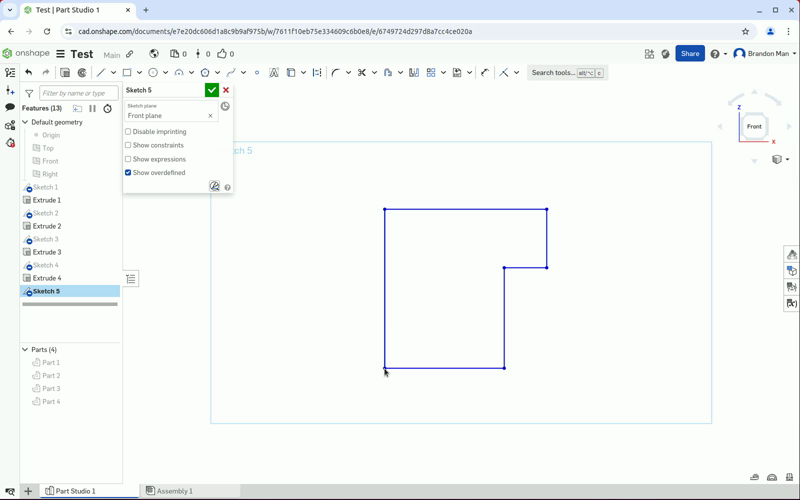
key_down(shift)
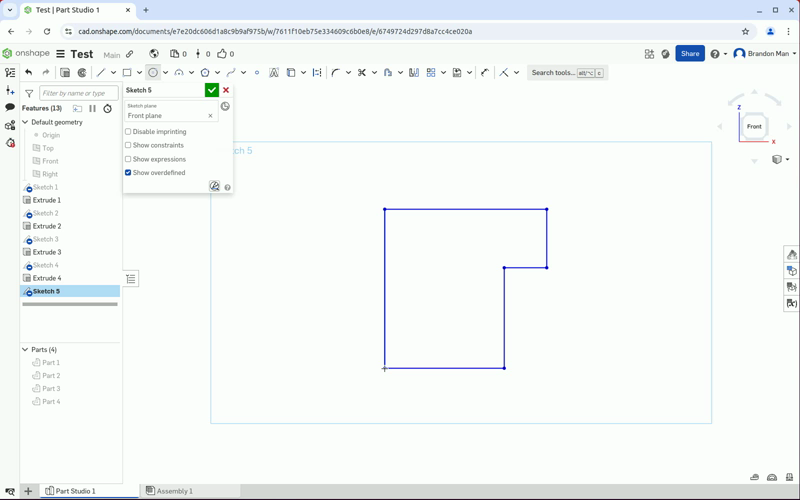
mouse_move(420, 327)
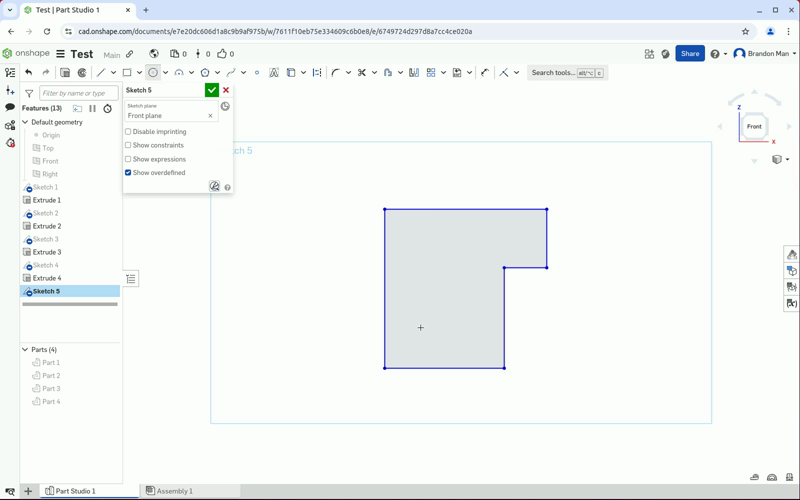
click(420, 327)
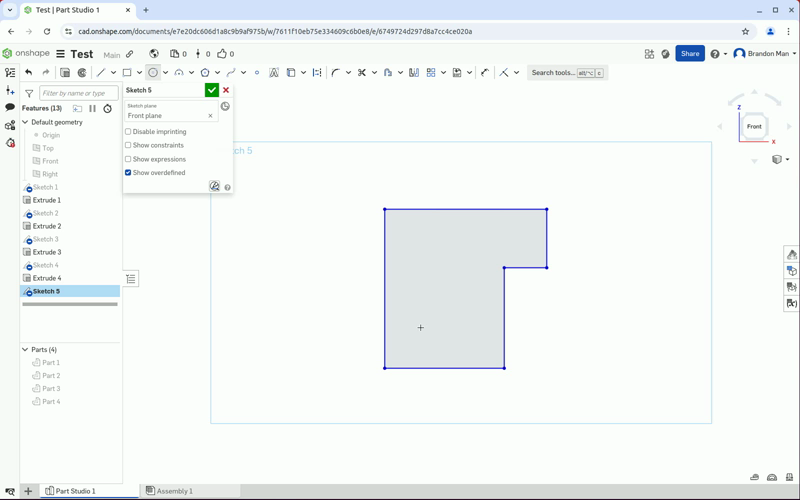
key_up(shift)
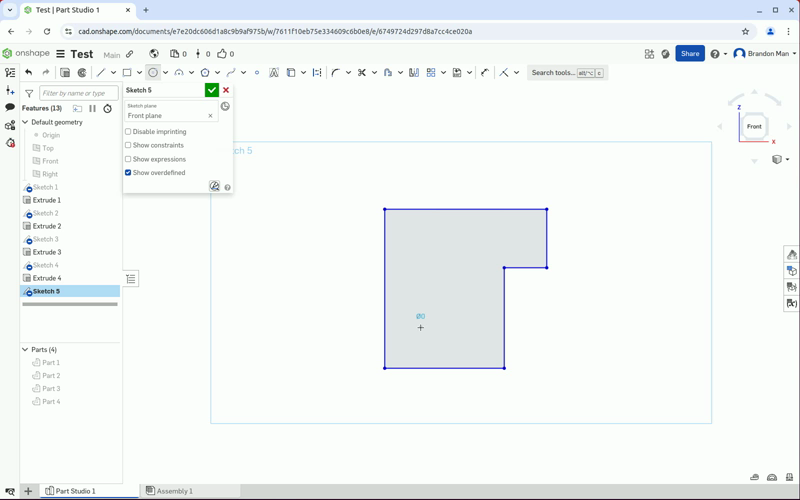
mouse_move(437, 327)
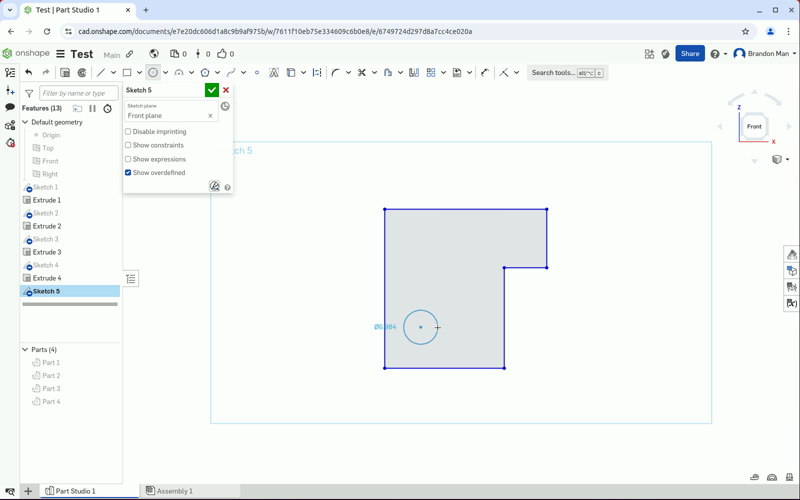
click(437, 327)
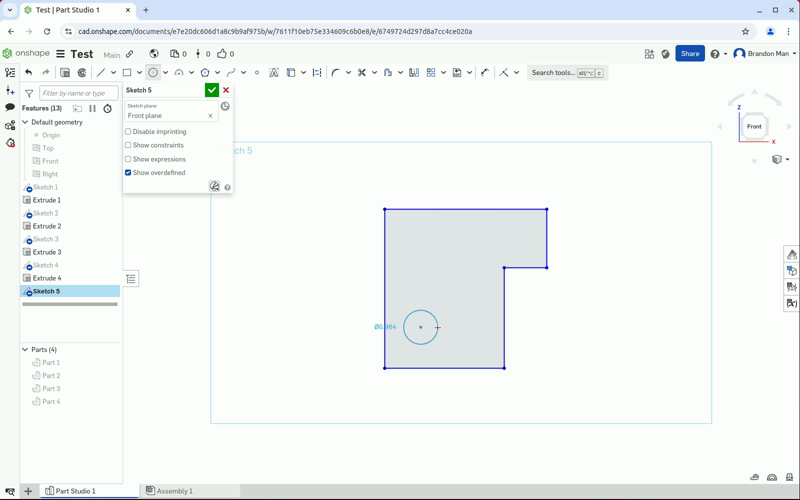
key(esc)
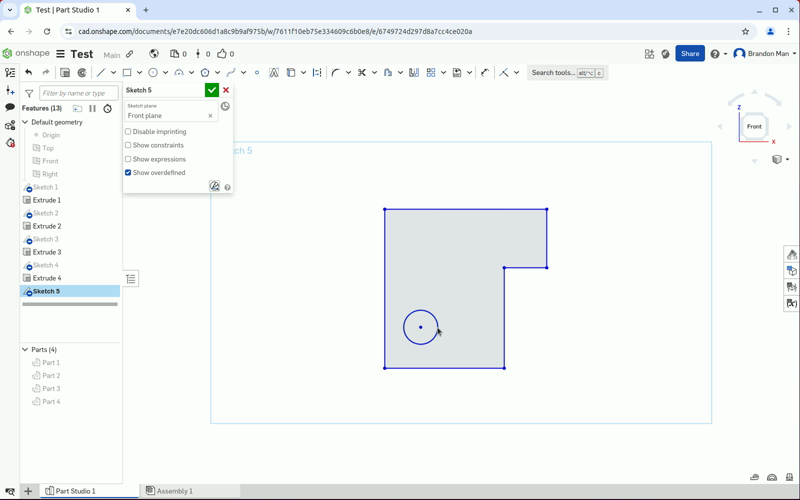
key(c)
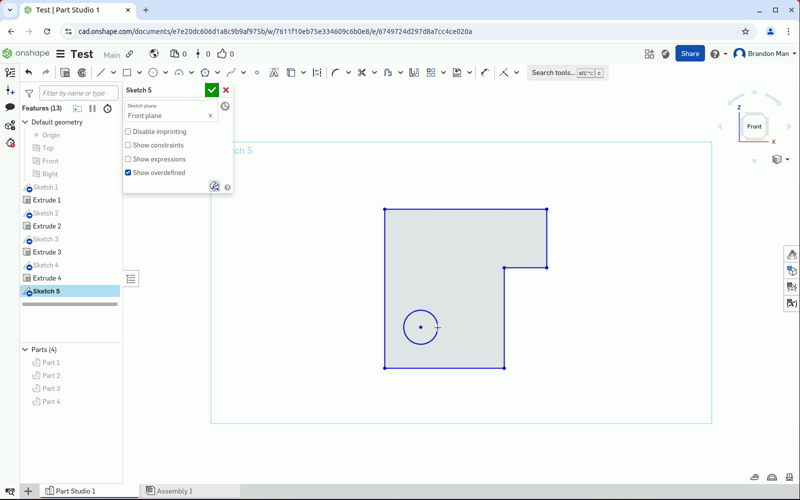
key_down(shift)
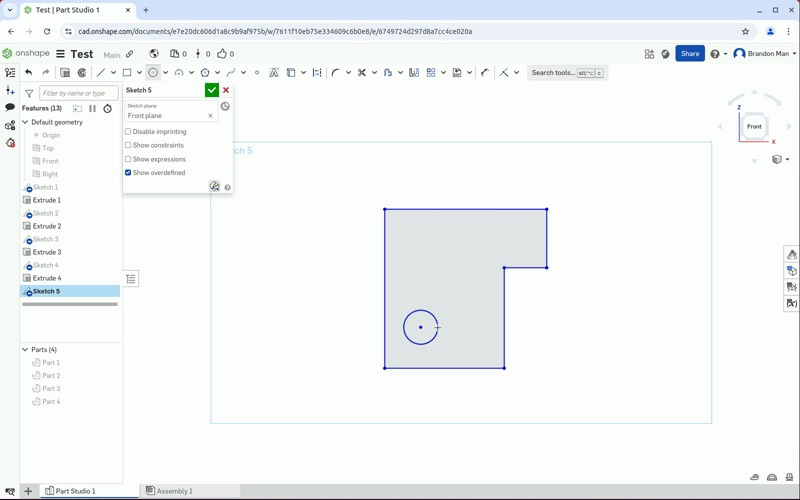
mouse_move(482, 250)
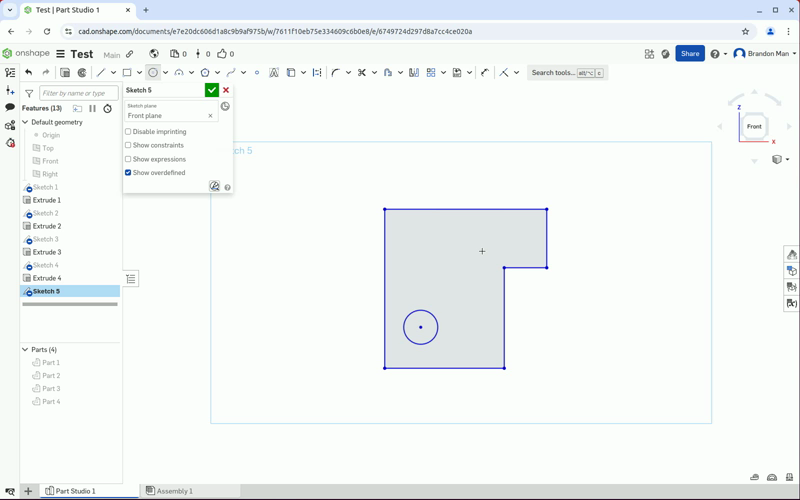
click(482, 250)
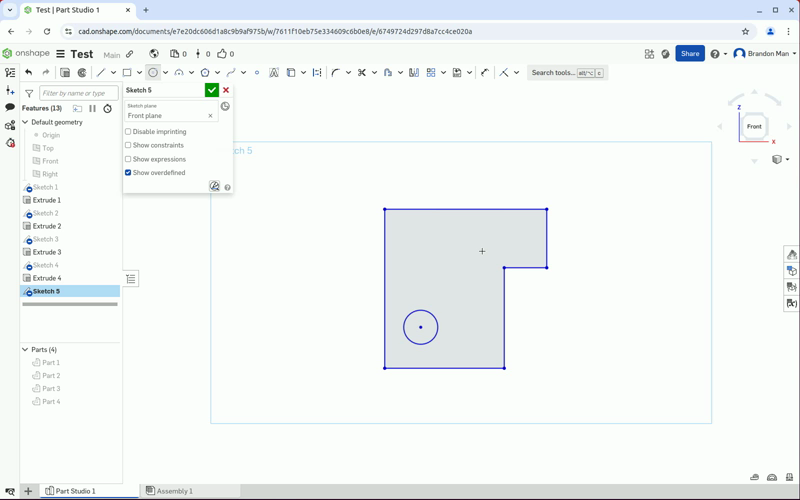
key_up(shift)
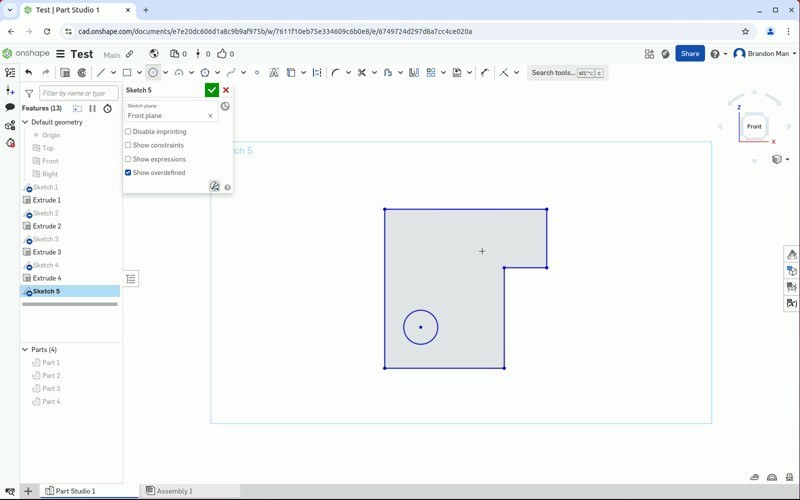
mouse_move(499, 250)
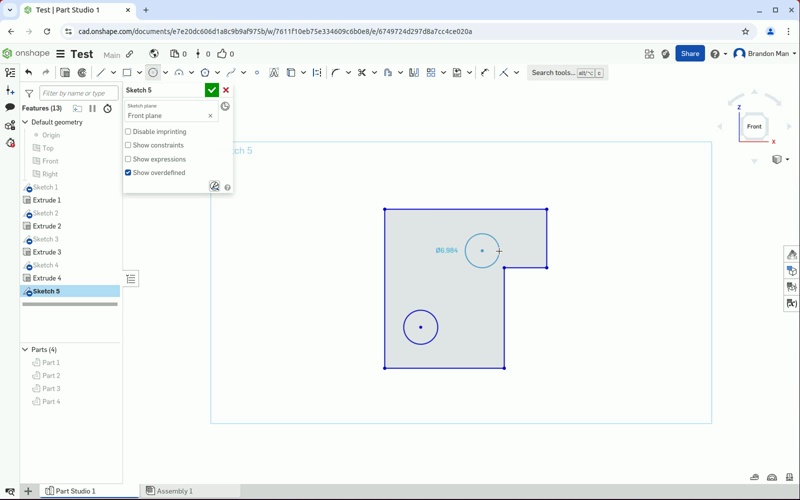
click(499, 250)
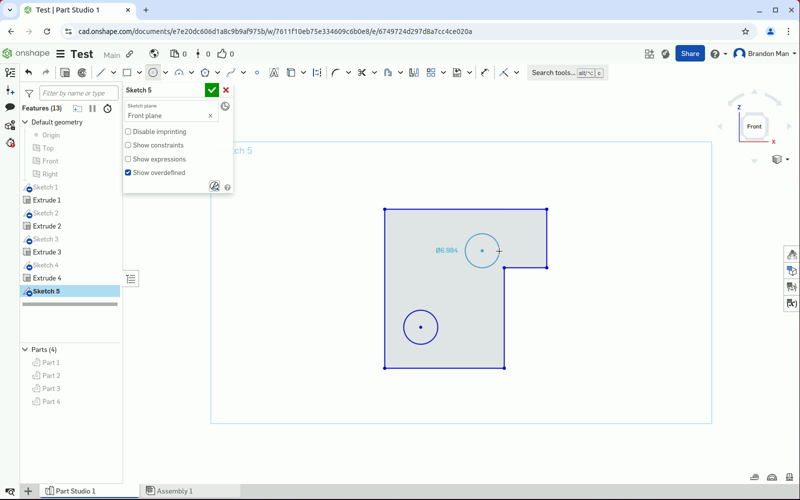
key(esc)
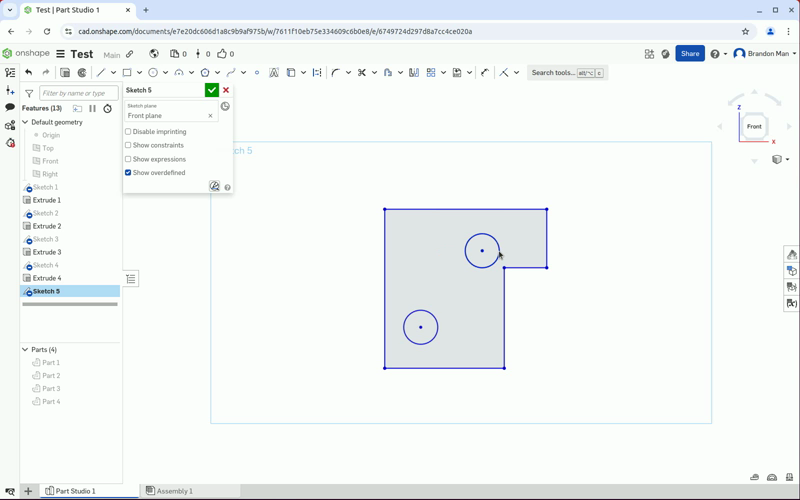
mouse_move(516, 245)
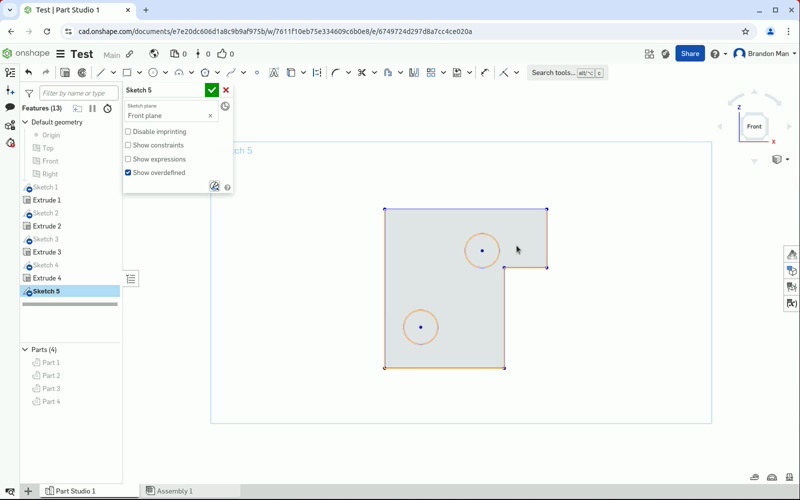
click(516, 245)
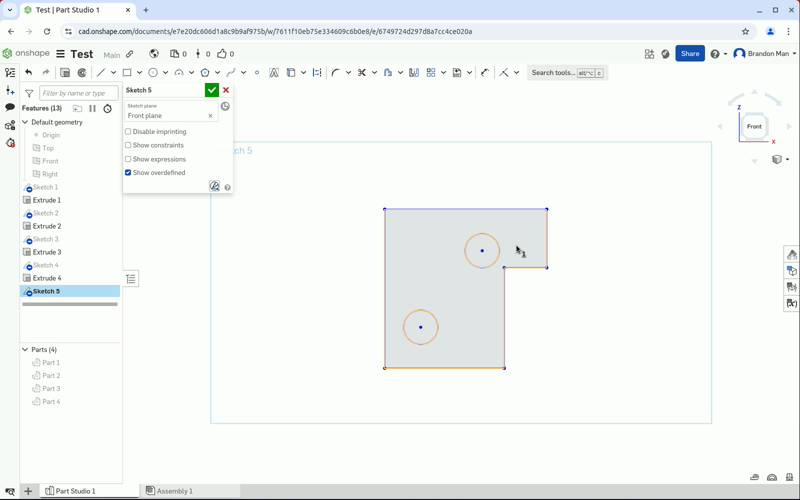
mouse_move(73, 352)
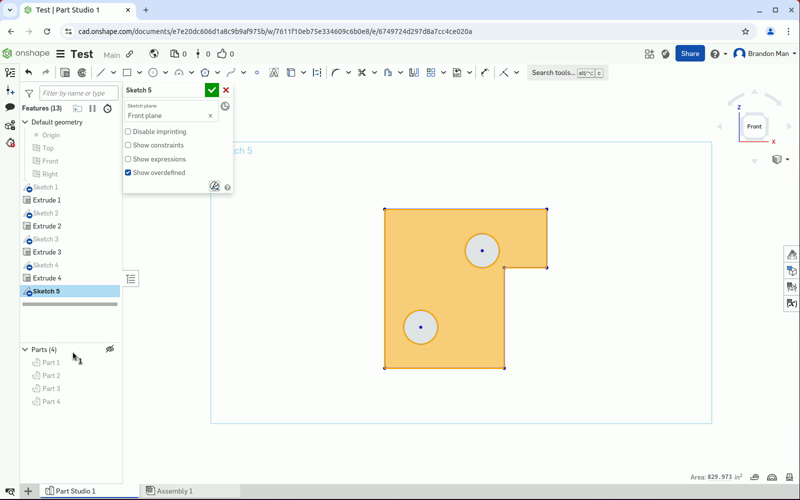
key(shift+y)
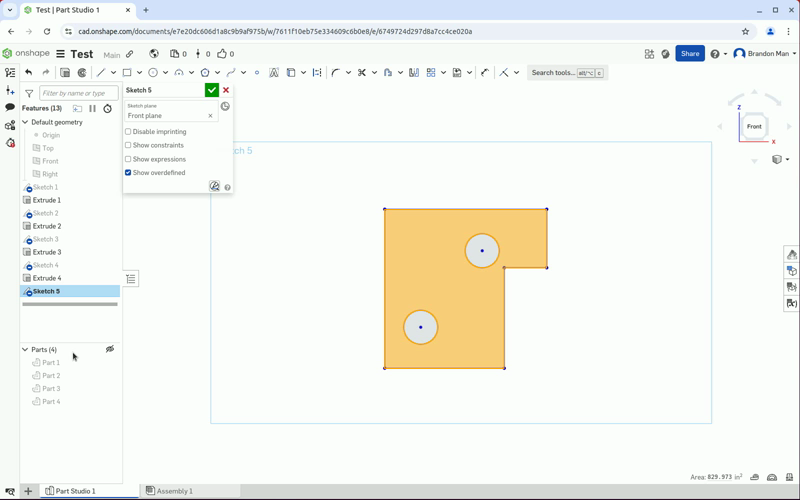
key(shift+e)
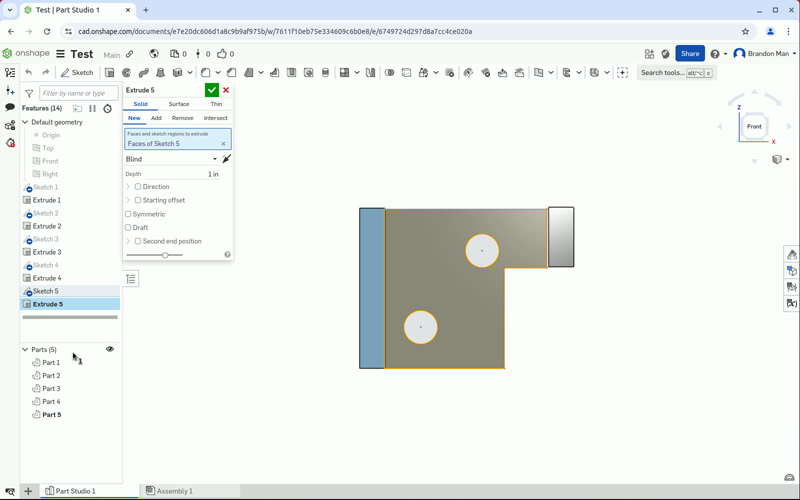
mouse_move(143, 106)
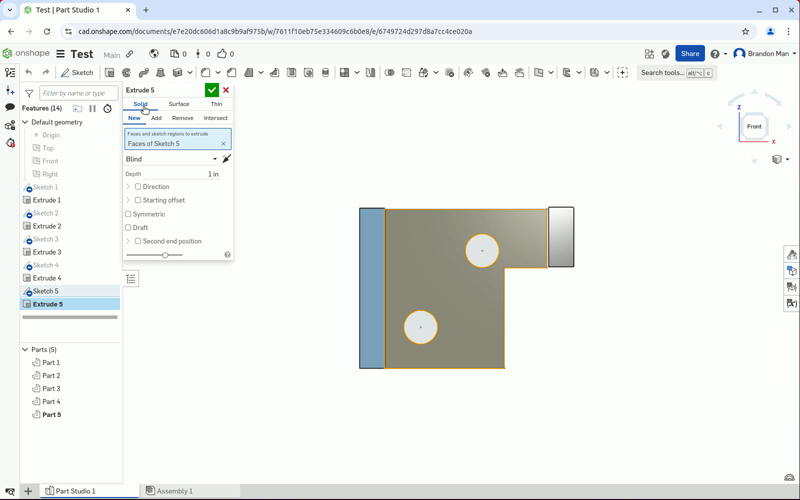
click(143, 106)
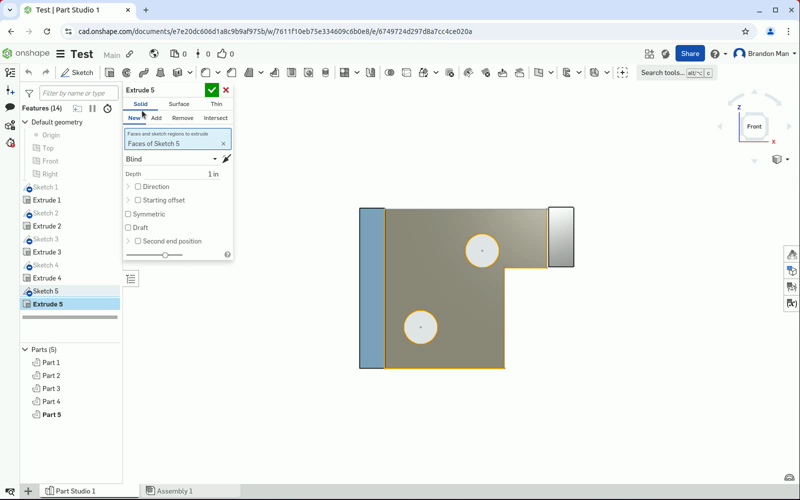
mouse_move(137, 120)
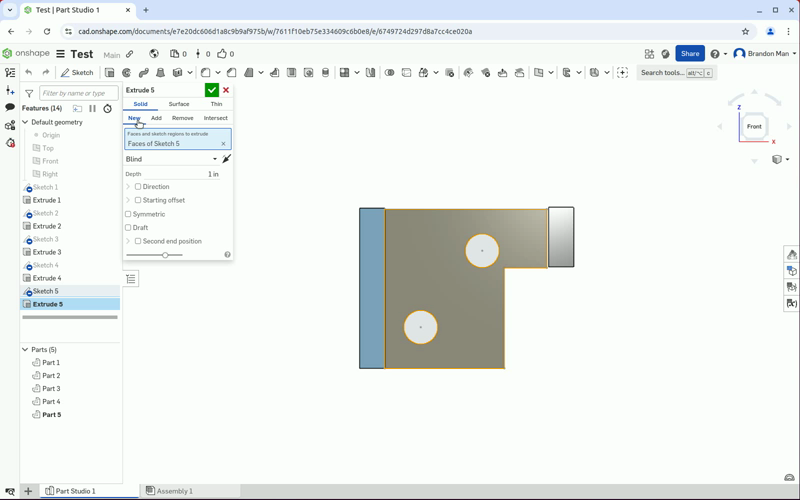
click(137, 120)
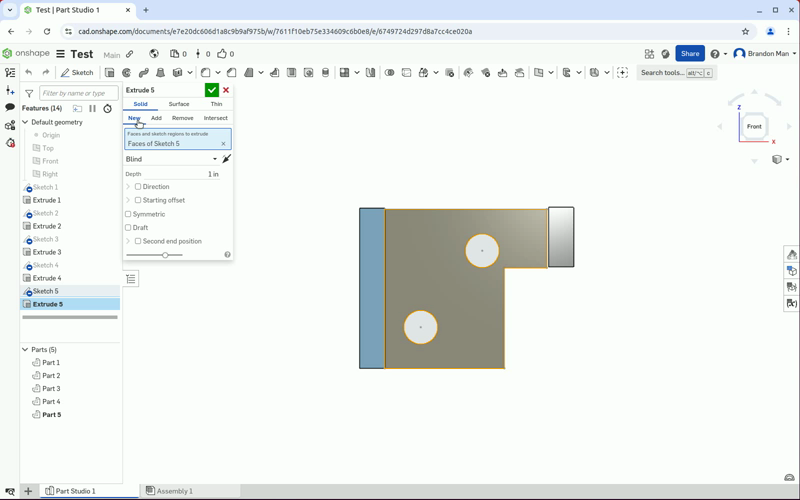
key(tab, 4)
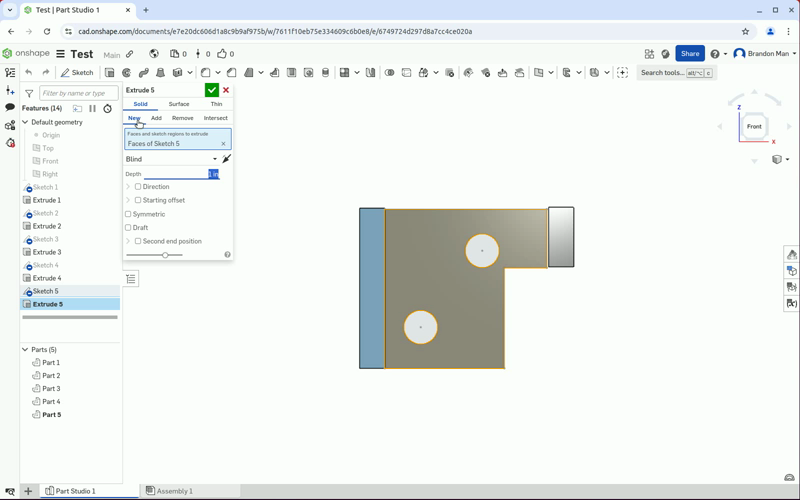
text(8.666)
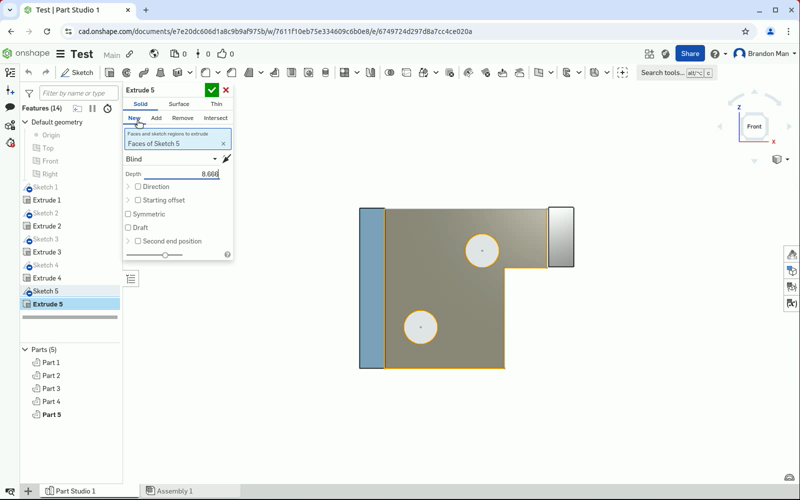
key(enter)
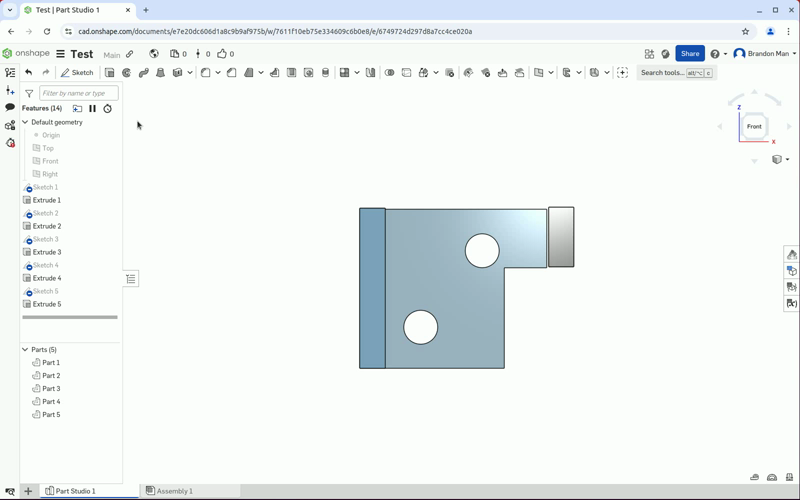
key(shift+h)
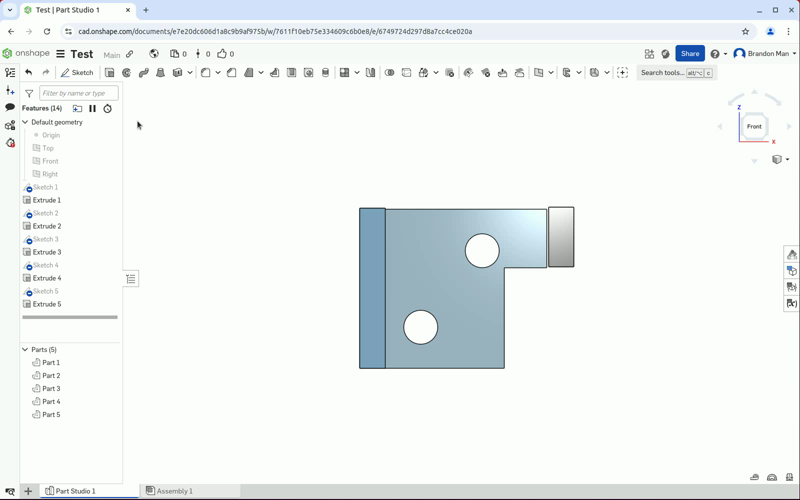
key(shift+h)
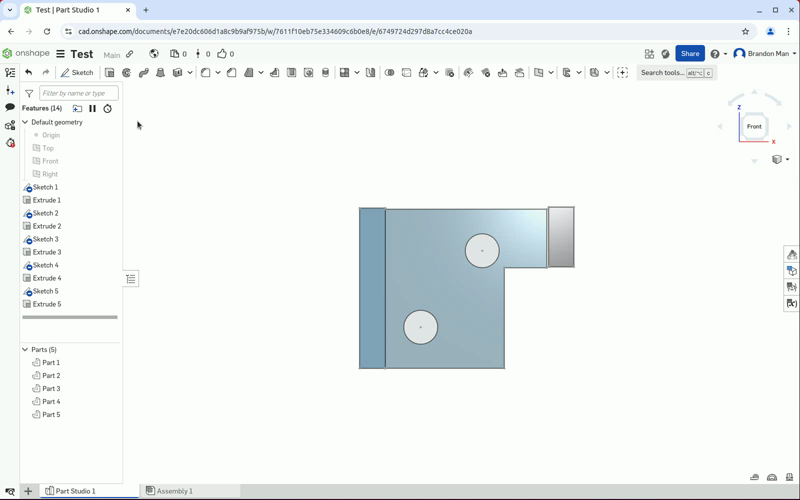
key(shift+7)
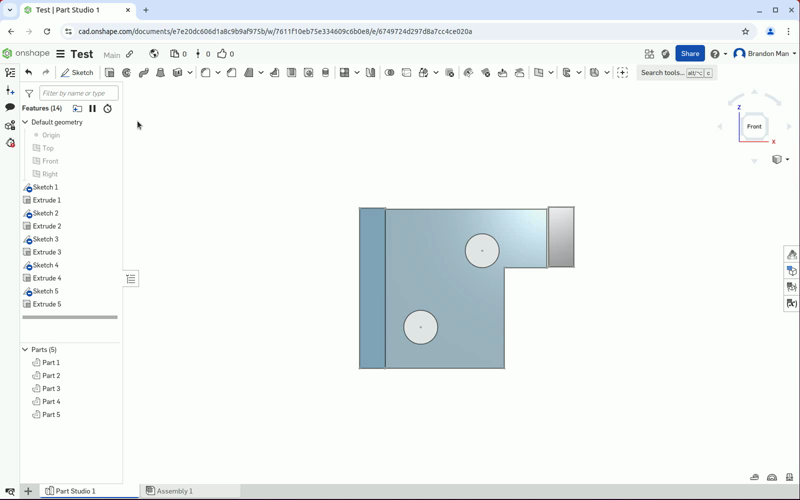
key(left, 2)
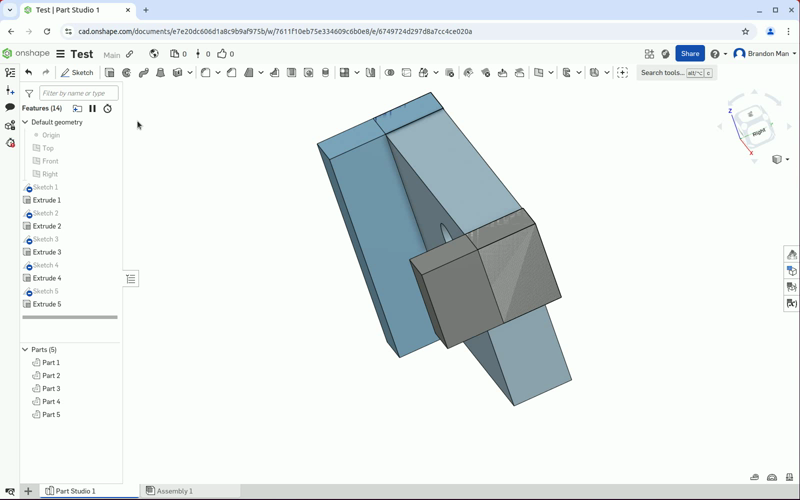
key(down, 2)
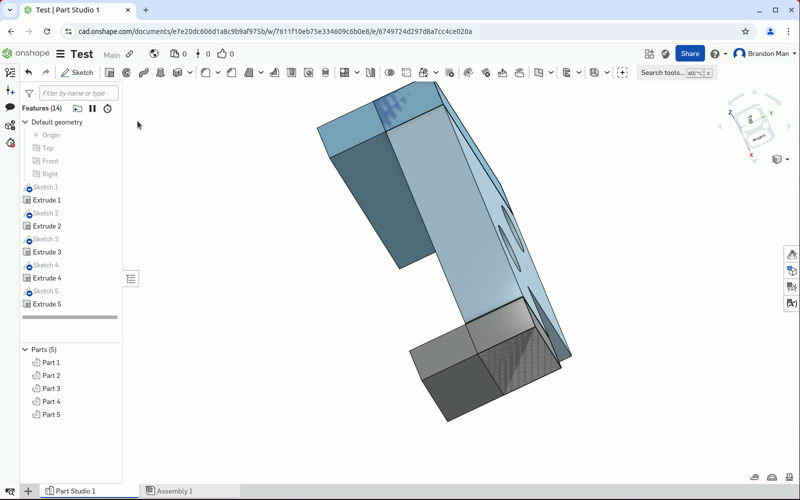
key(up, 2)
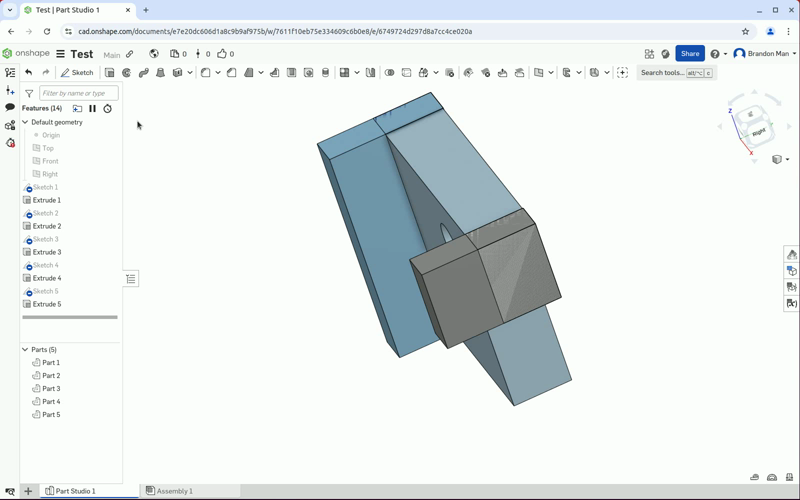
key(right, 2)
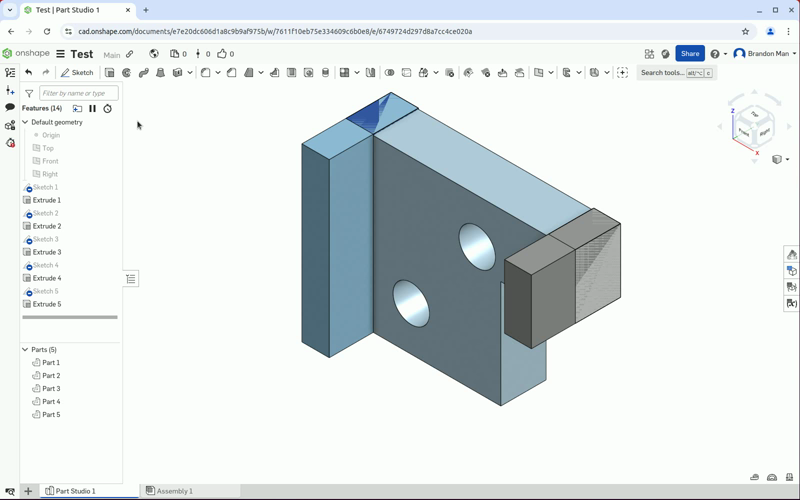
mouse_move(73, 189)
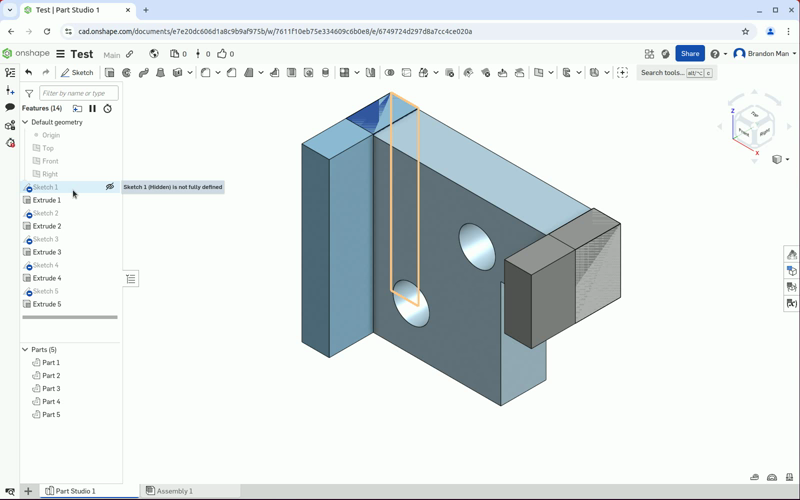
click(73, 189)